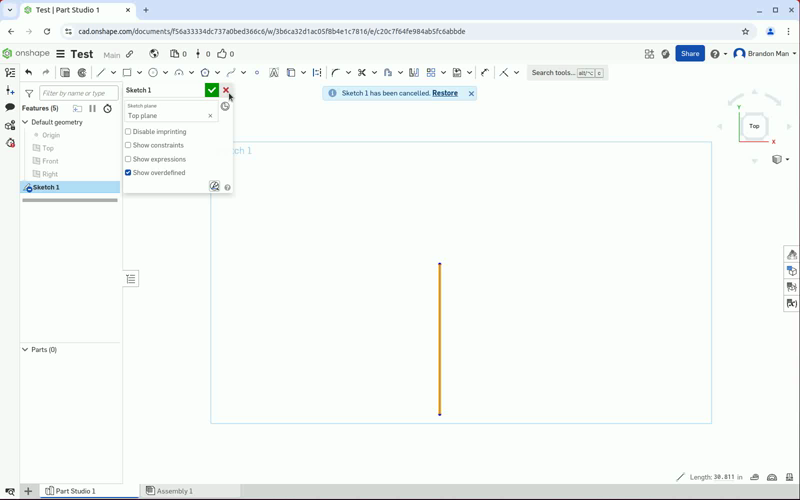
key(shift+h)
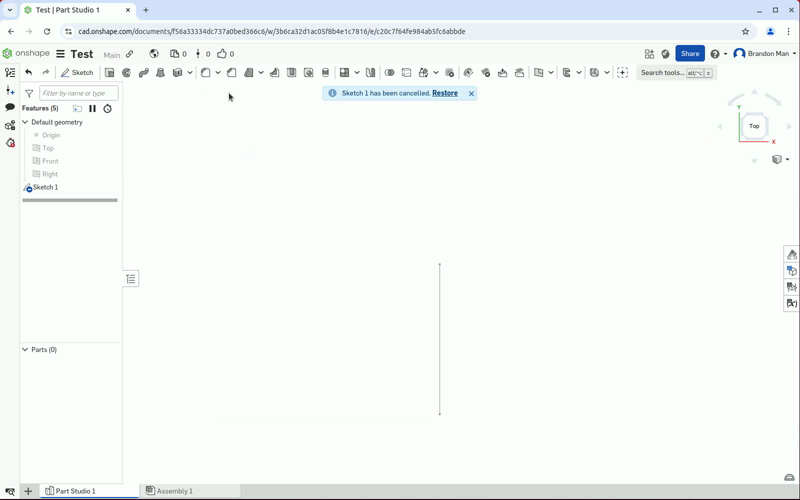
key(shift+s)
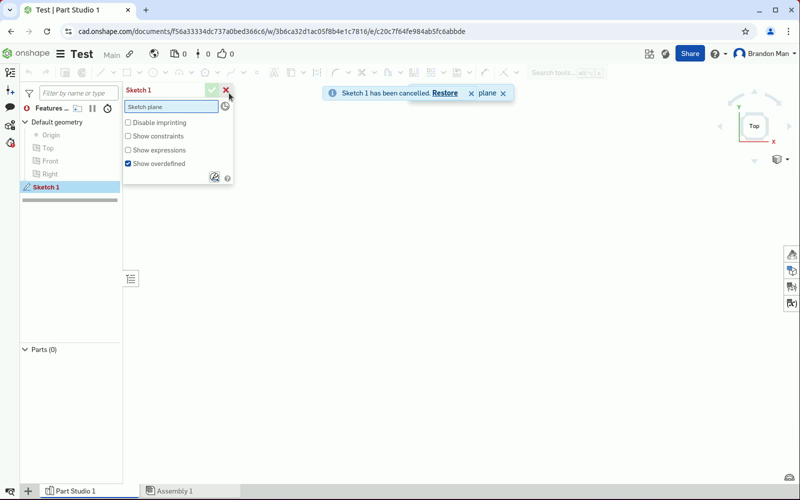
mouse_move(73, 150)
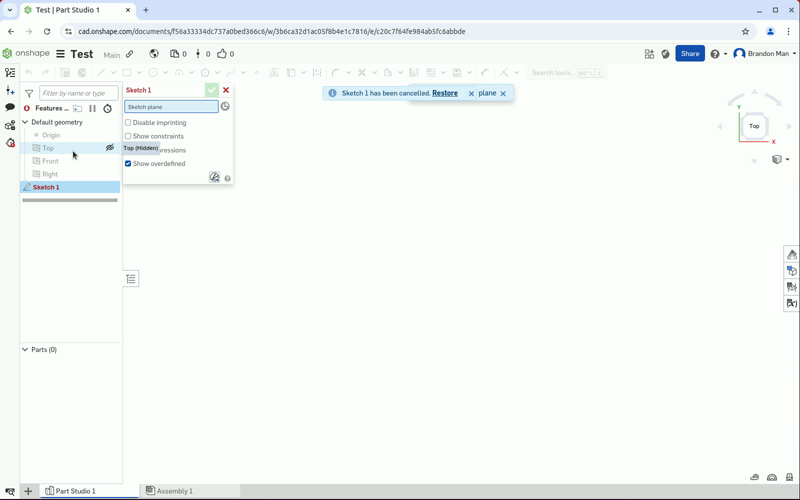
click(73, 150)
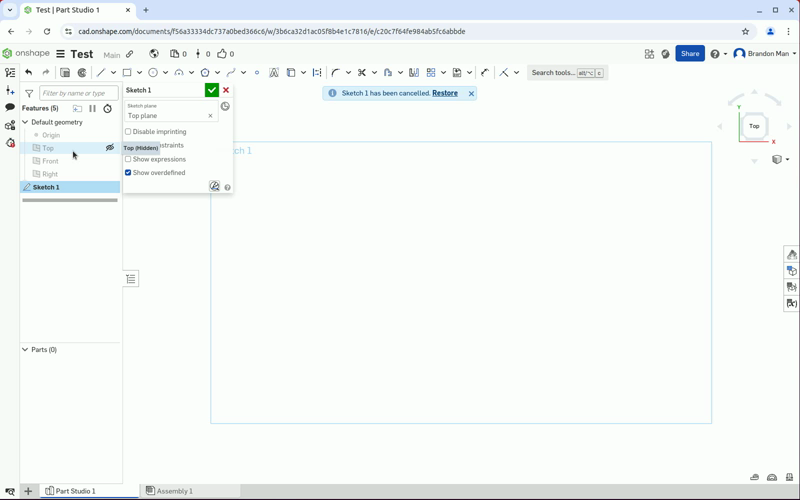
mouse_move(73, 352)
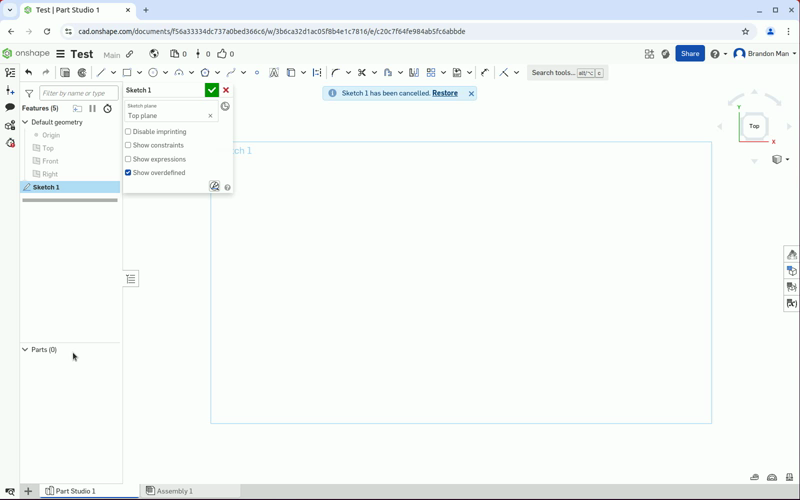
key(y)
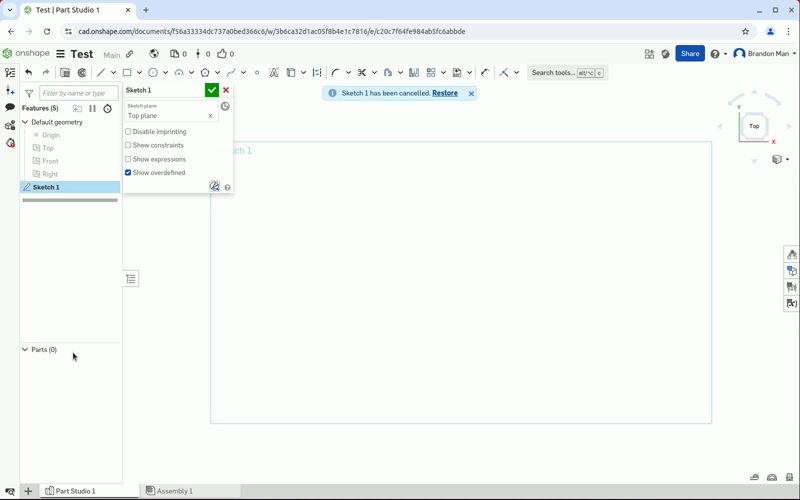
key(a)
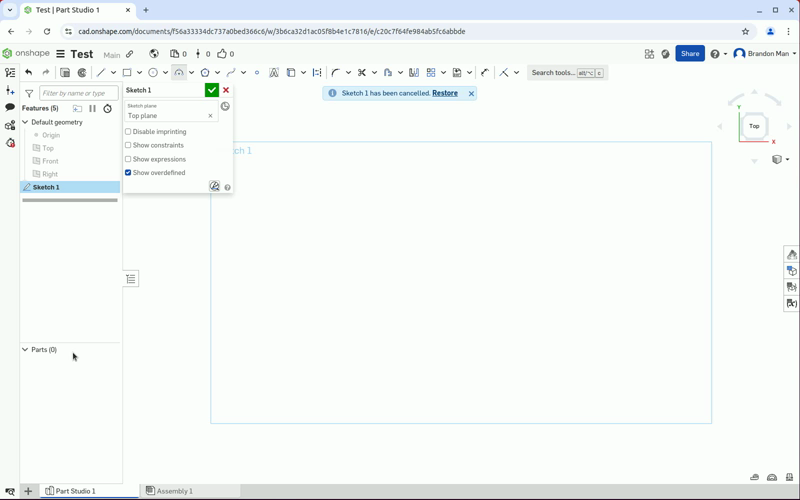
key_down(shift)
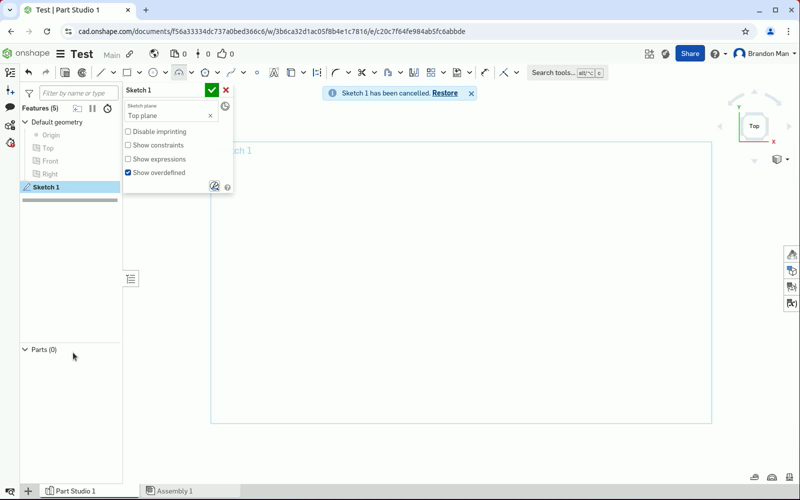
mouse_move(519, 285)
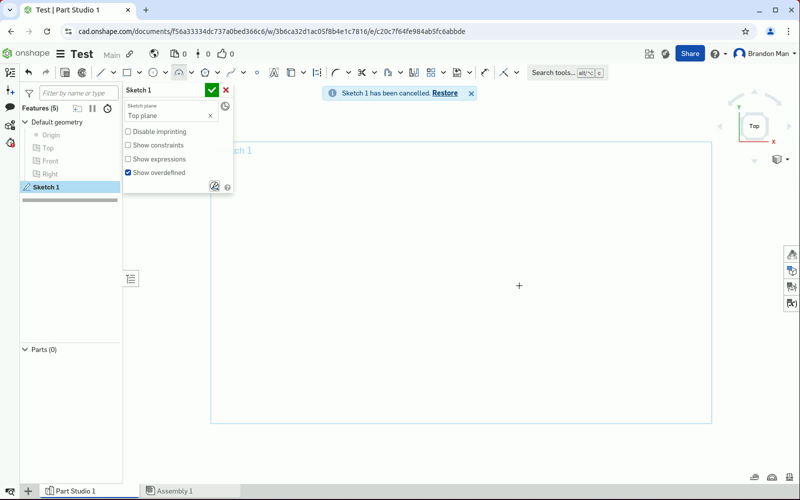
click(519, 285)
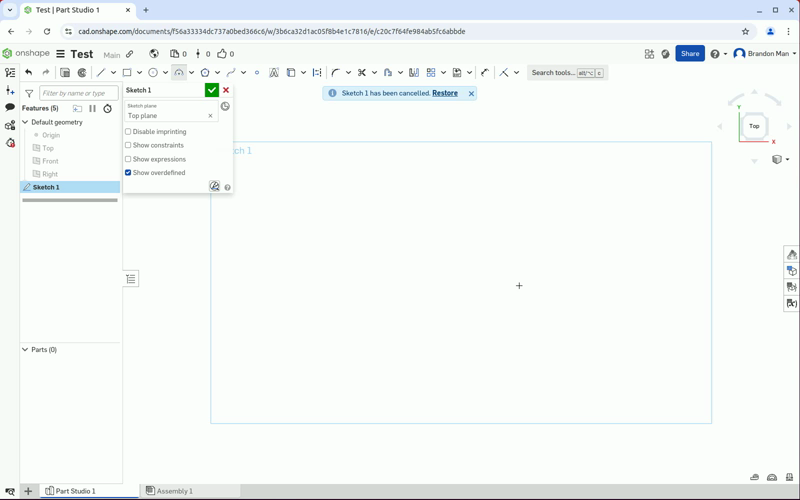
key_up(shift)
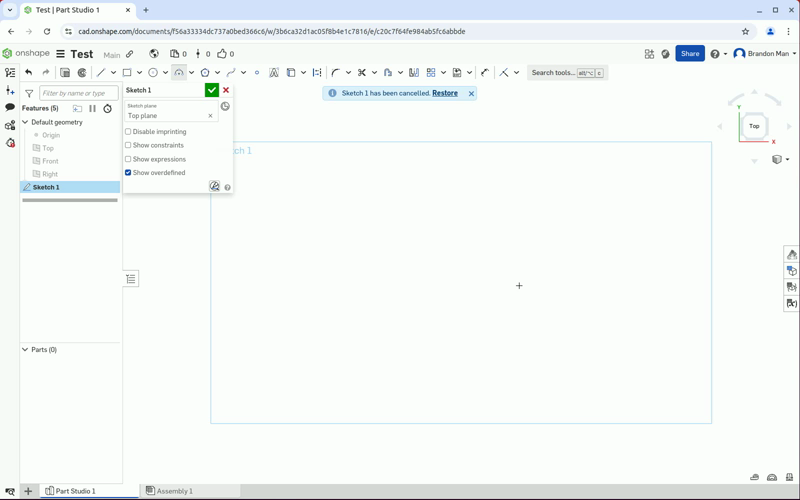
key_down(shift)
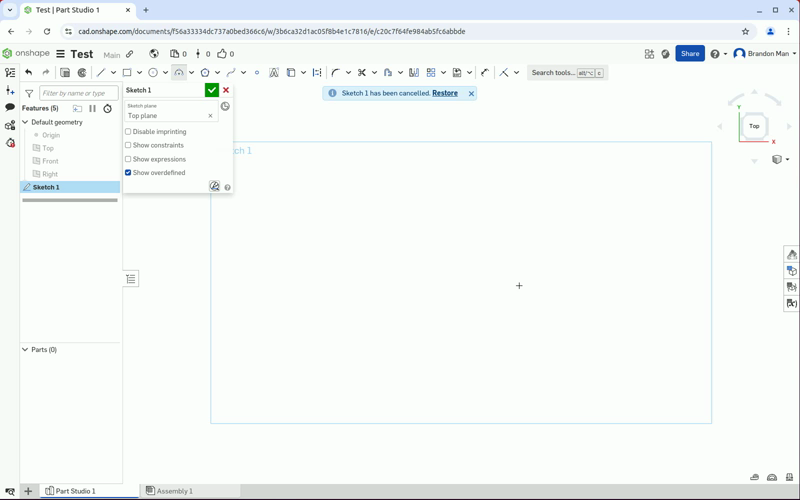
mouse_move(542, 308)
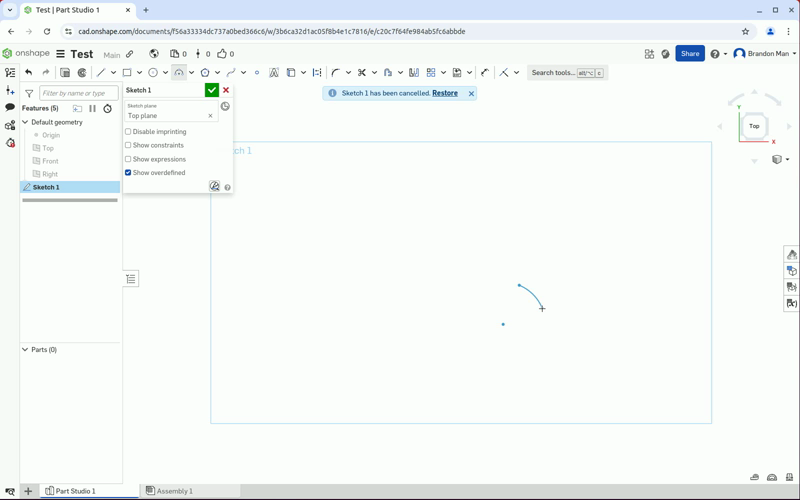
click(542, 308)
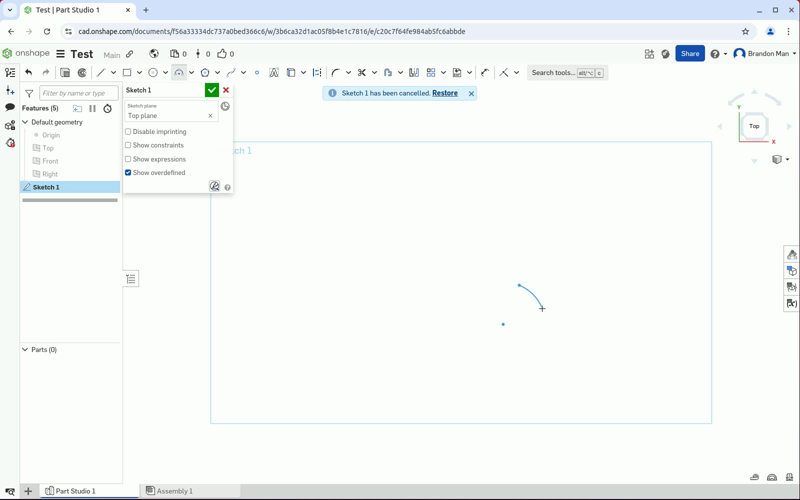
mouse_move(526, 301)
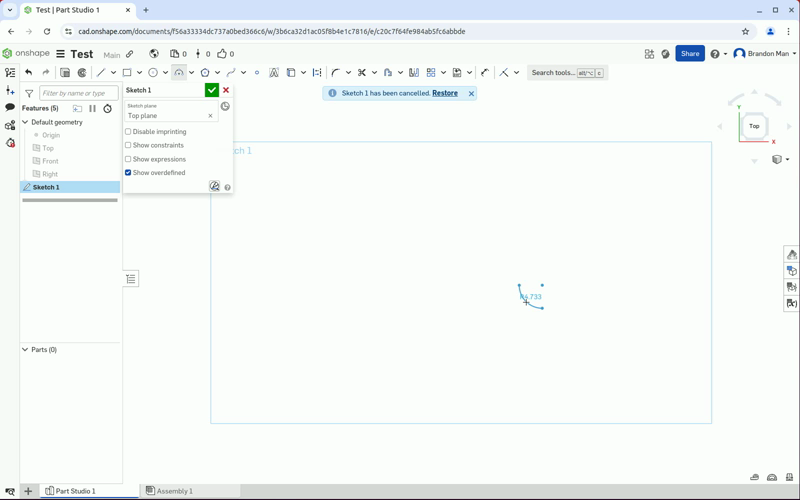
click(526, 301)
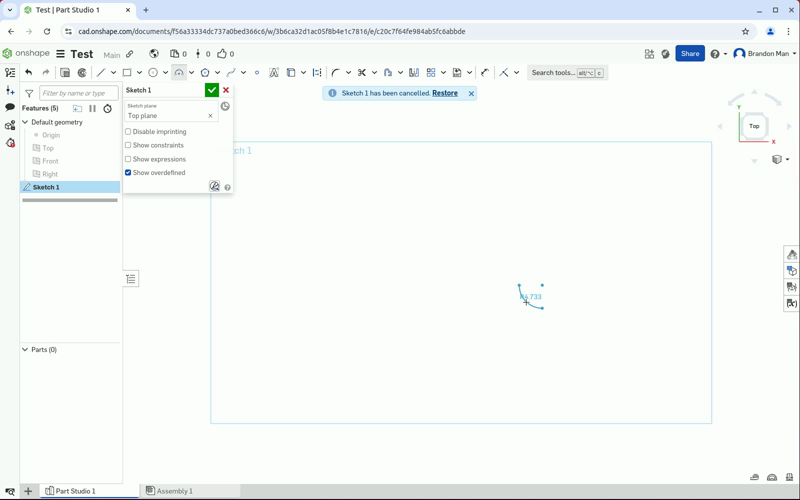
key_up(shift)
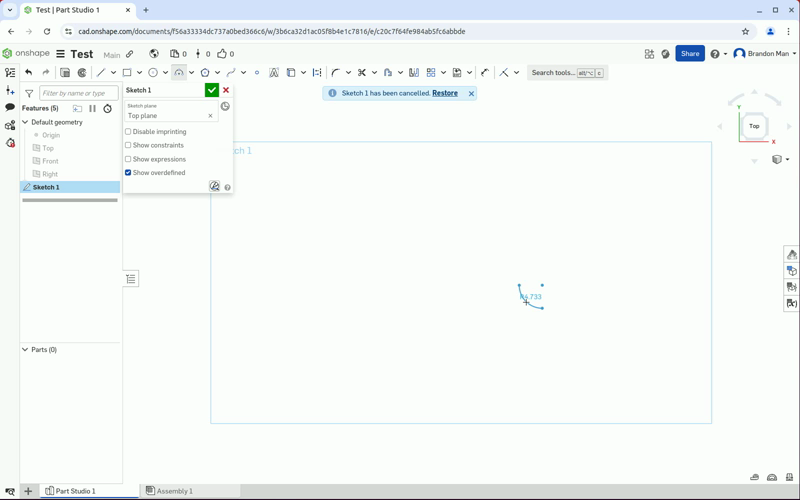
key(esc)
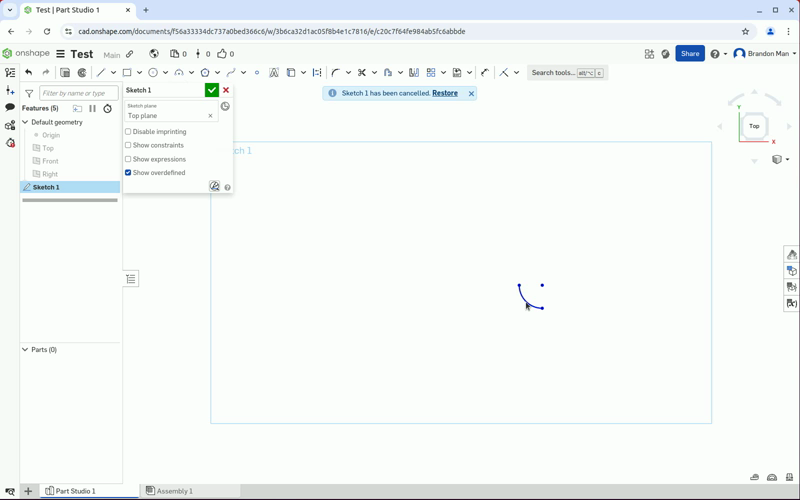
key(l)
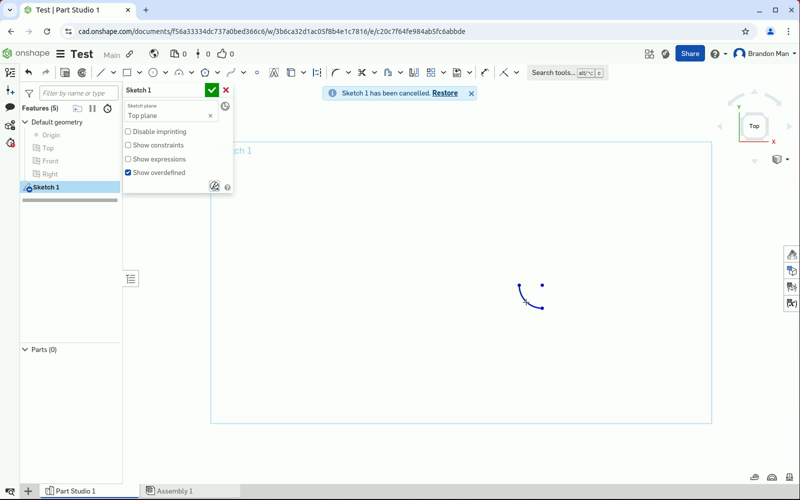
mouse_move(542, 308)
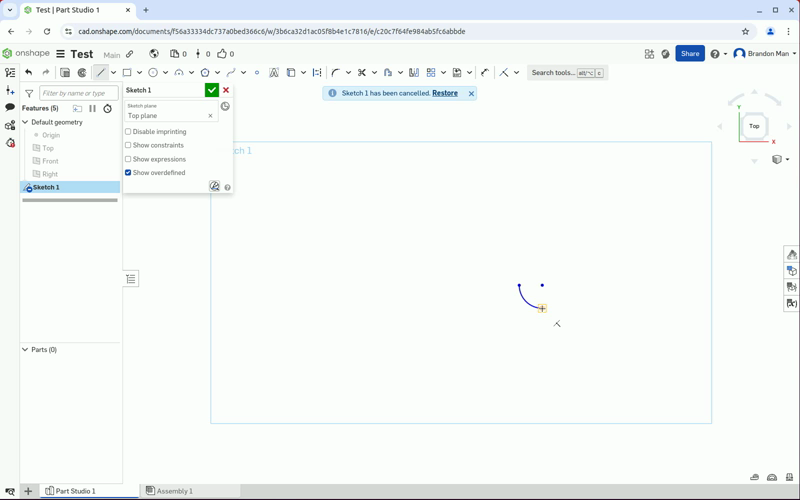
click(542, 308)
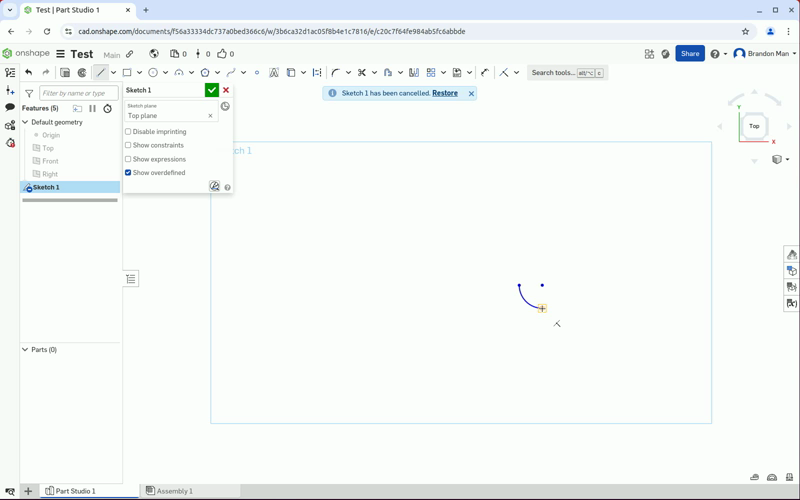
key_down(shift)
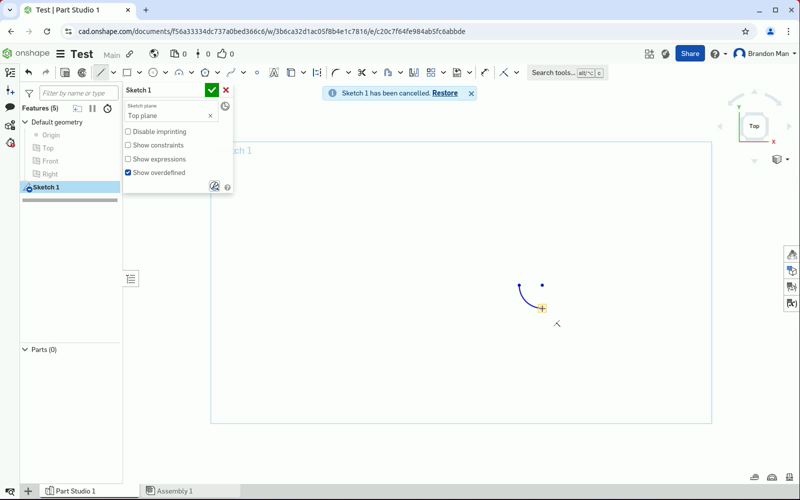
mouse_move(572, 308)
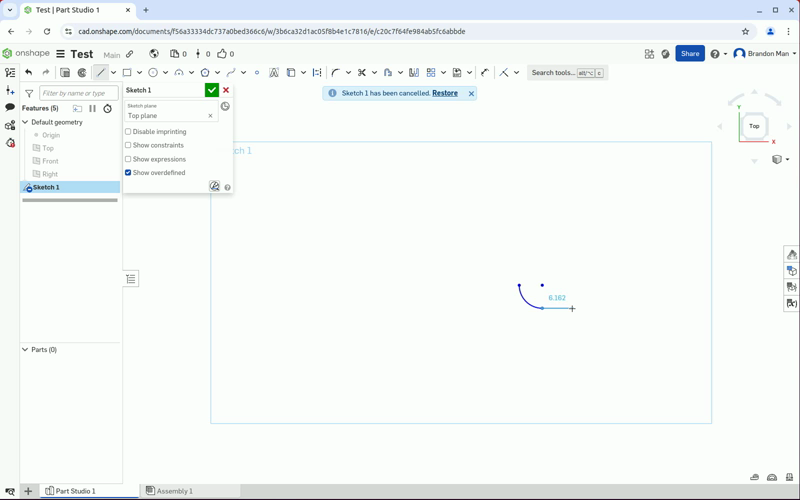
mouse_move(573, 308)
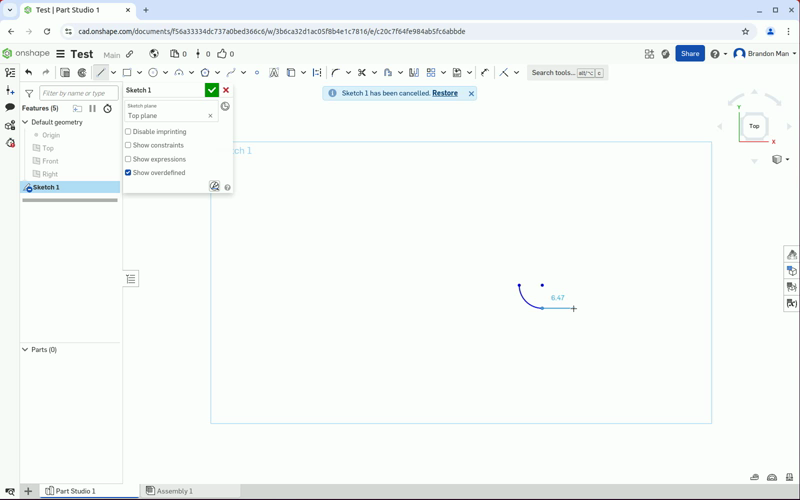
click(573, 308)
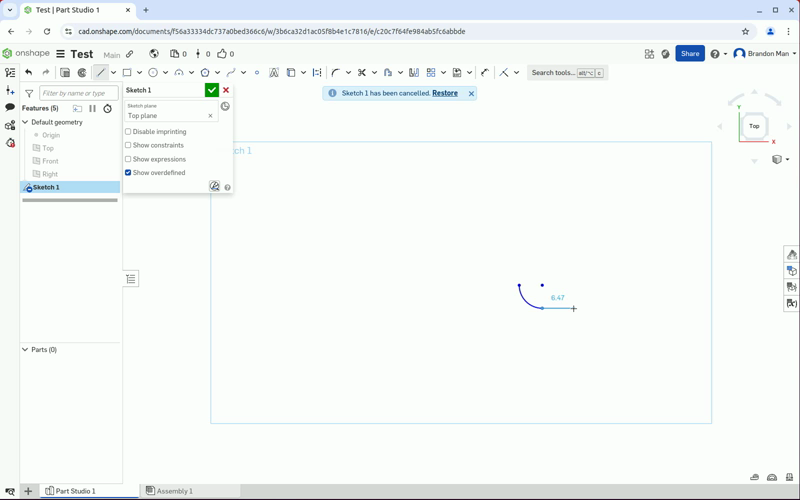
key_up(shift)
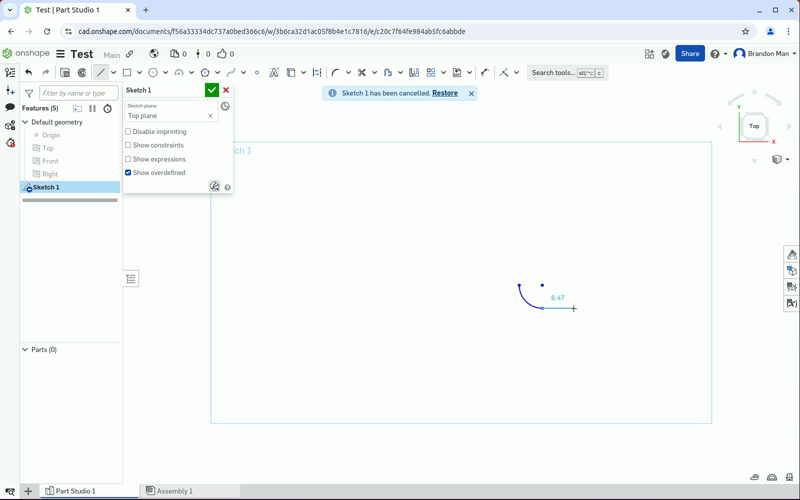
key_down(shift)
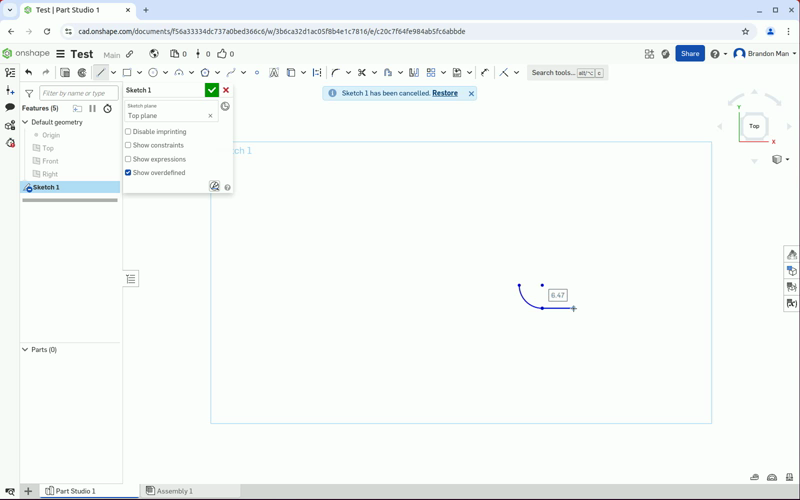
mouse_move(589, 308)
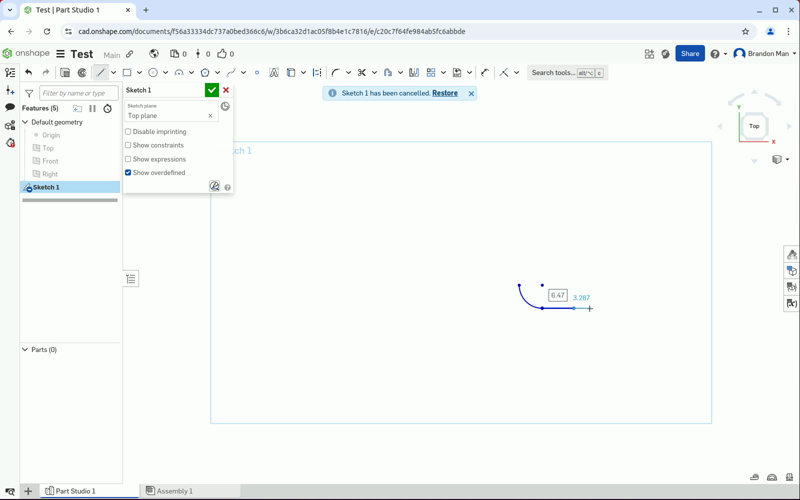
mouse_move(573, 261)
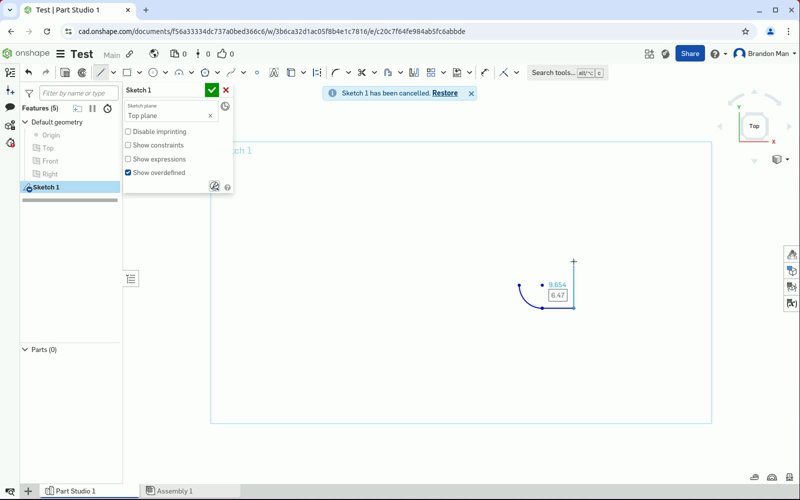
click(573, 261)
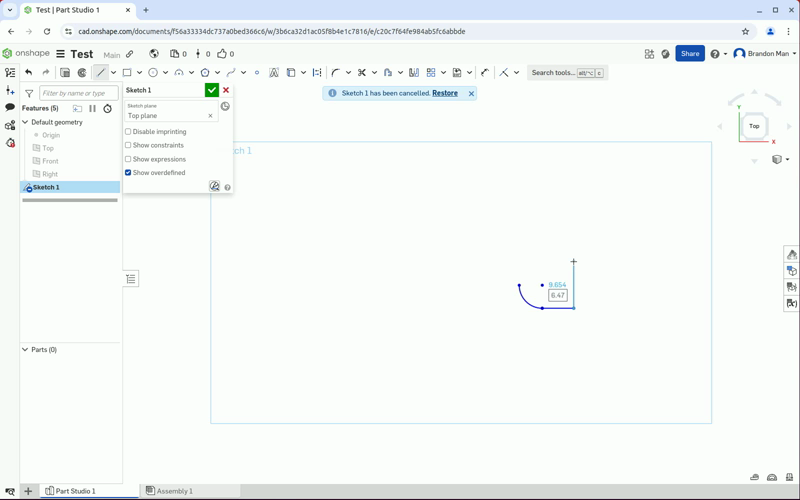
key_up(shift)
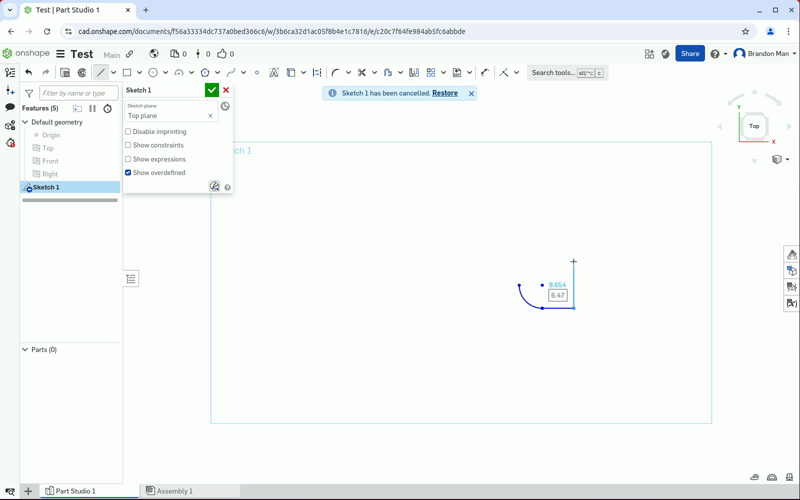
key(esc)
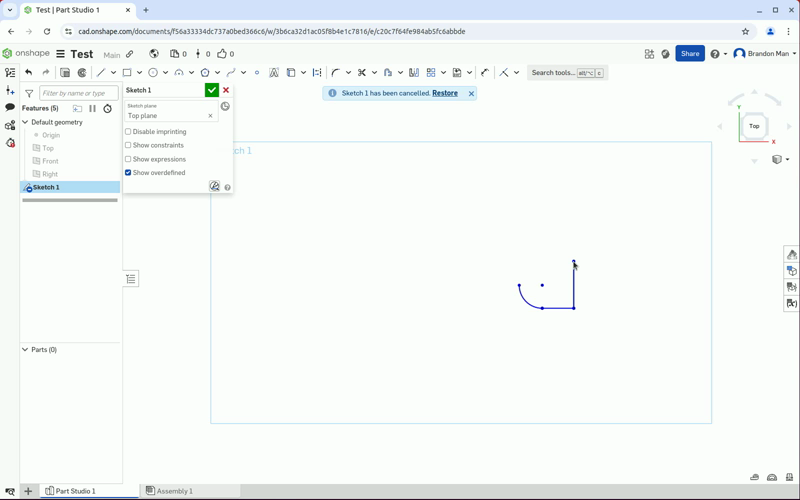
key(a)
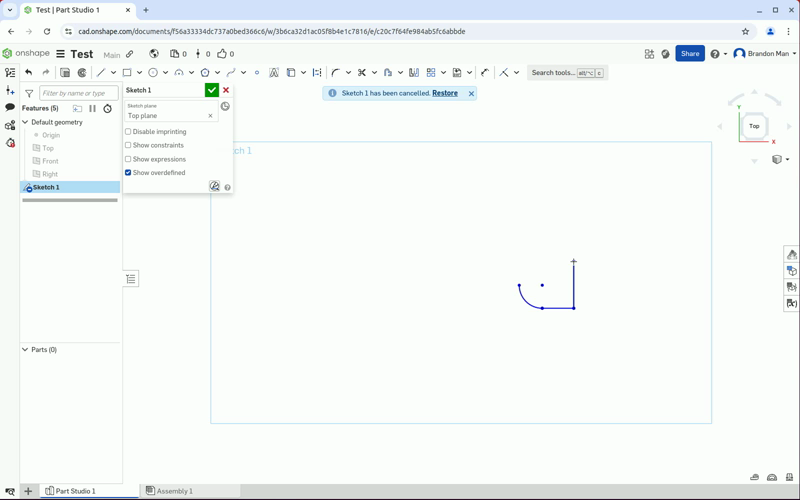
mouse_move(573, 261)
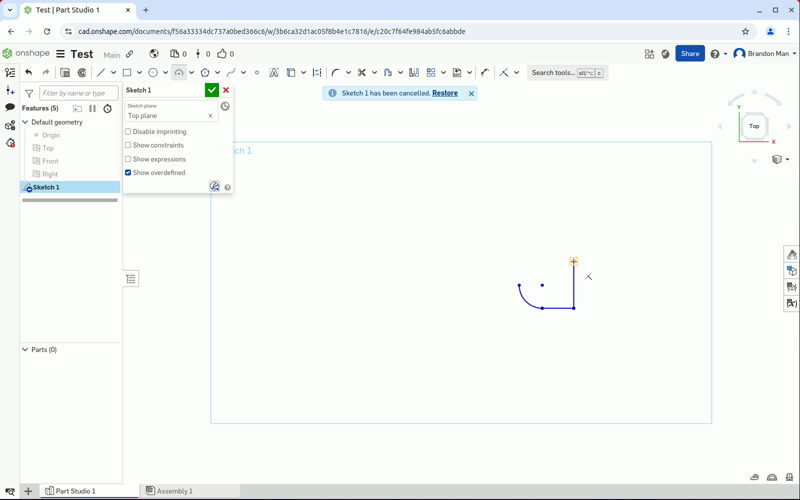
click(573, 261)
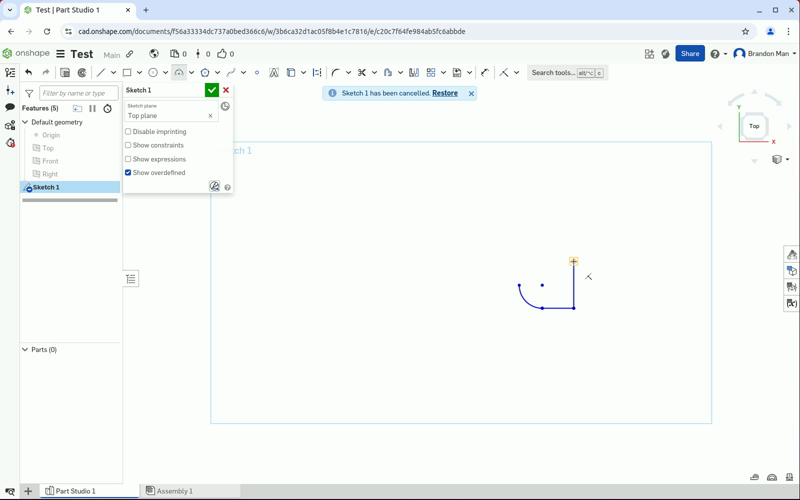
key_down(shift)
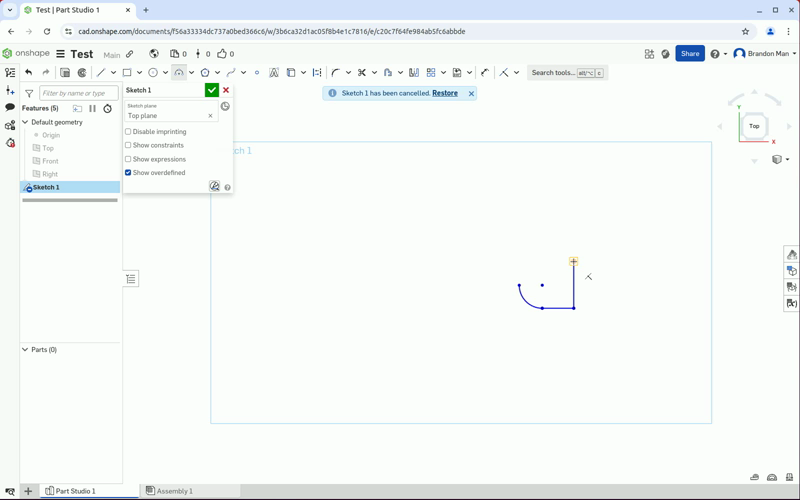
mouse_move(571, 258)
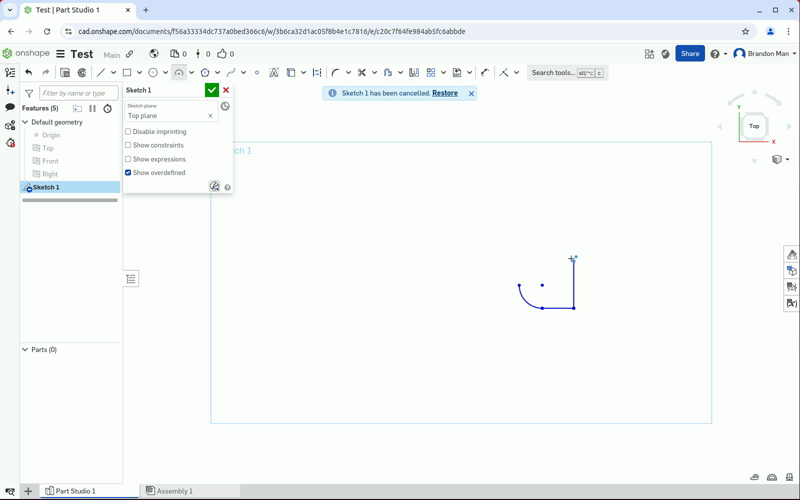
scroll(6)
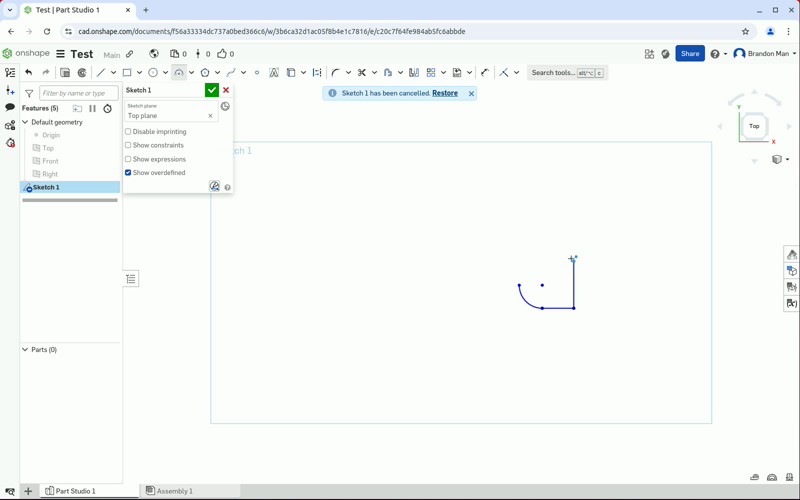
scroll(6)
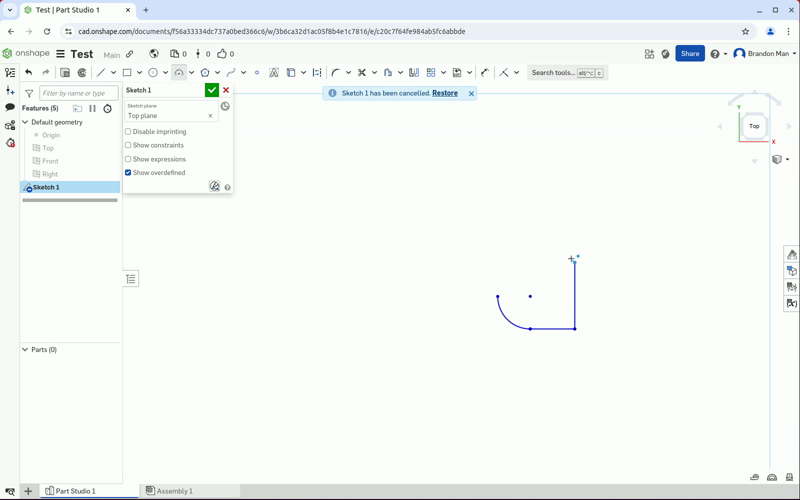
scroll(6)
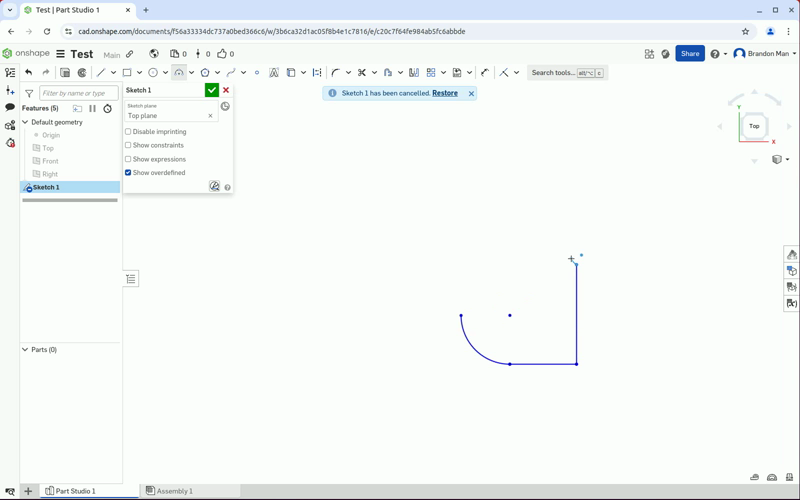
scroll(6)
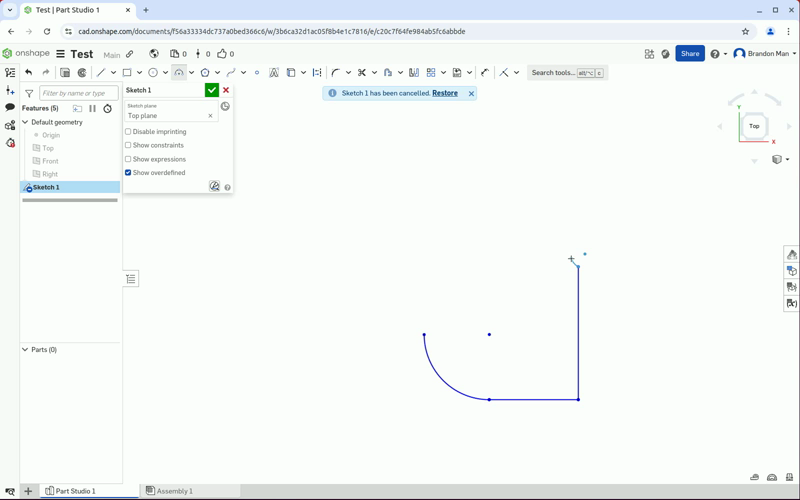
scroll(6)
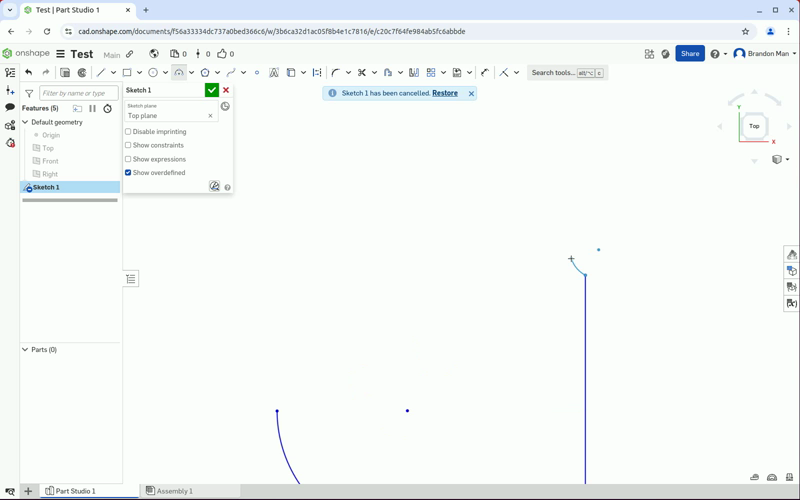
scroll(6)
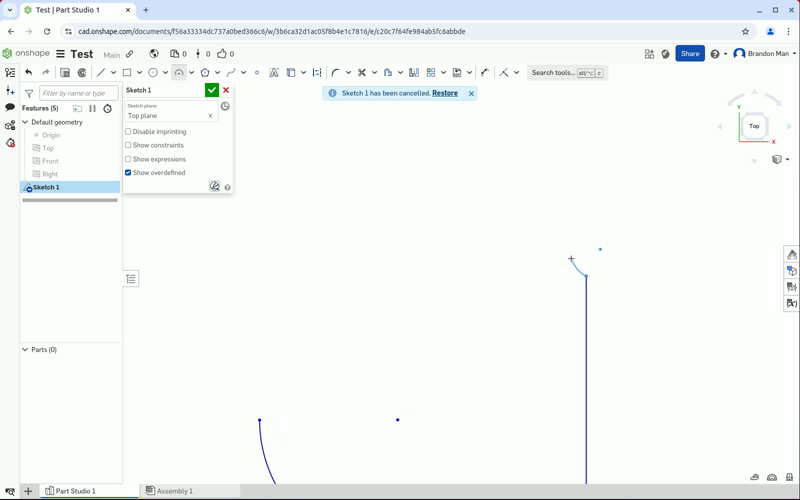
scroll(6)
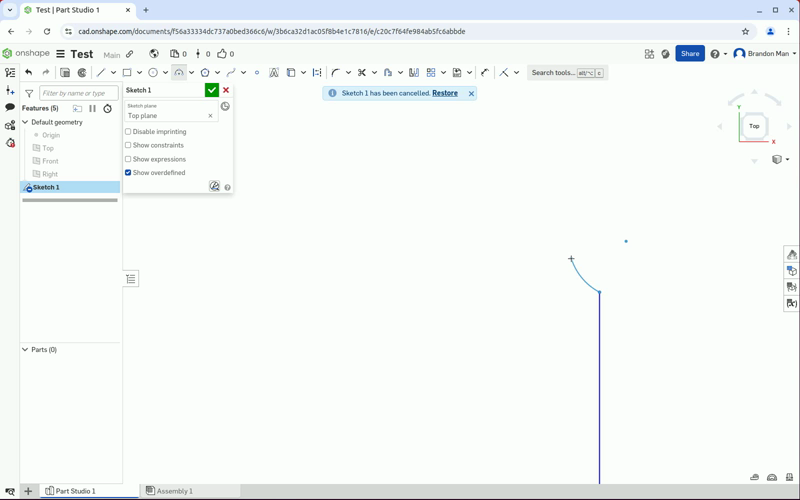
click(571, 258)
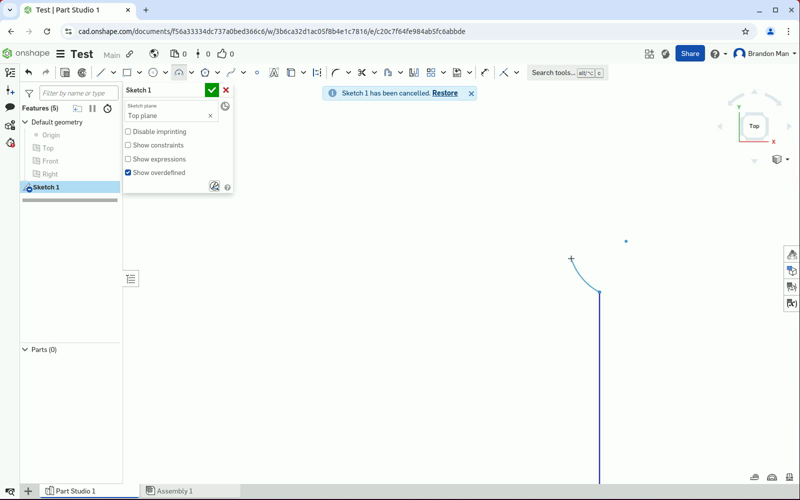
scroll(-6)
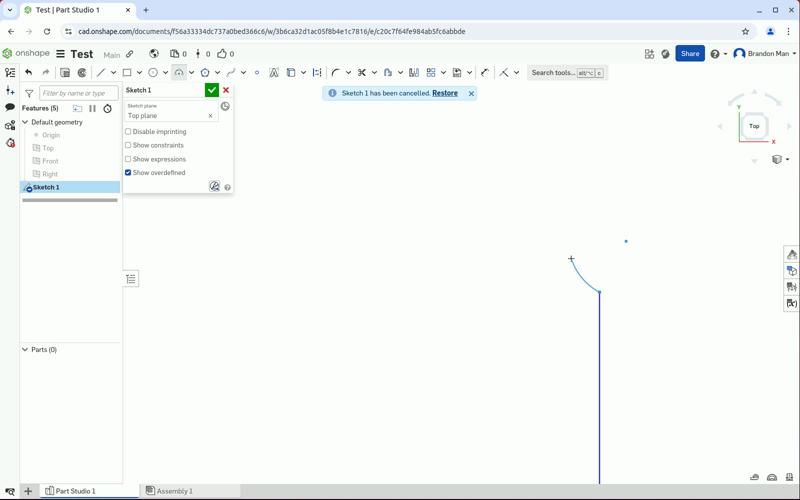
scroll(-6)
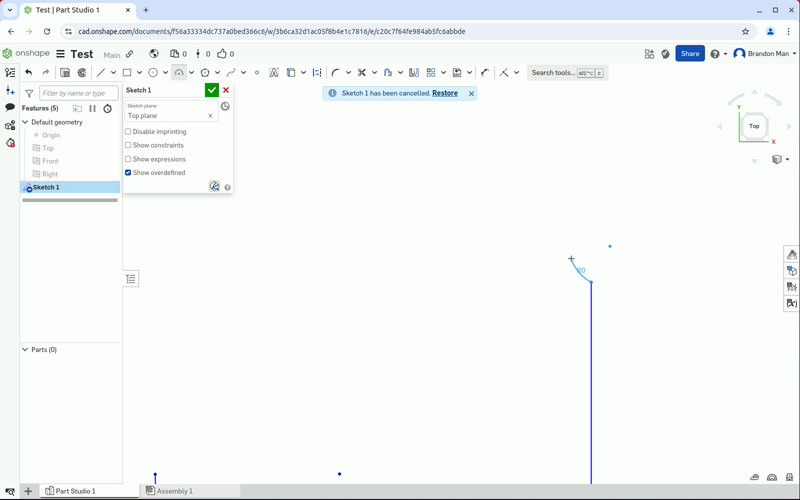
scroll(-6)
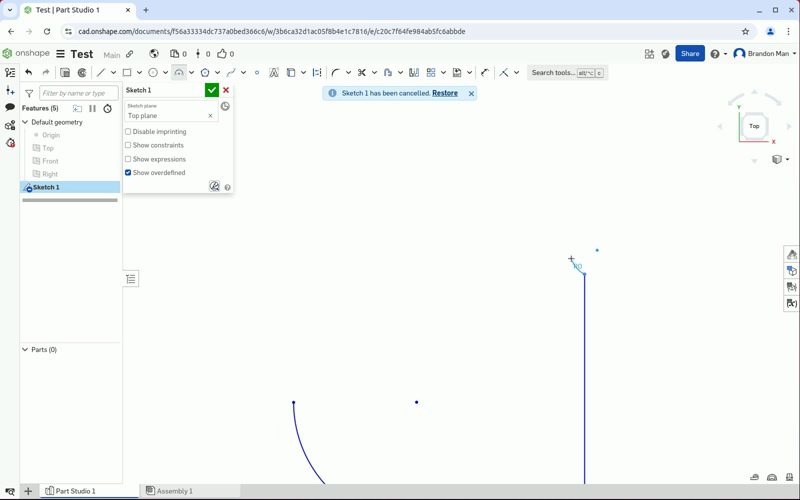
scroll(-6)
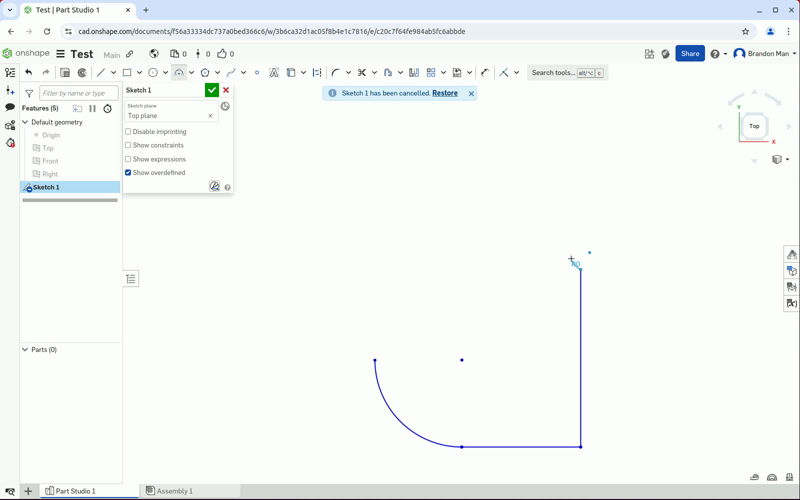
scroll(-6)
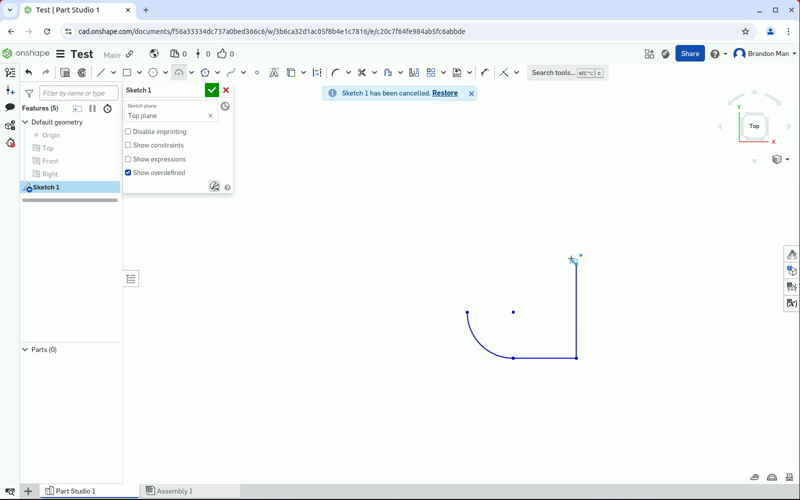
scroll(-6)
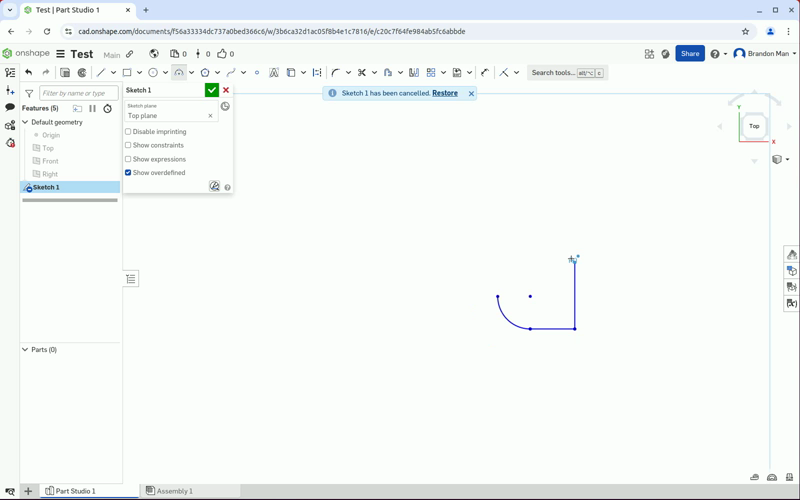
scroll(-6)
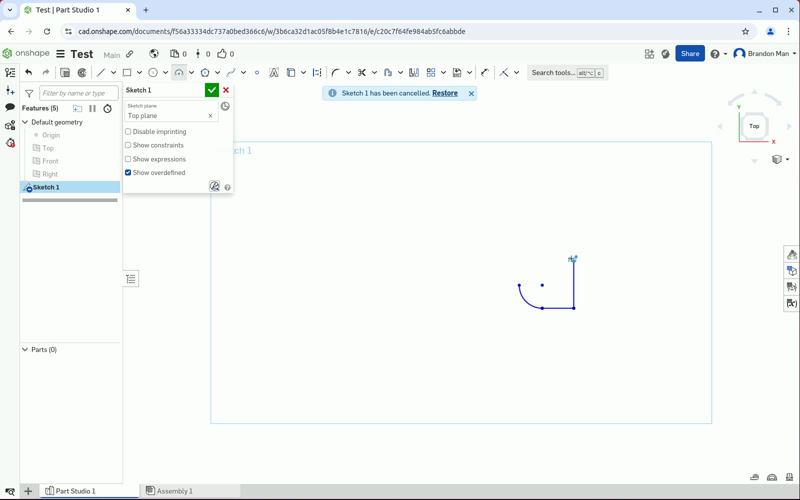
mouse_move(573, 259)
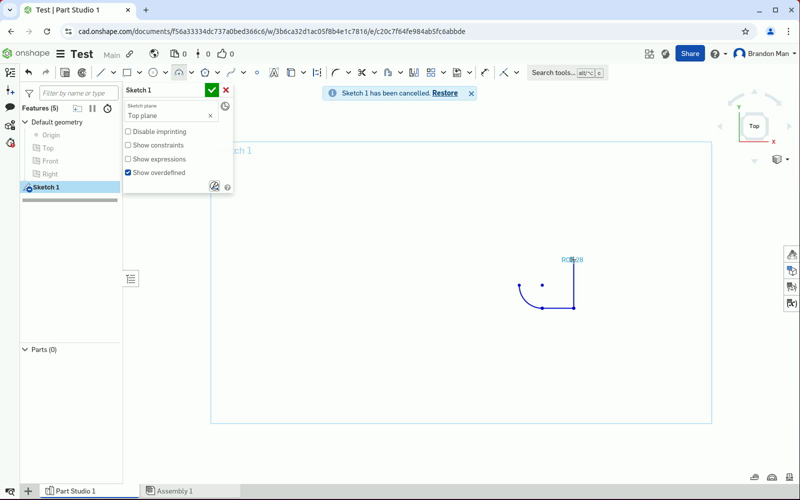
scroll(6)
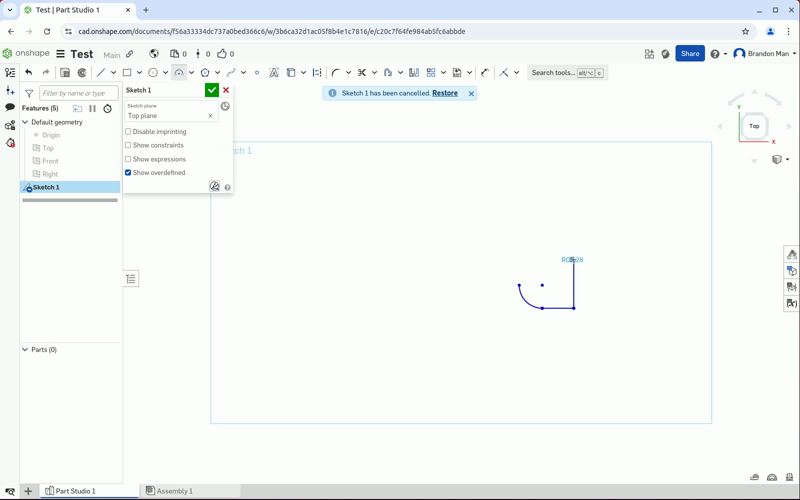
scroll(6)
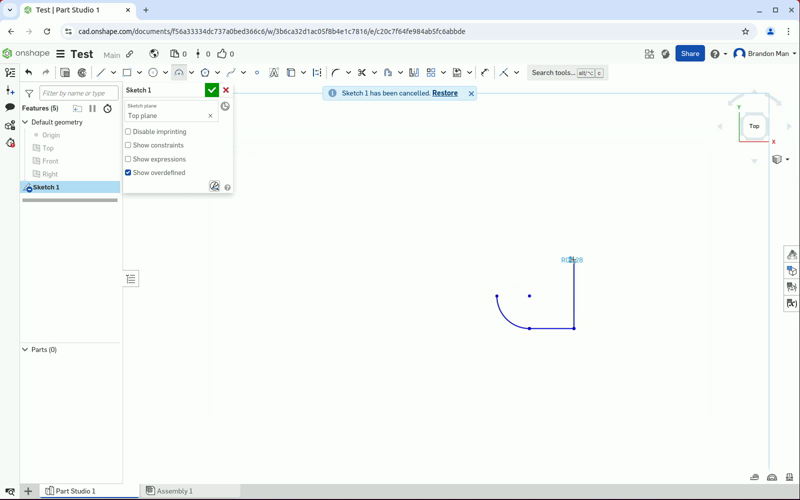
scroll(6)
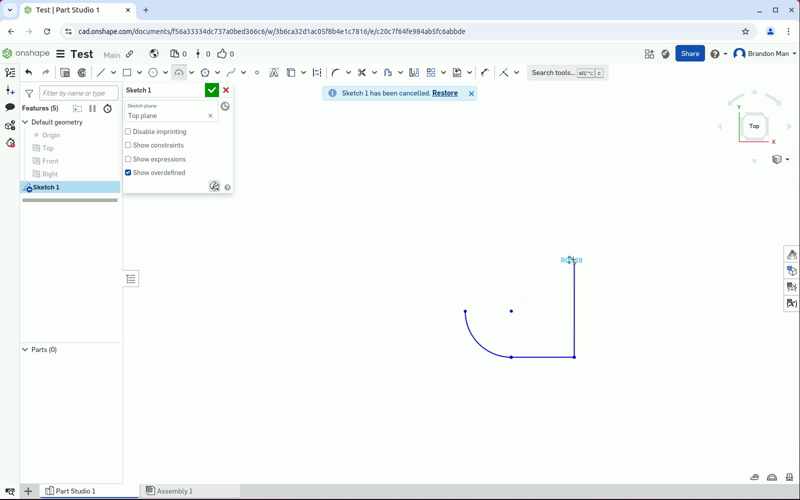
scroll(6)
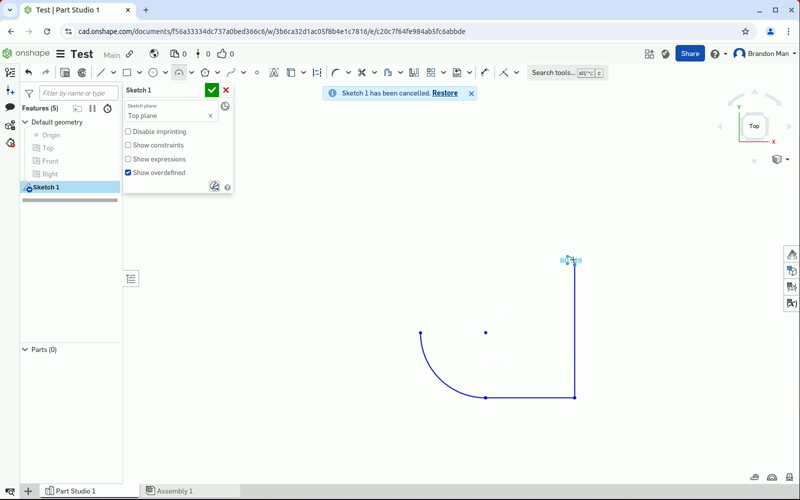
scroll(6)
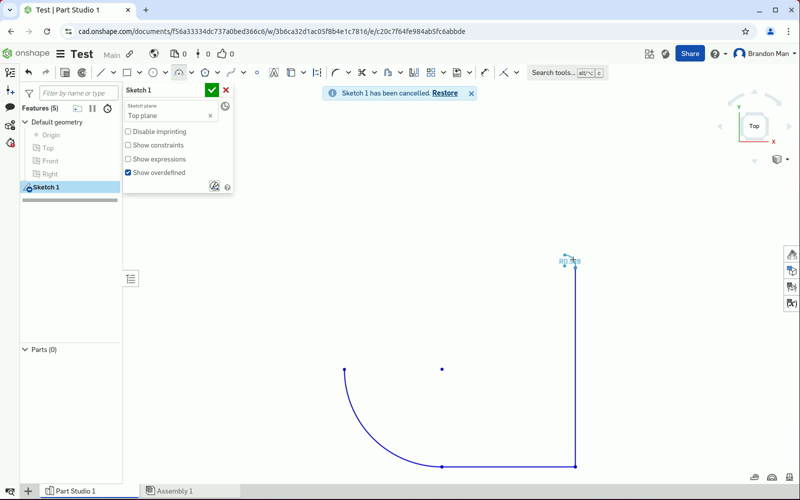
scroll(6)
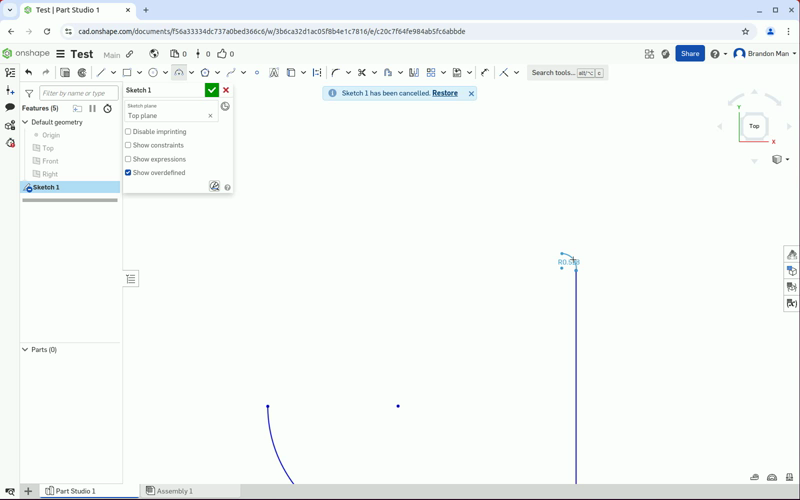
scroll(6)
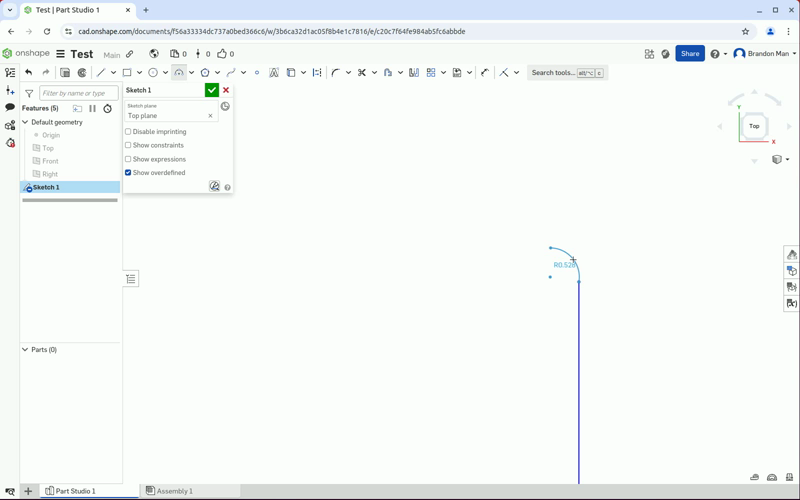
click(573, 259)
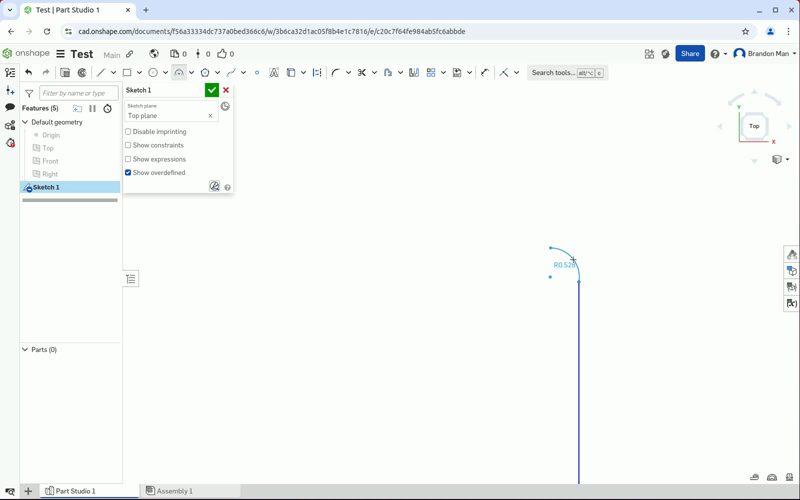
scroll(-6)
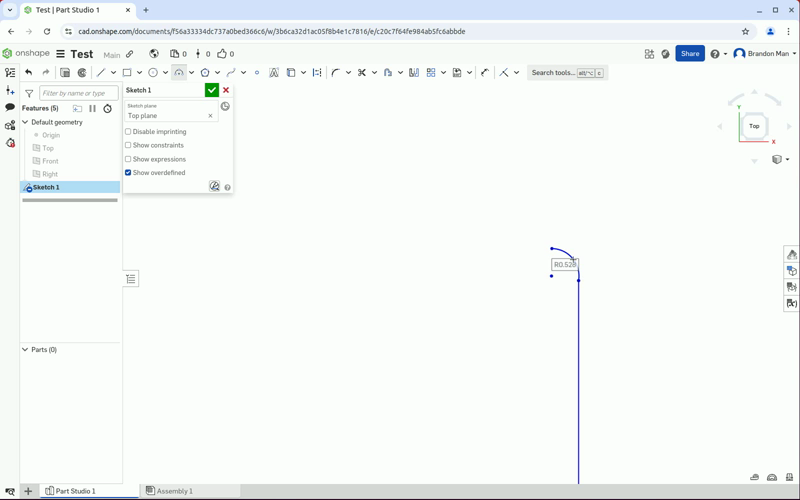
scroll(-6)
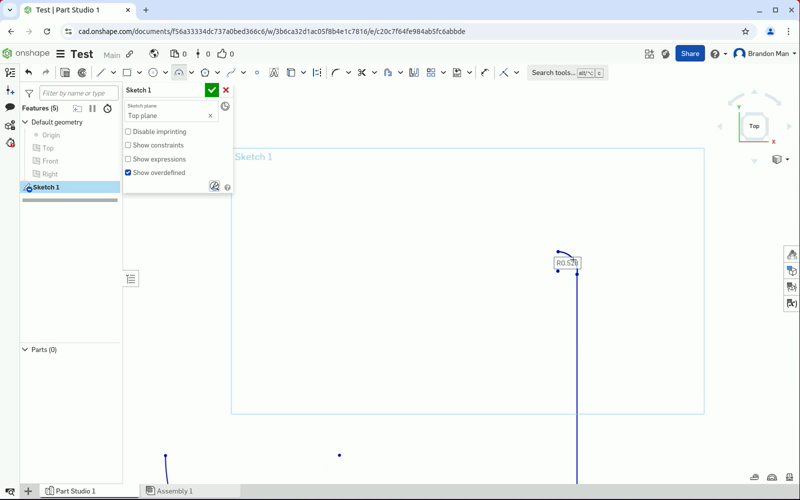
scroll(-6)
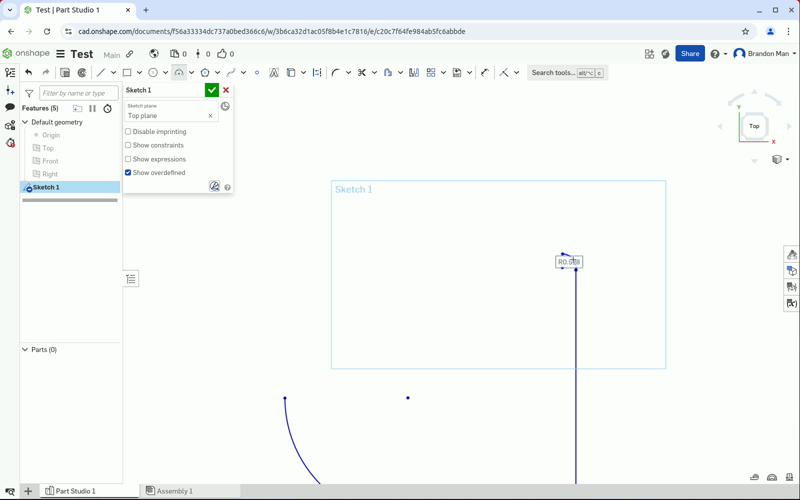
scroll(-6)
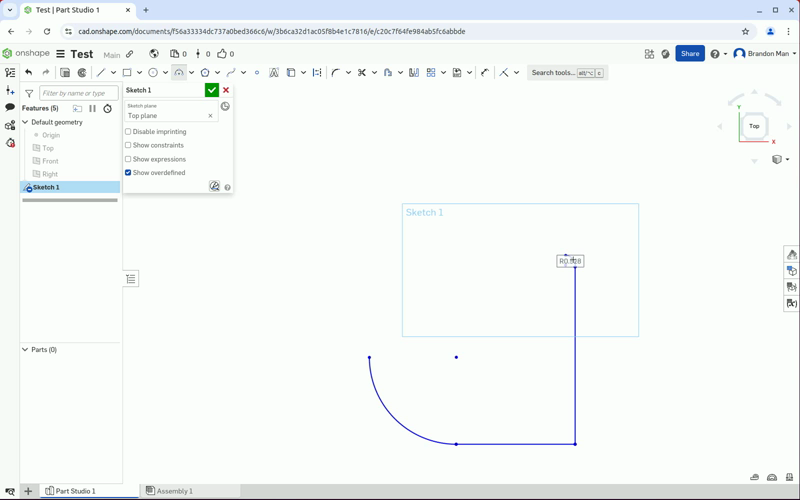
scroll(-6)
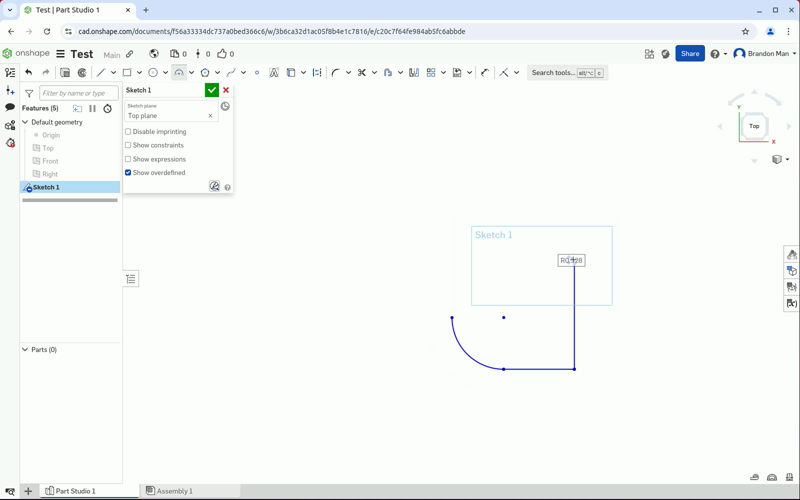
scroll(-6)
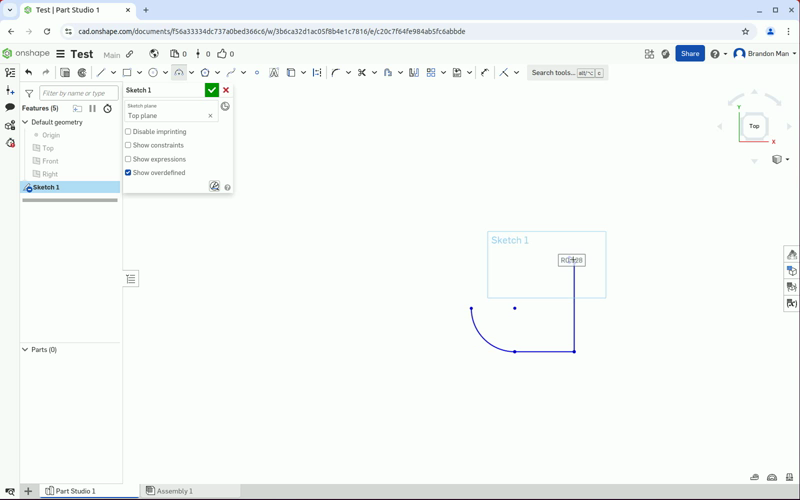
scroll(-6)
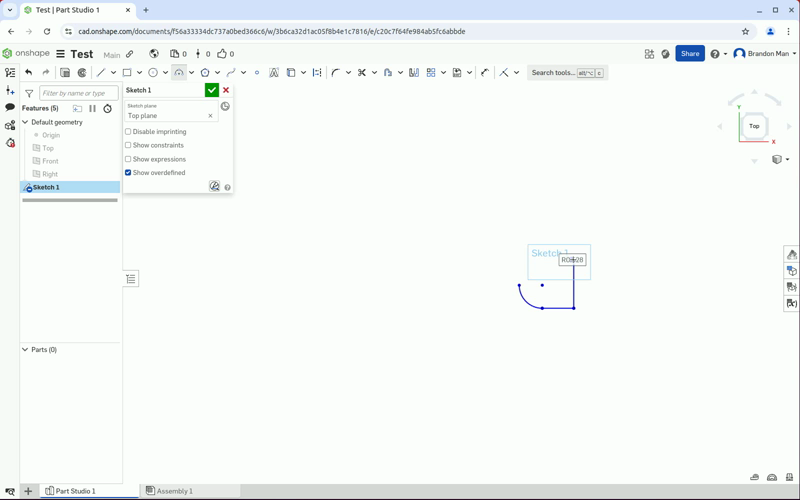
key_up(shift)
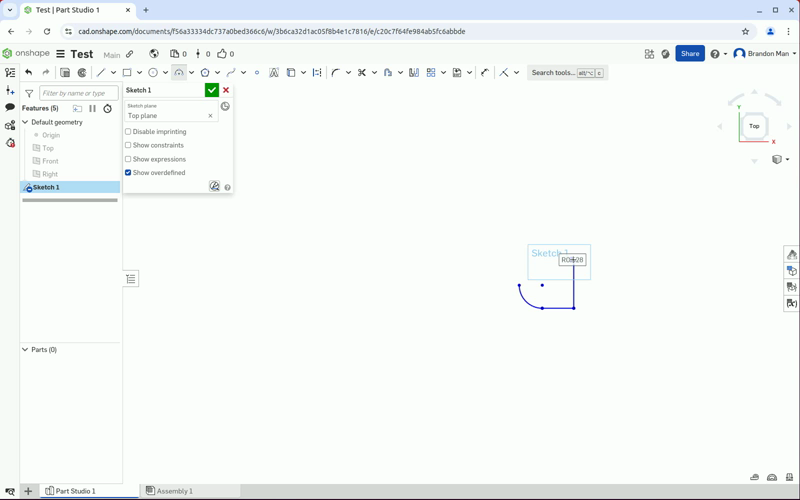
key(esc)
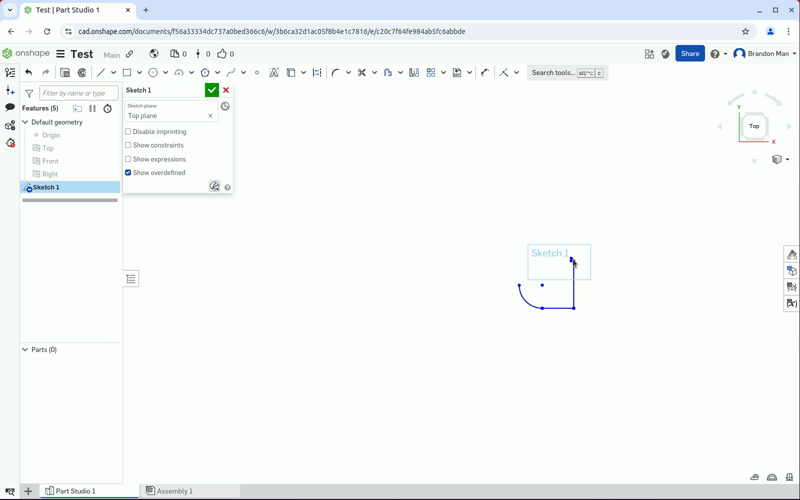
key(l)
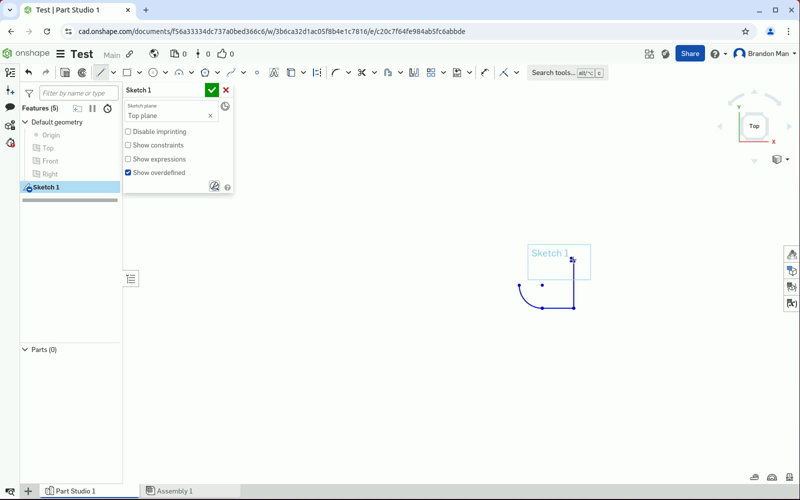
mouse_move(571, 258)
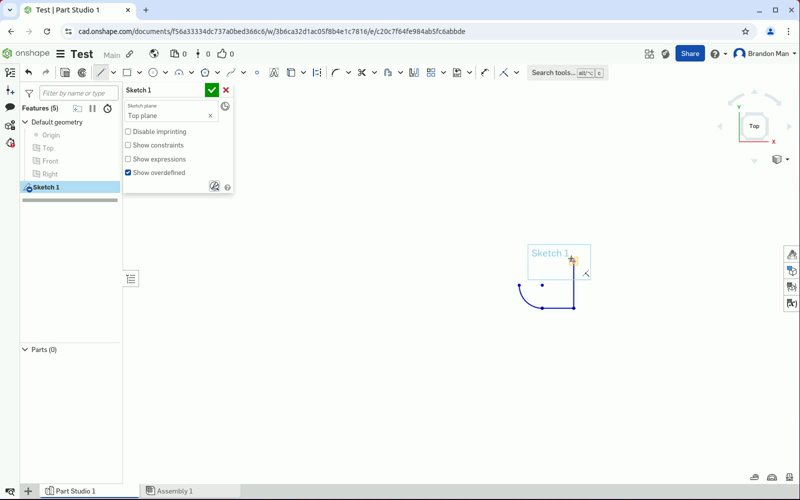
scroll(6)
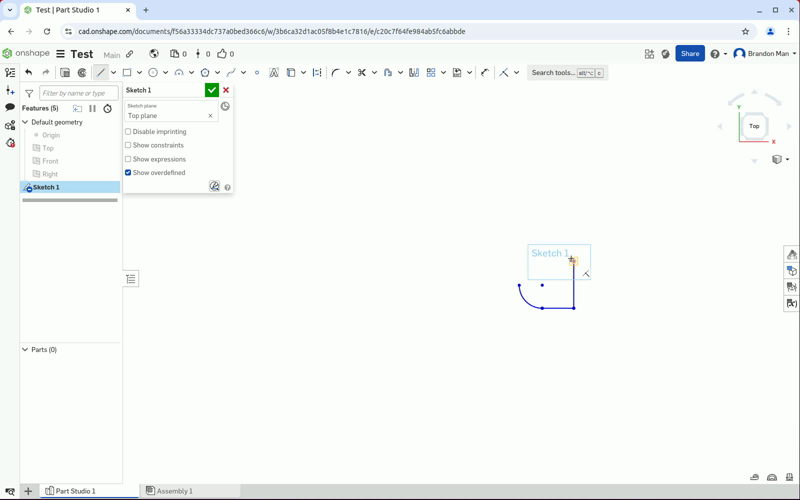
scroll(6)
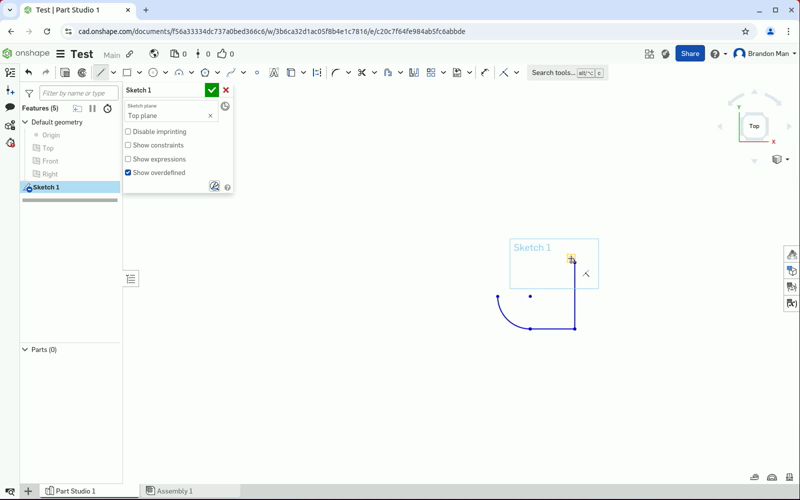
scroll(6)
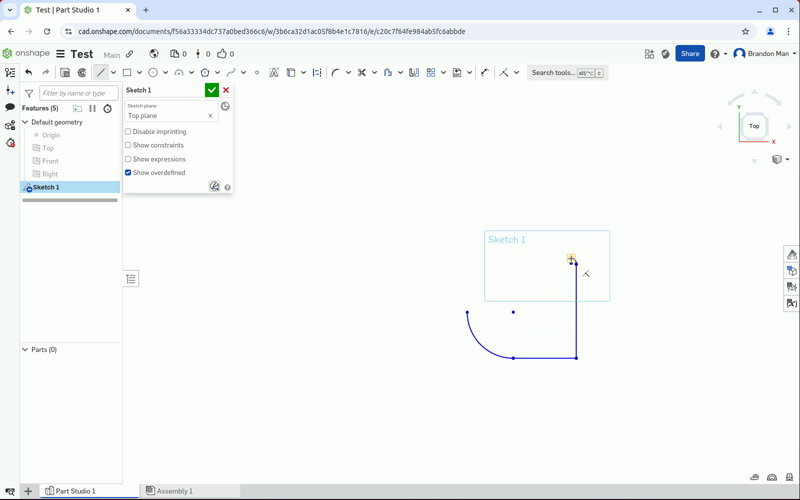
scroll(6)
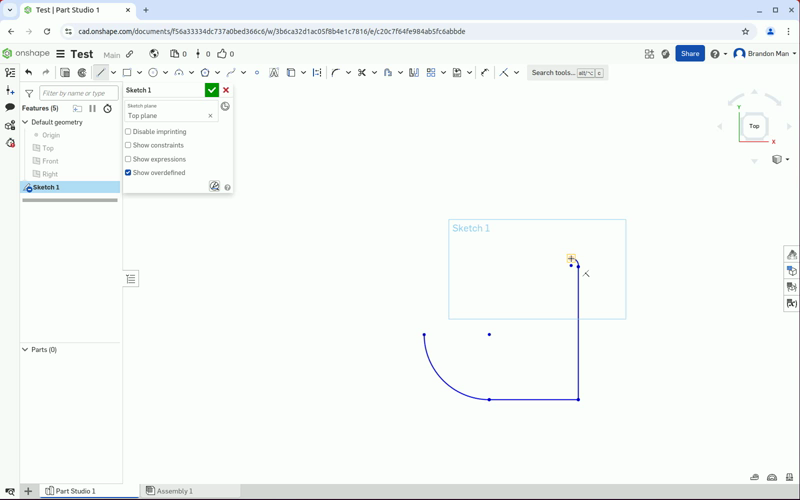
scroll(6)
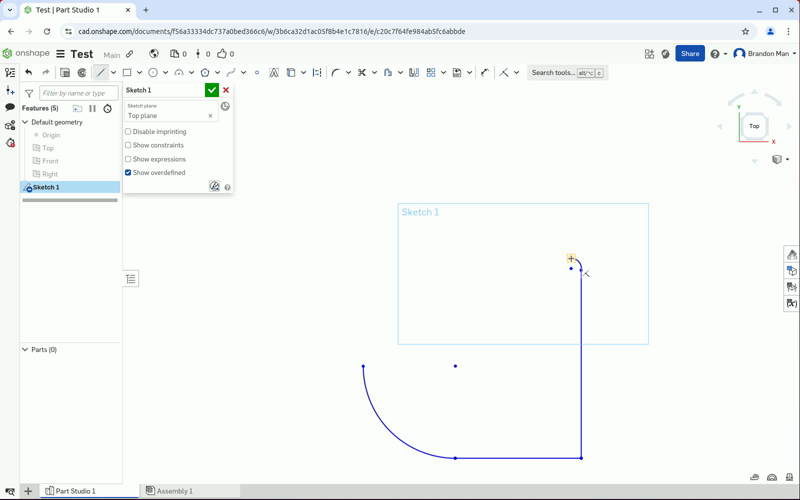
scroll(6)
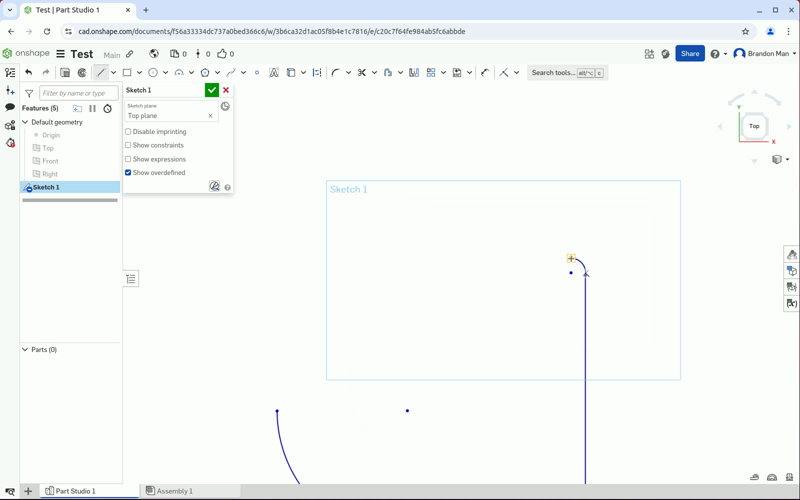
scroll(6)
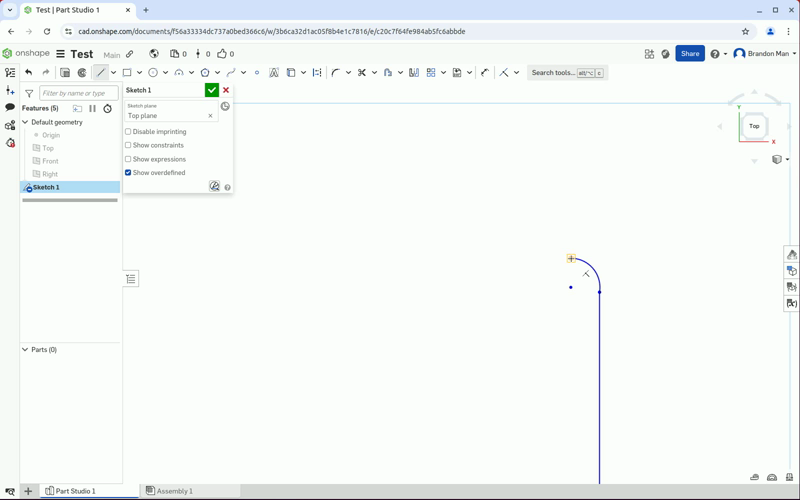
click(571, 258)
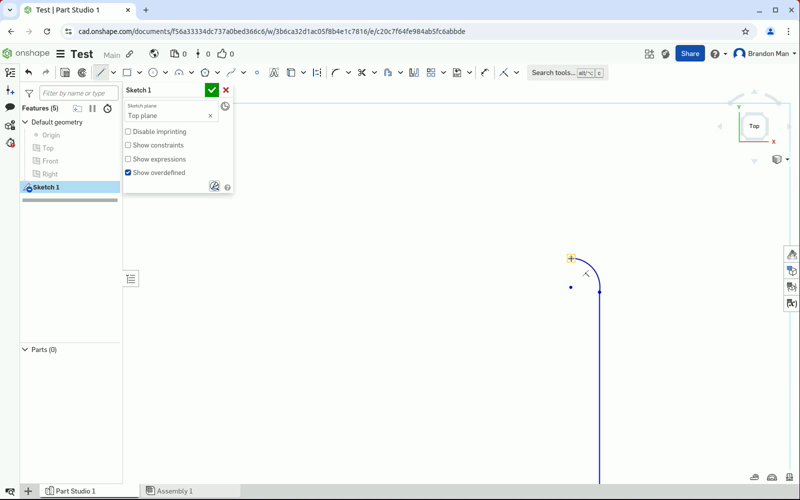
scroll(-6)
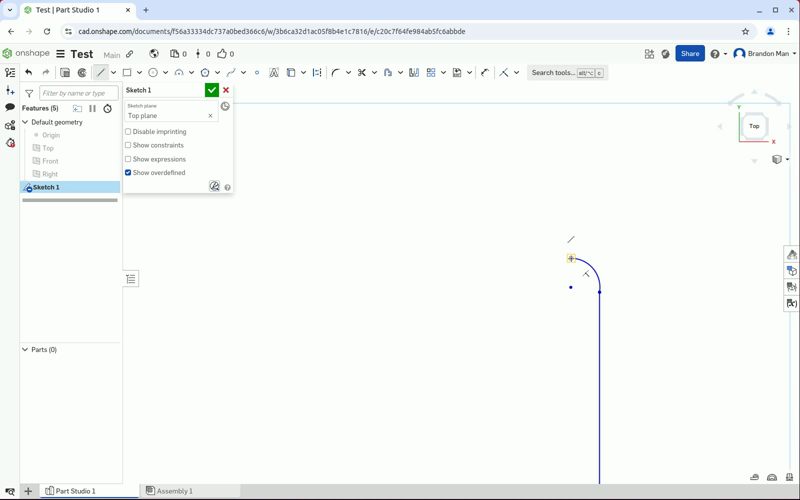
scroll(-6)
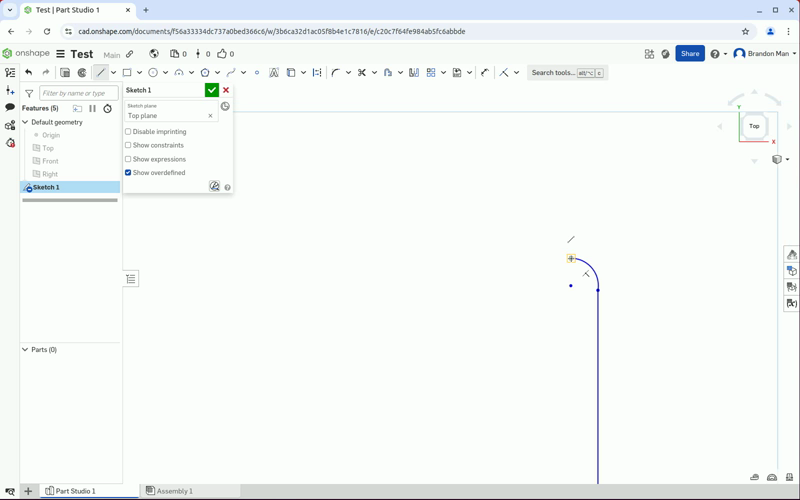
scroll(-6)
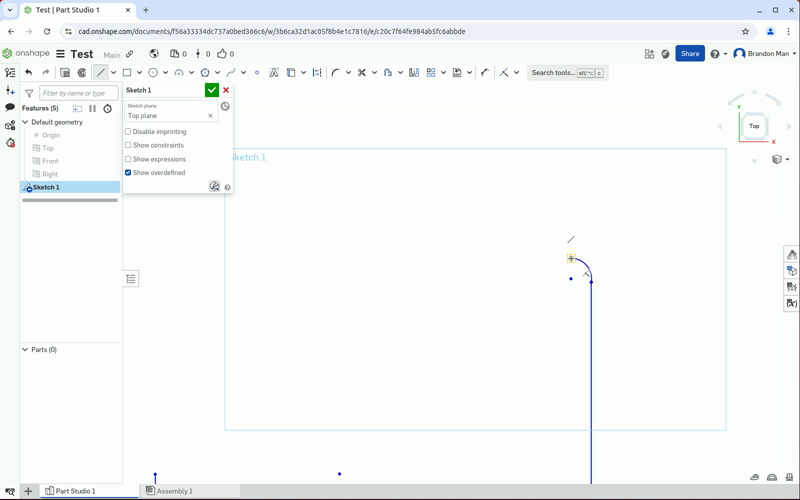
scroll(-6)
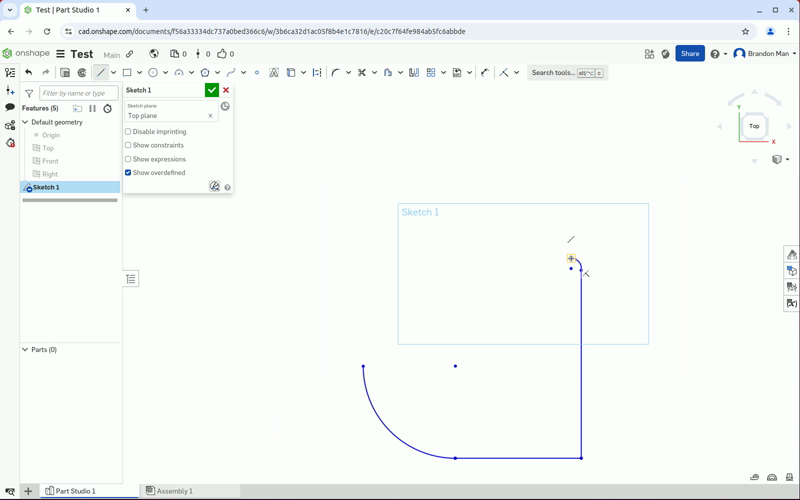
scroll(-6)
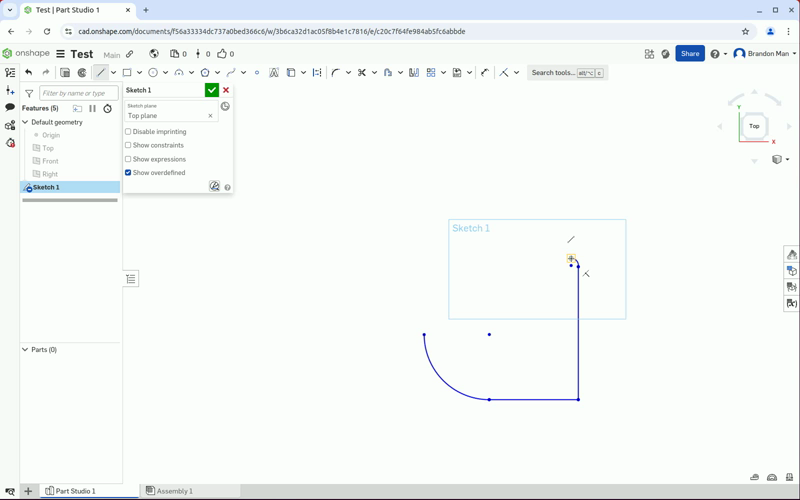
scroll(-6)
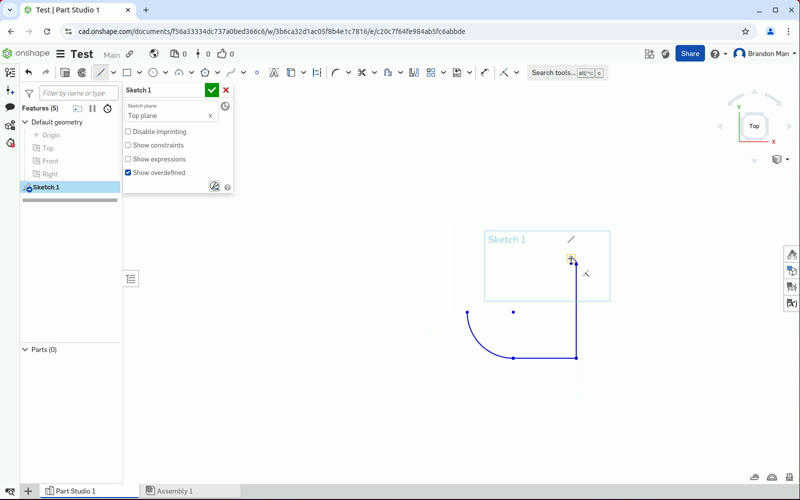
scroll(-6)
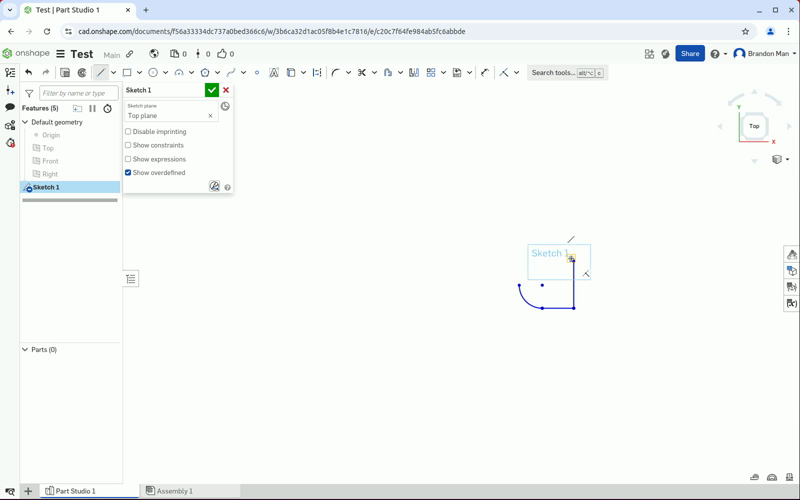
key_down(shift)
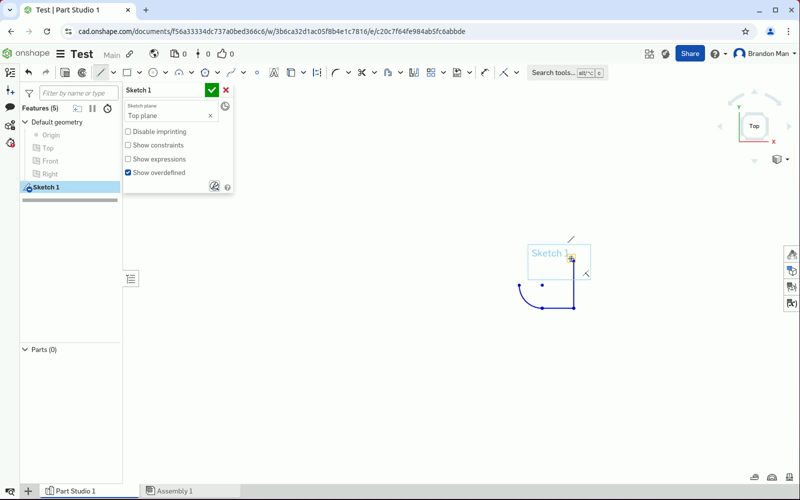
mouse_move(589, 258)
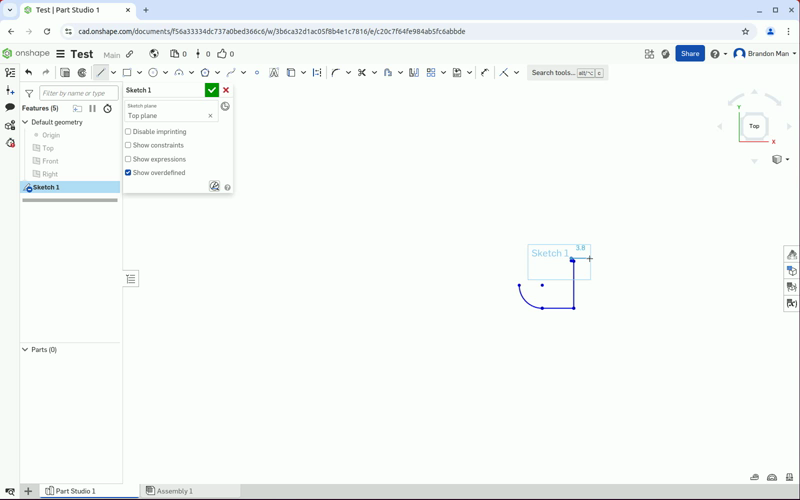
mouse_move(519, 258)
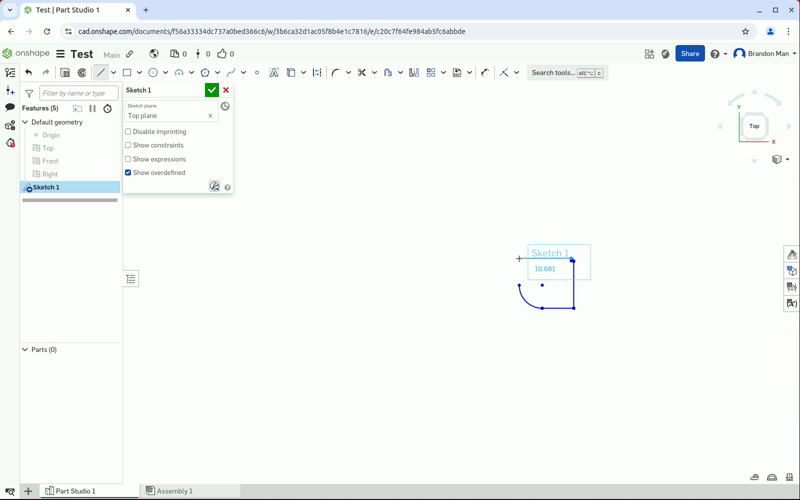
click(519, 258)
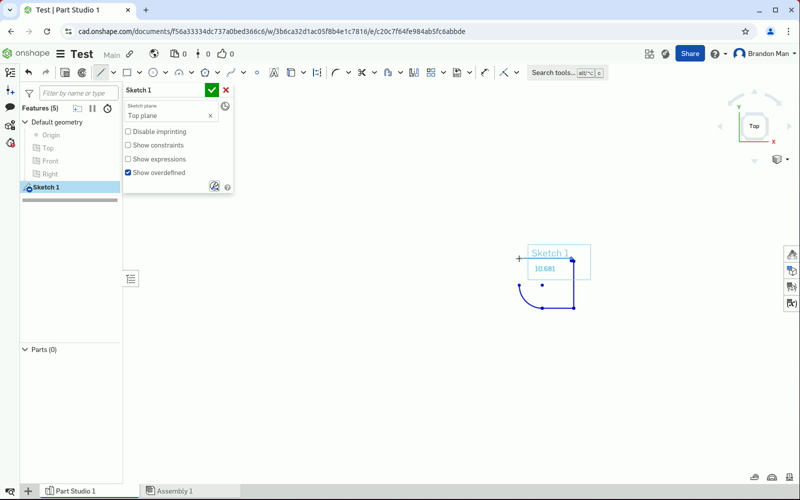
key_up(shift)
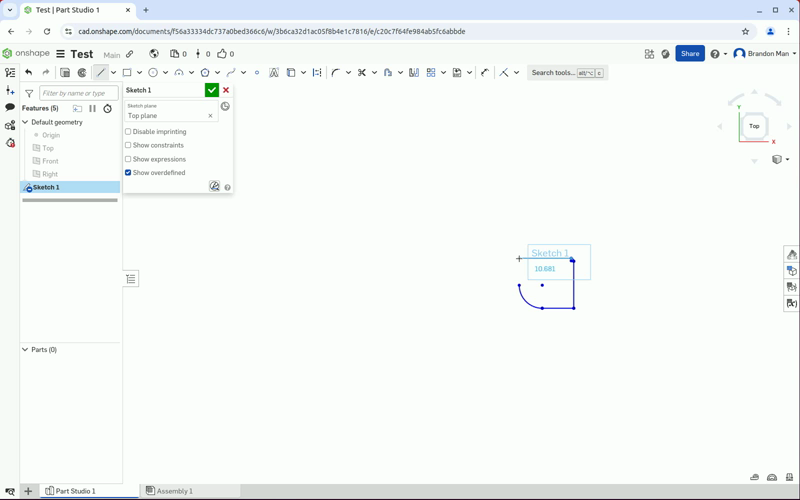
mouse_move(549, 258)
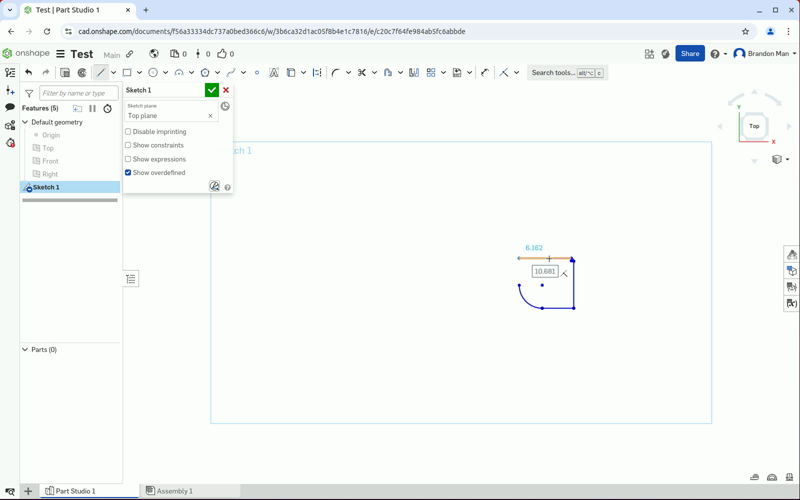
key_down(shift)
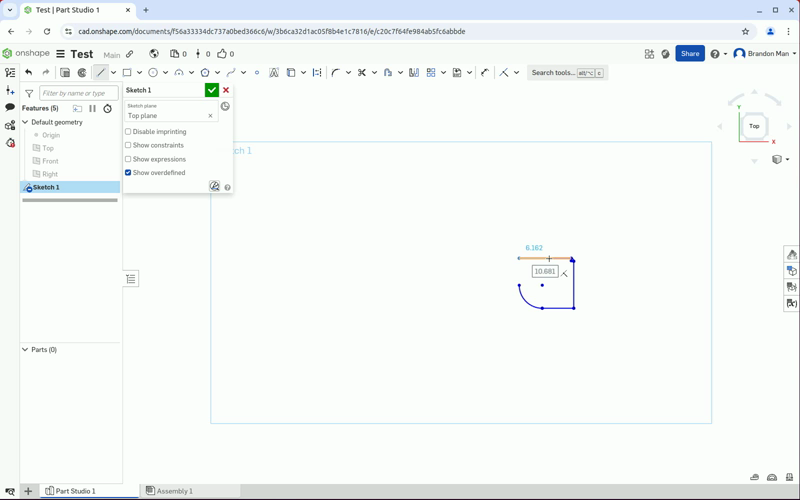
mouse_move(519, 285)
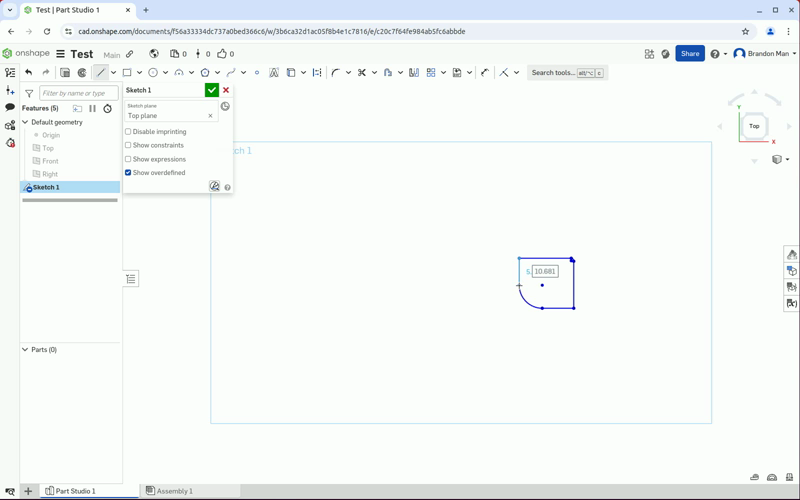
key_up(shift)
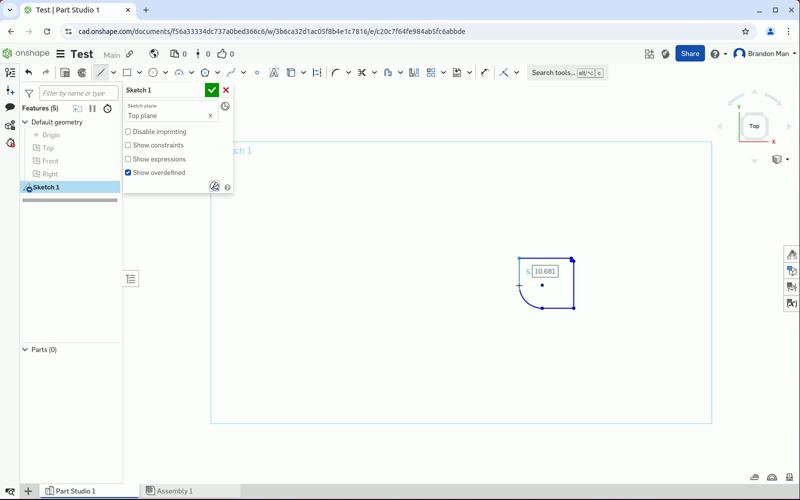
click(519, 285)
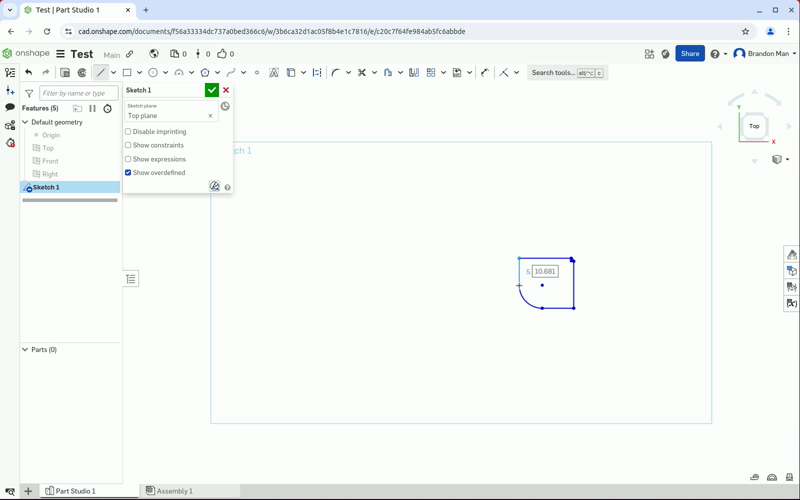
key(esc)
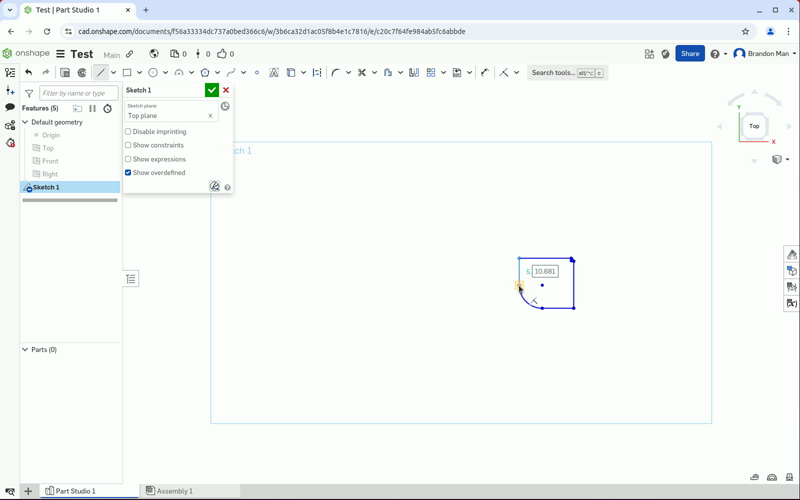
key(c)
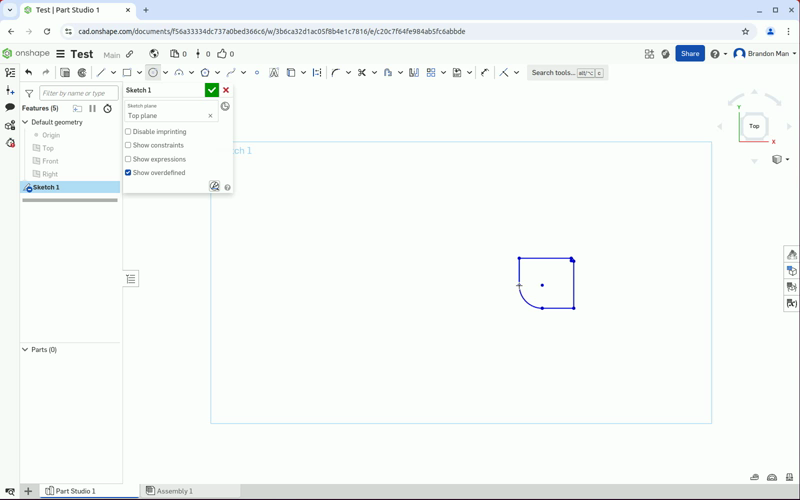
key_down(shift)
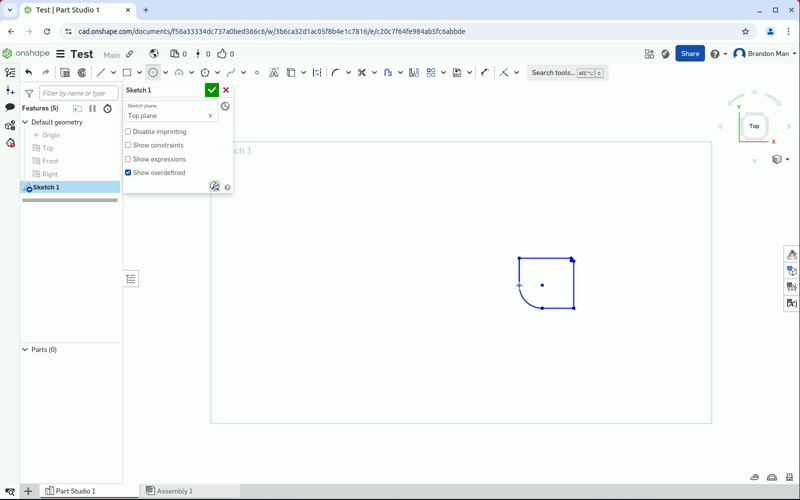
mouse_move(538, 272)
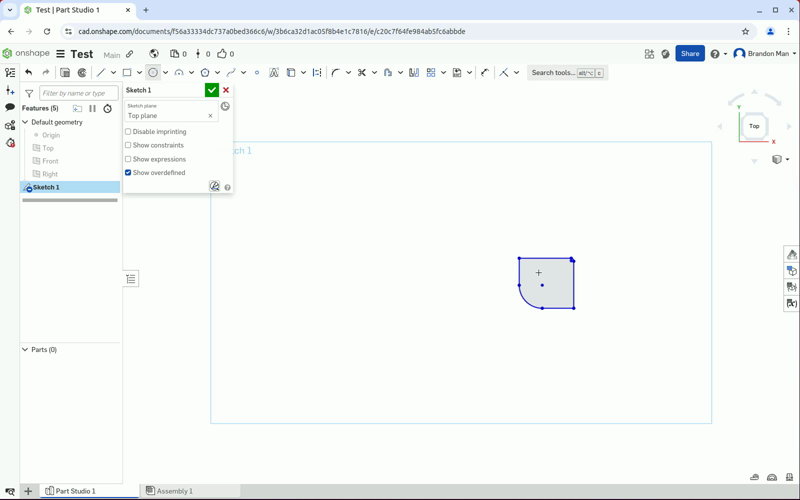
click(538, 272)
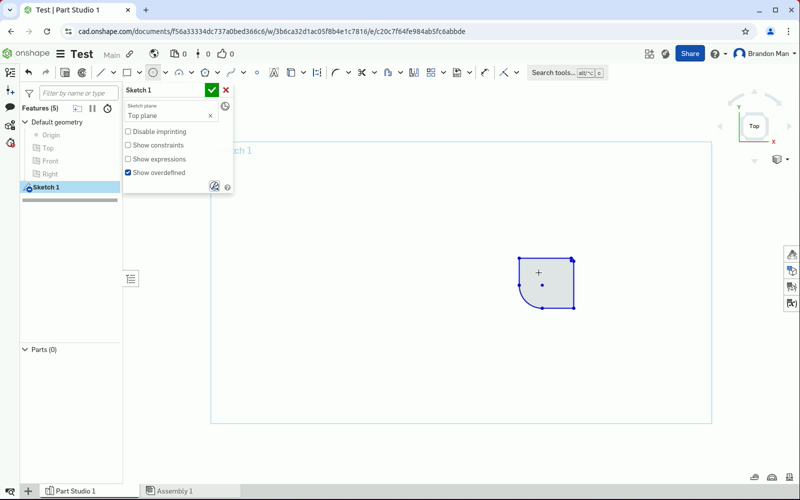
key_up(shift)
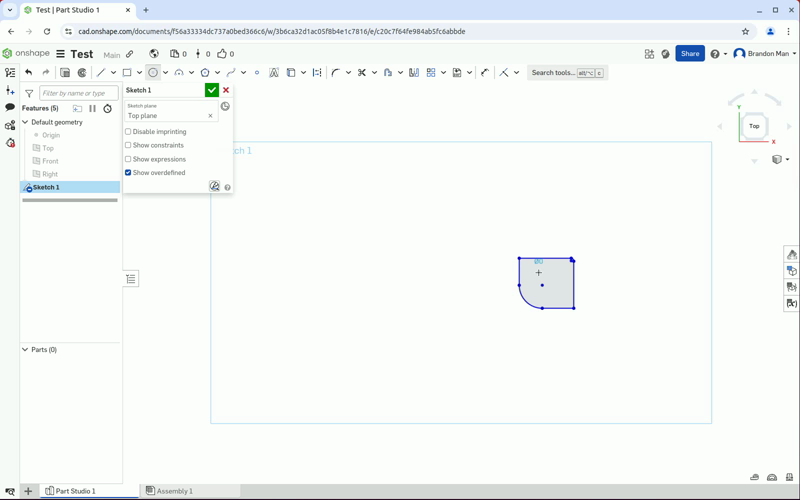
mouse_move(543, 272)
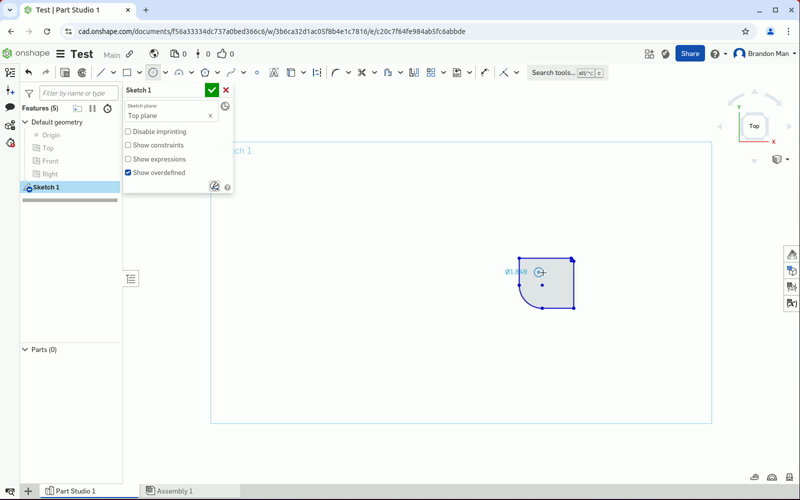
click(543, 272)
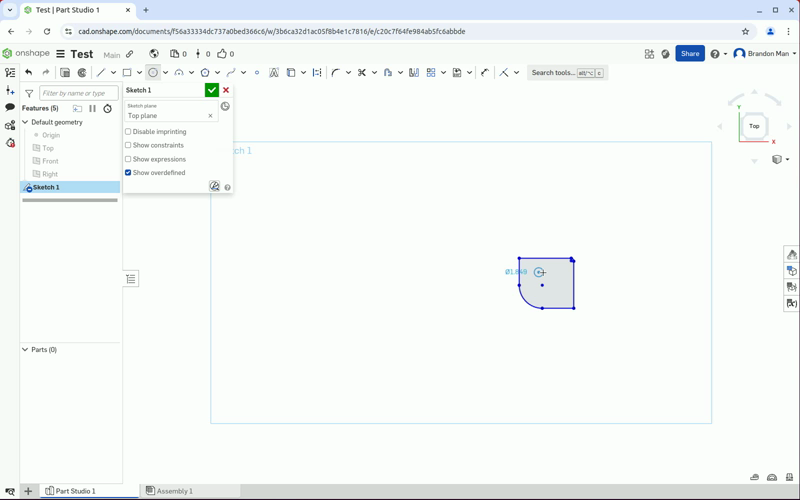
key(esc)
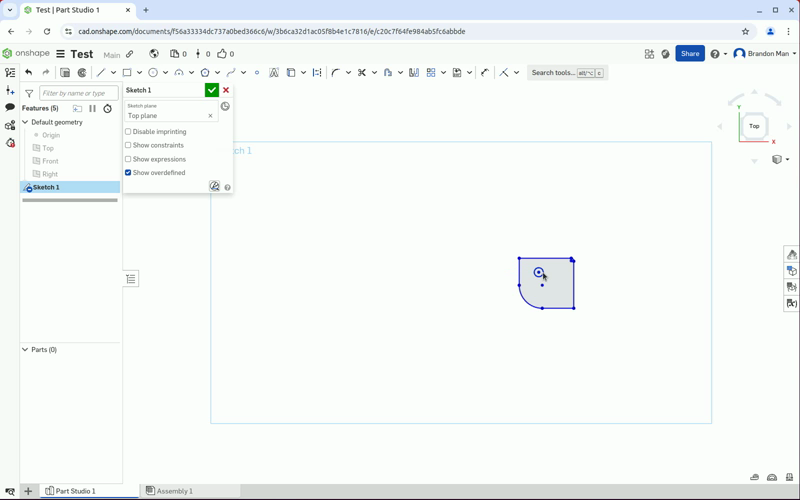
key(c)
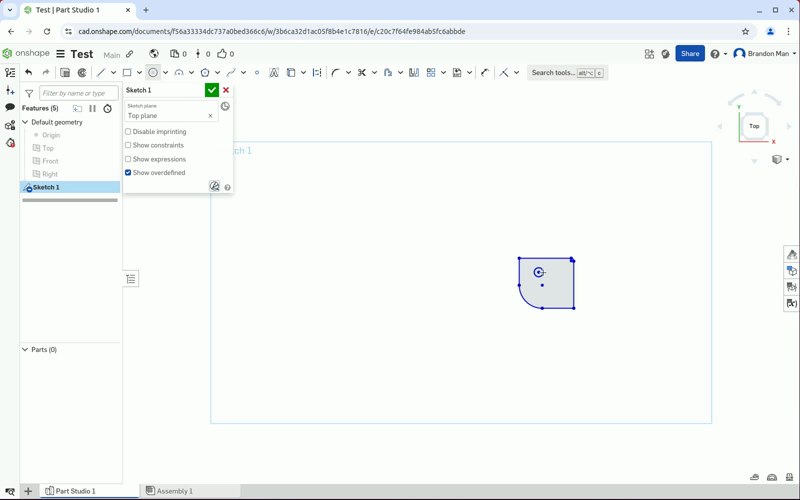
key_down(shift)
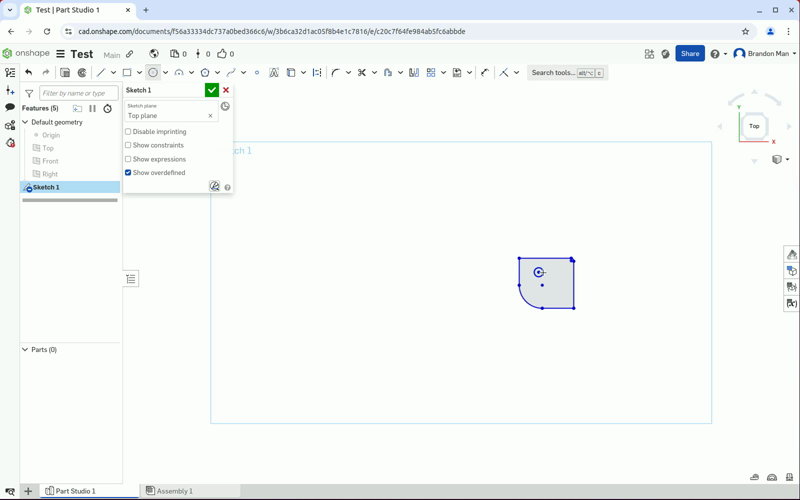
mouse_move(556, 293)
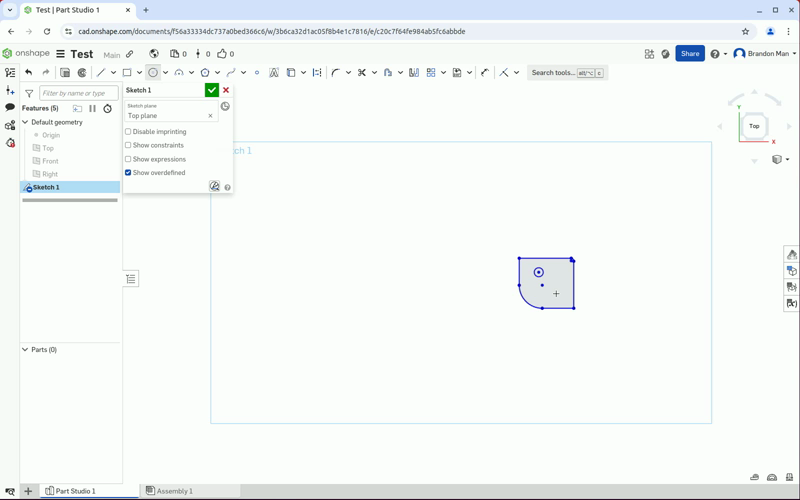
click(556, 293)
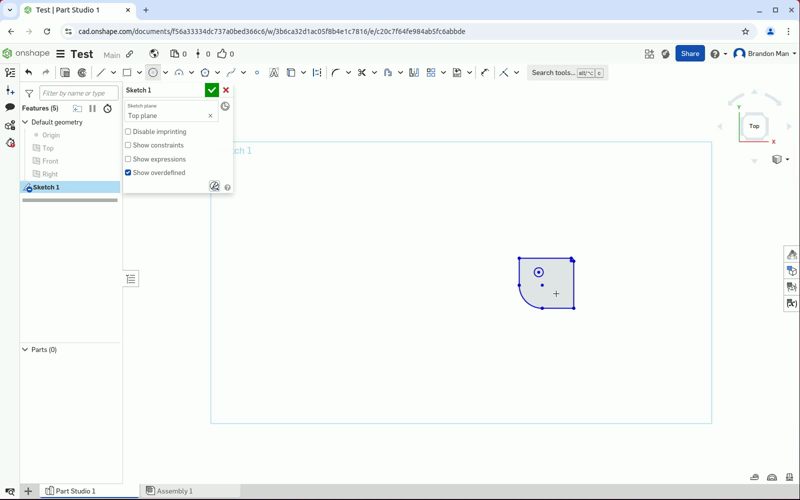
key_up(shift)
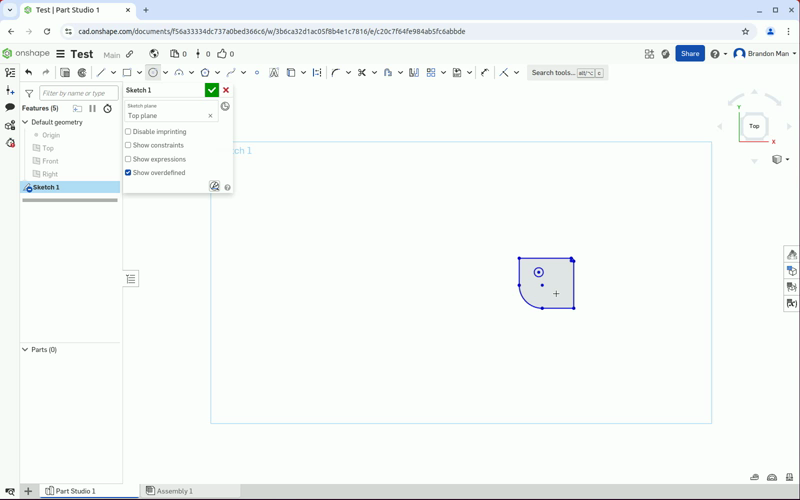
mouse_move(559, 293)
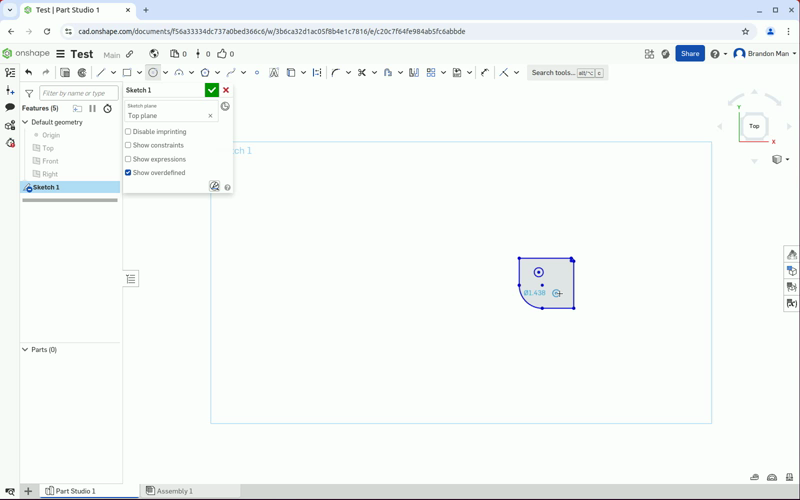
click(559, 293)
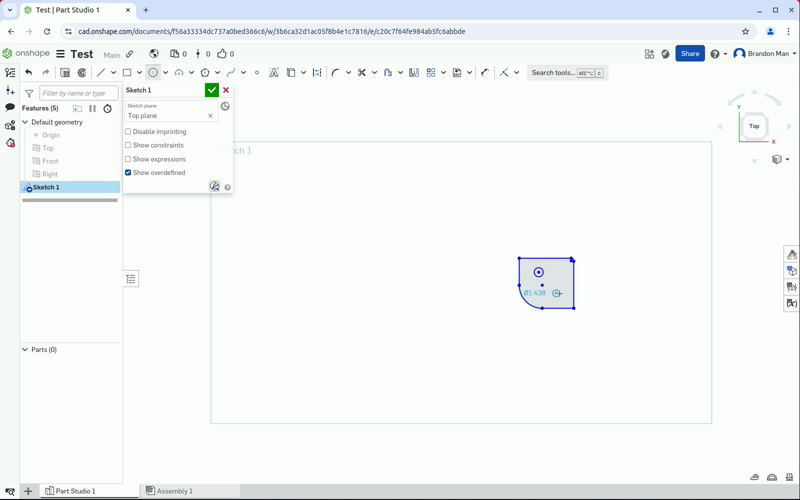
key(esc)
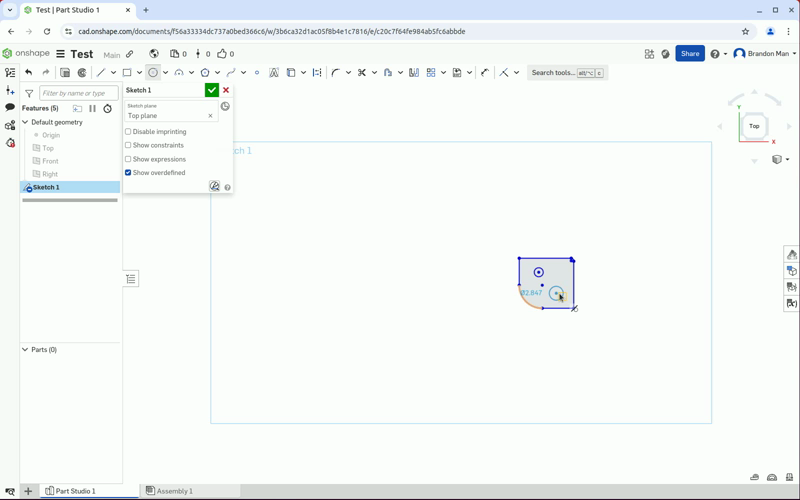
mouse_move(524, 276)
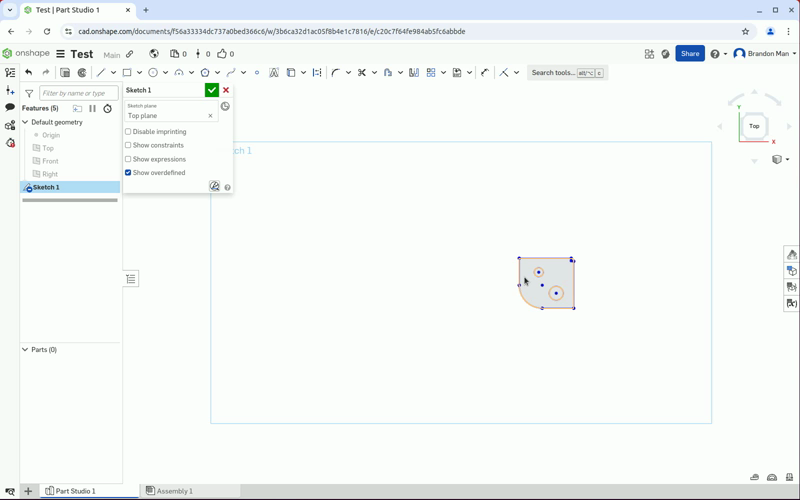
click(524, 276)
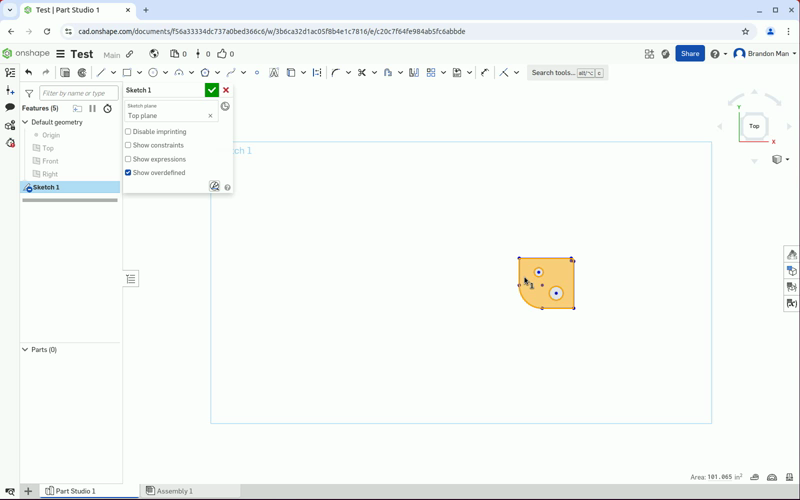
mouse_move(73, 352)
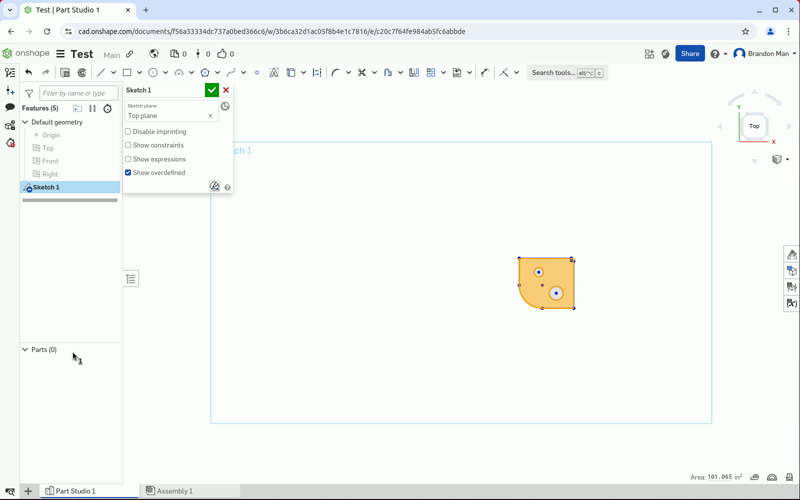
key(shift+y)
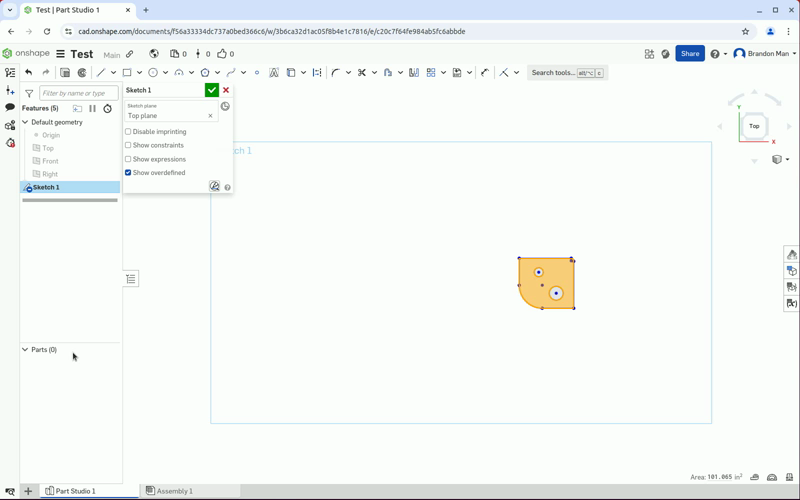
key(shift+e)
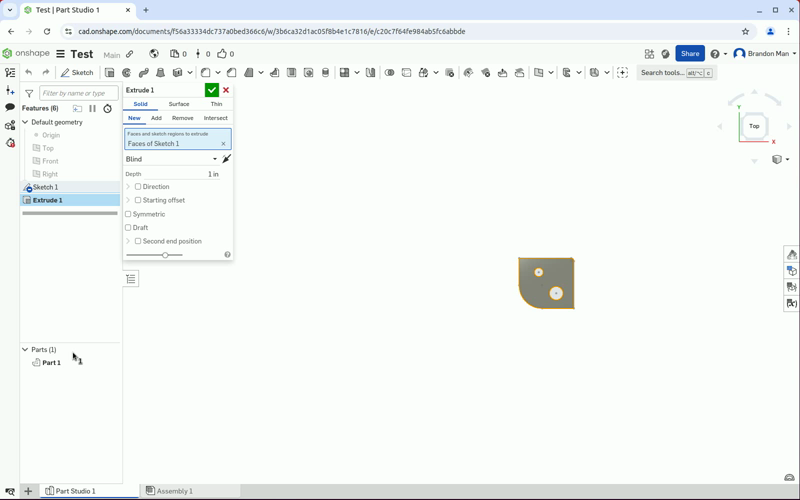
mouse_move(143, 106)
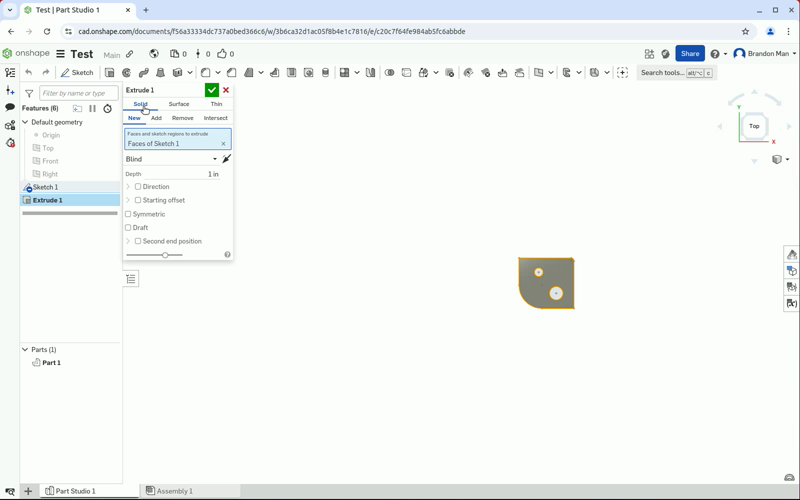
click(143, 106)
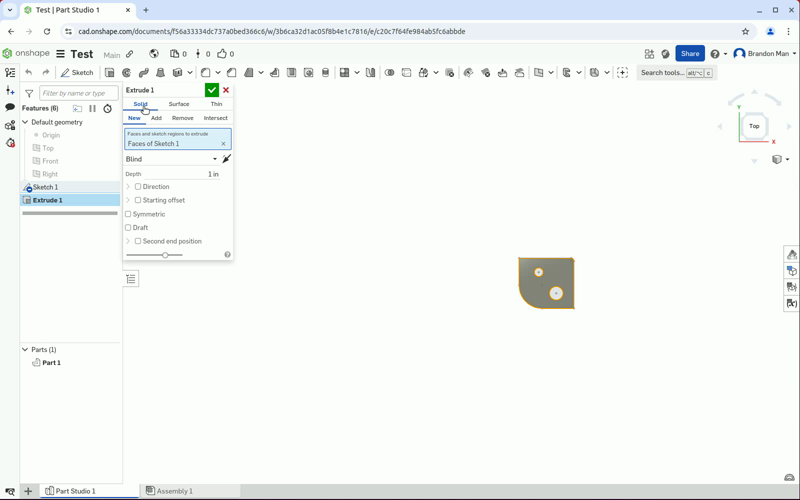
mouse_move(137, 120)
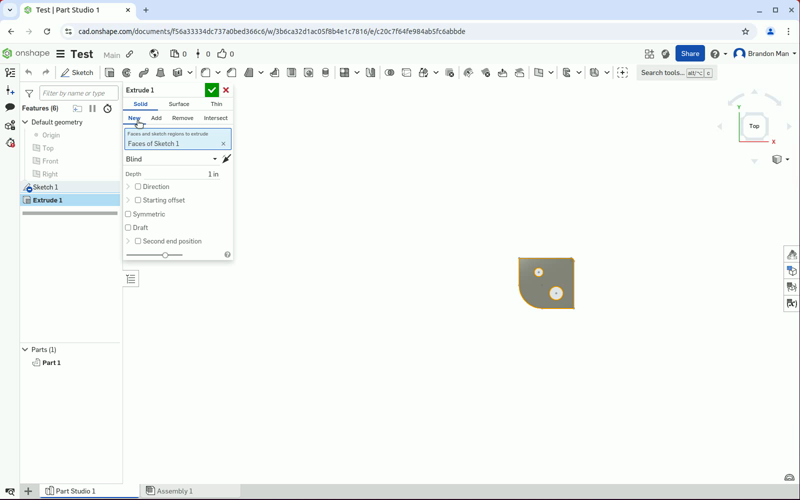
click(137, 120)
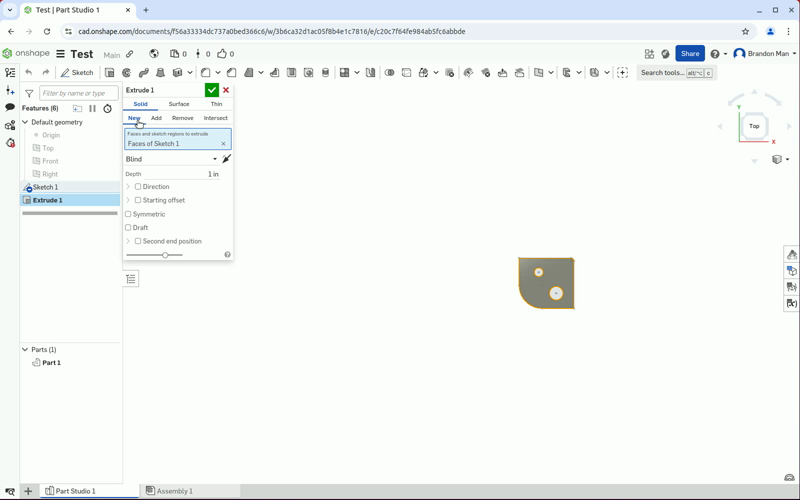
key(tab, 4)
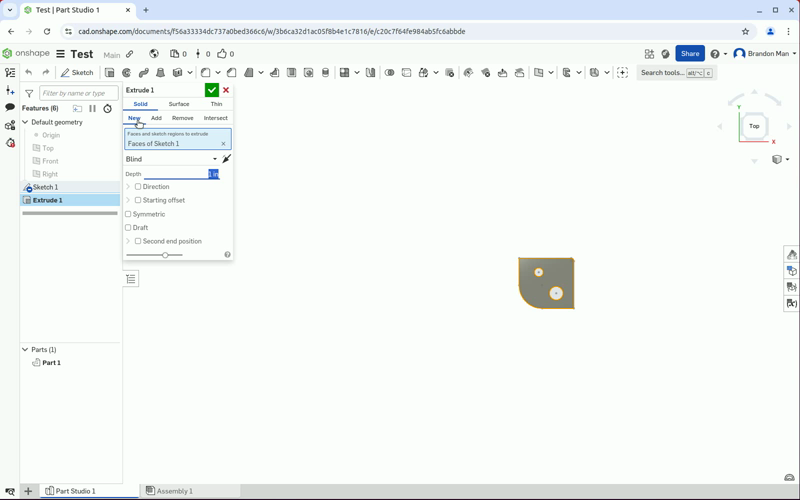
text(8.184)
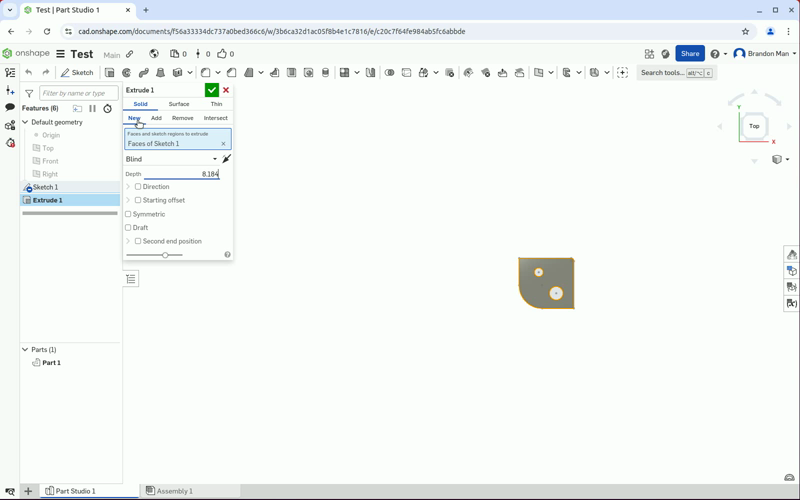
key(enter)
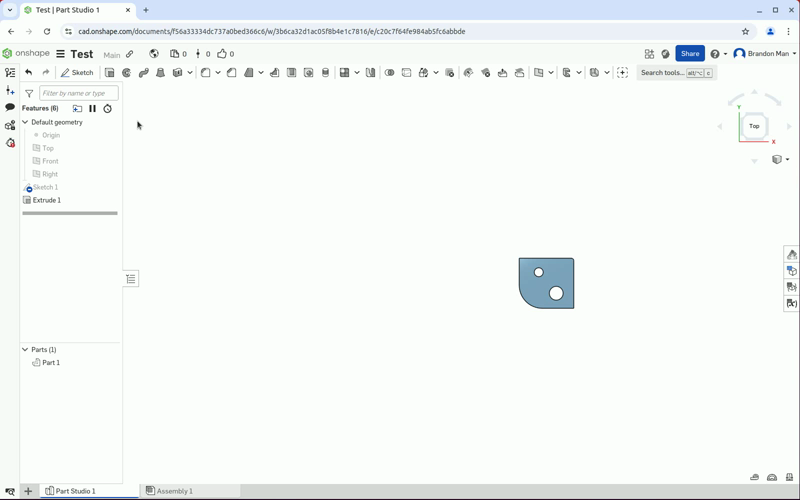
key(shift+h)
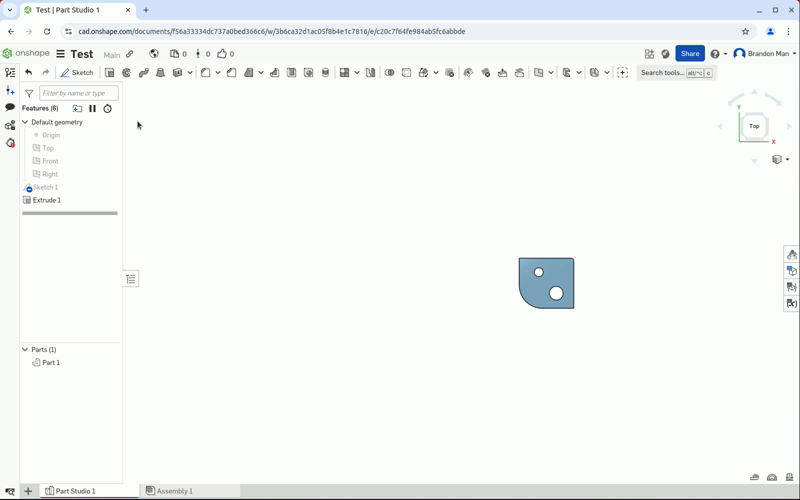
key(shift+h)
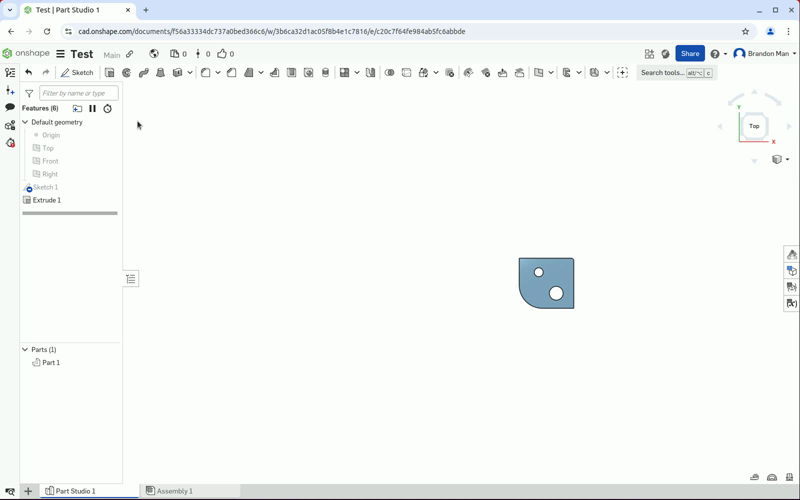
mouse_move(73, 189)
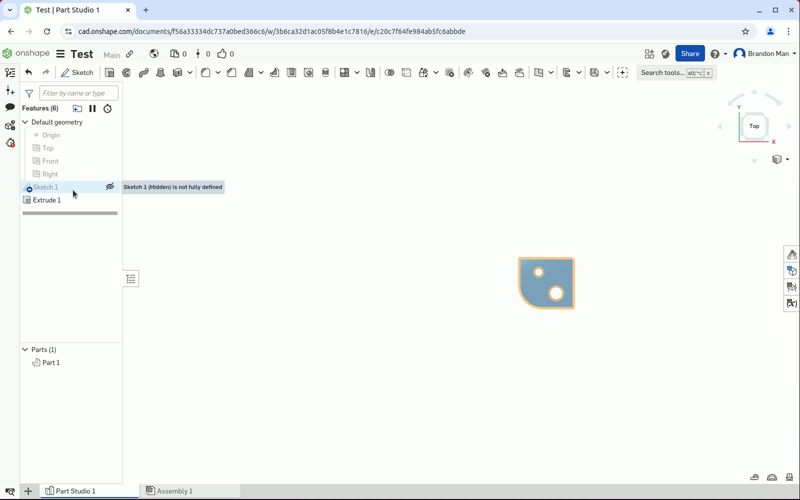
click(73, 189)
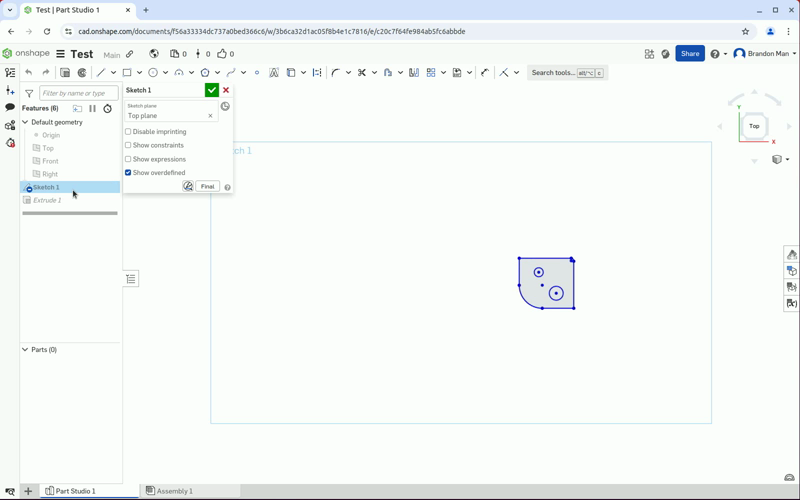
mouse_move(229, 92)
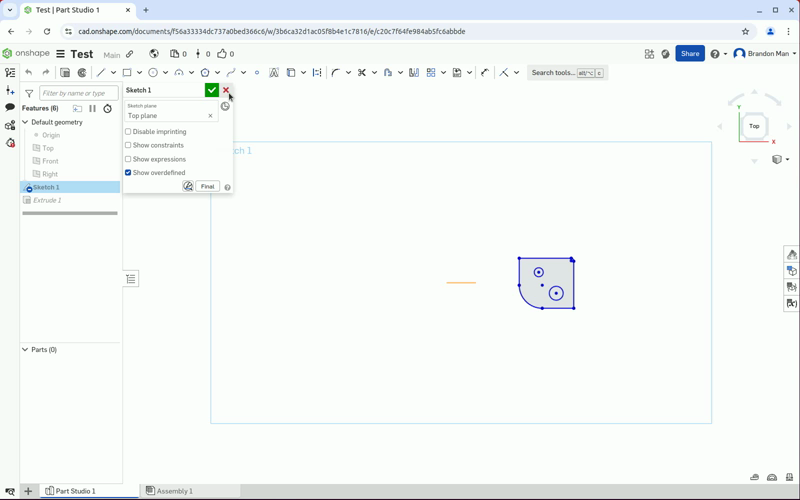
click(229, 92)
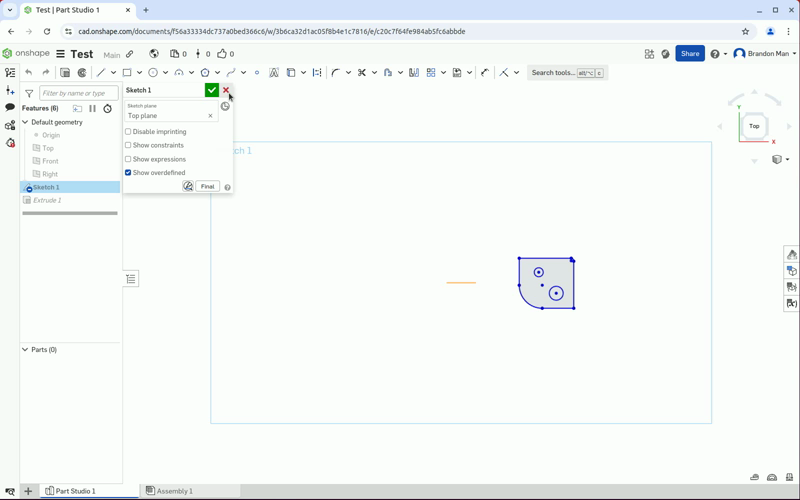
key(shift+s)
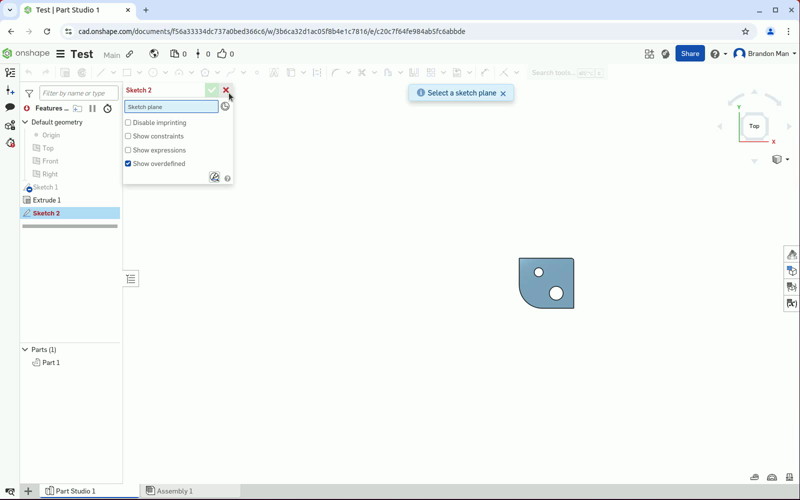
mouse_move(73, 150)
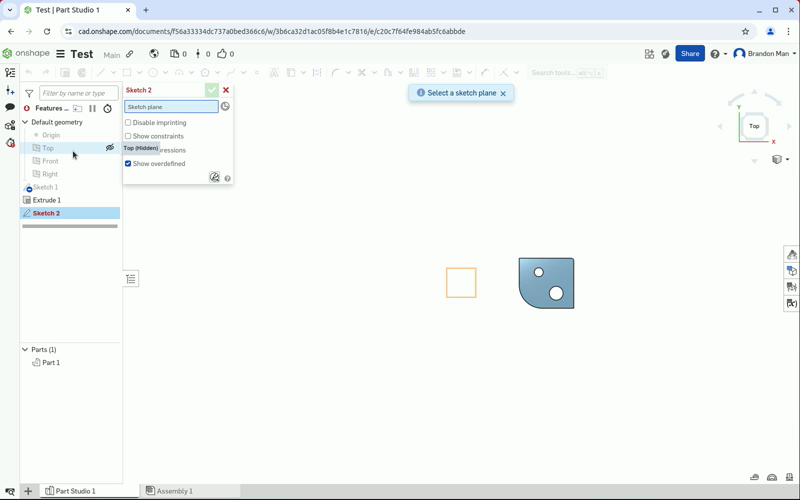
click(73, 150)
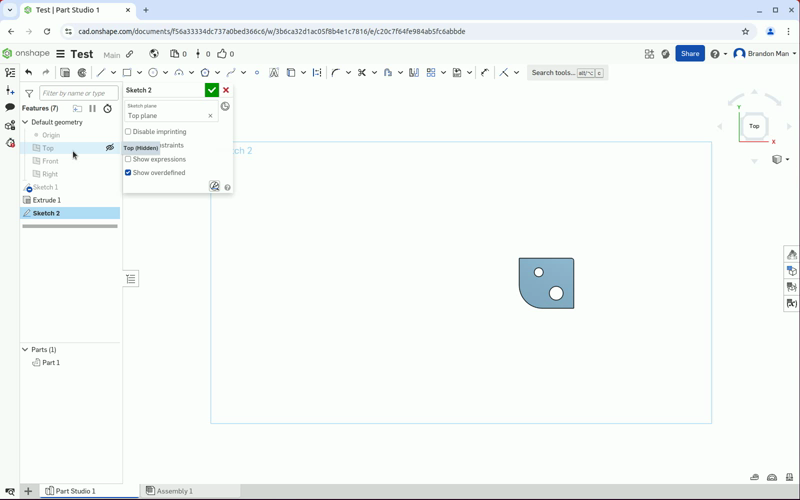
mouse_move(73, 352)
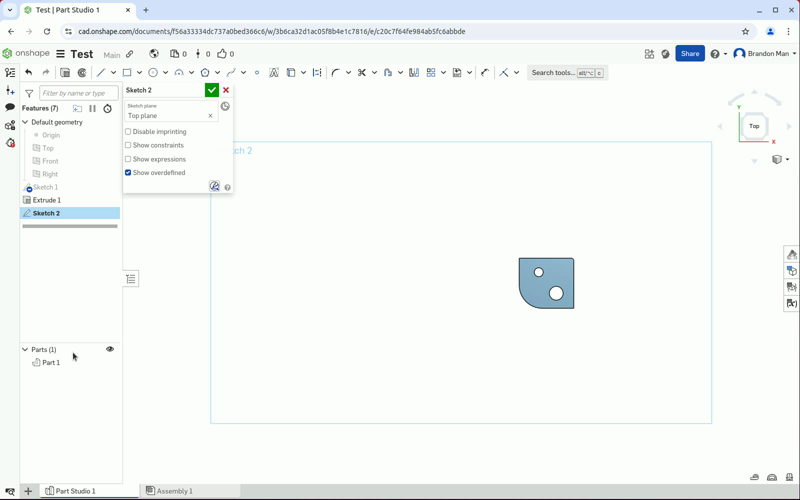
key(y)
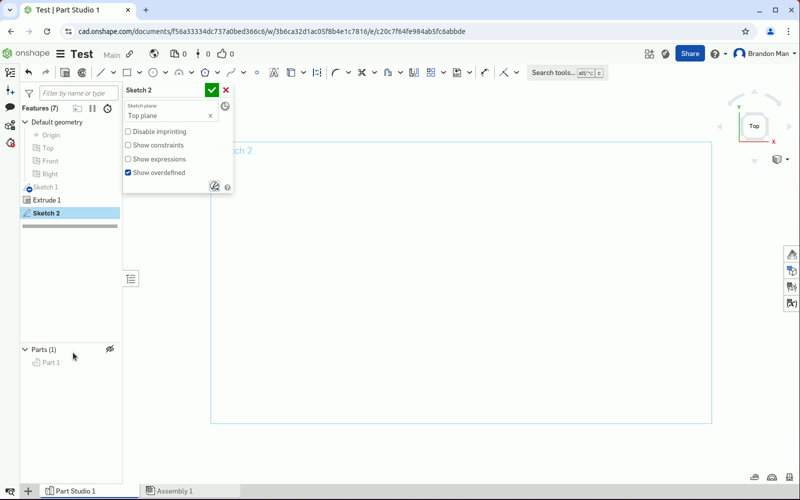
key(l)
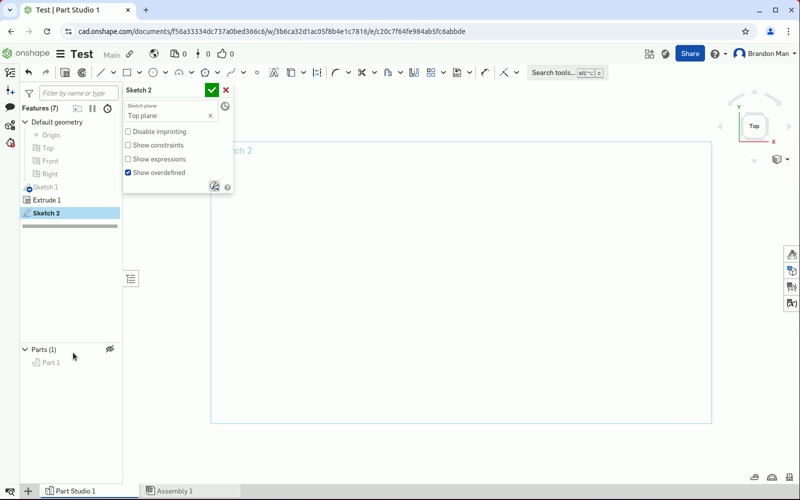
key_down(shift)
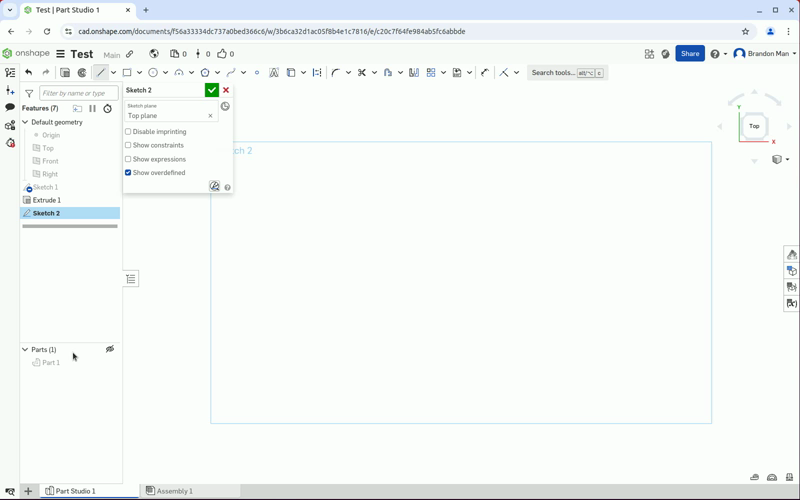
mouse_move(433, 307)
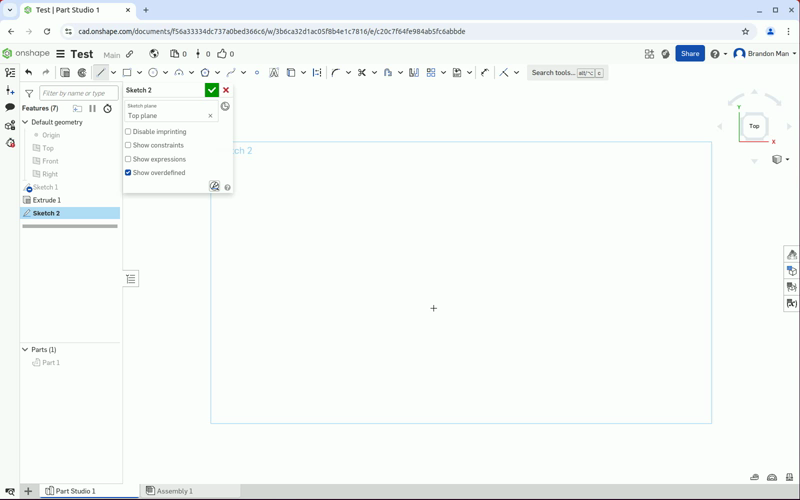
click(433, 307)
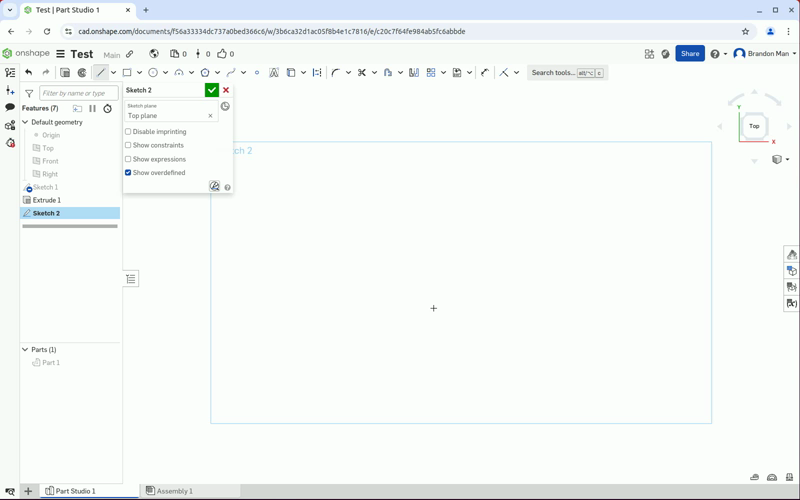
key_up(shift)
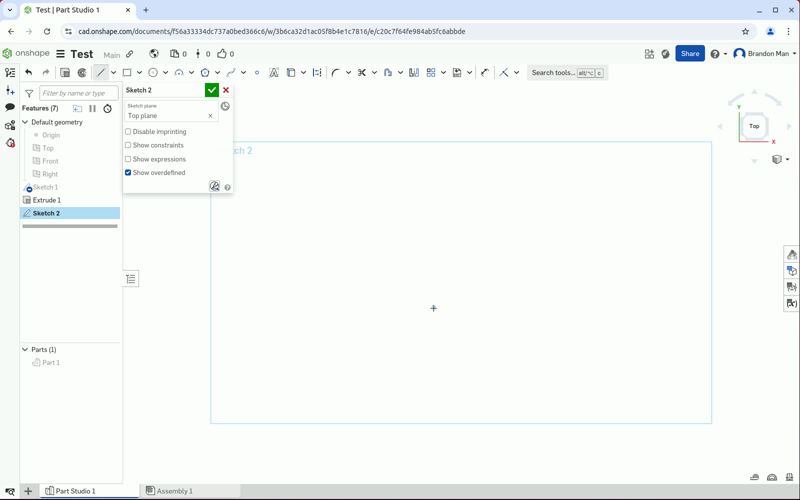
key_down(shift)
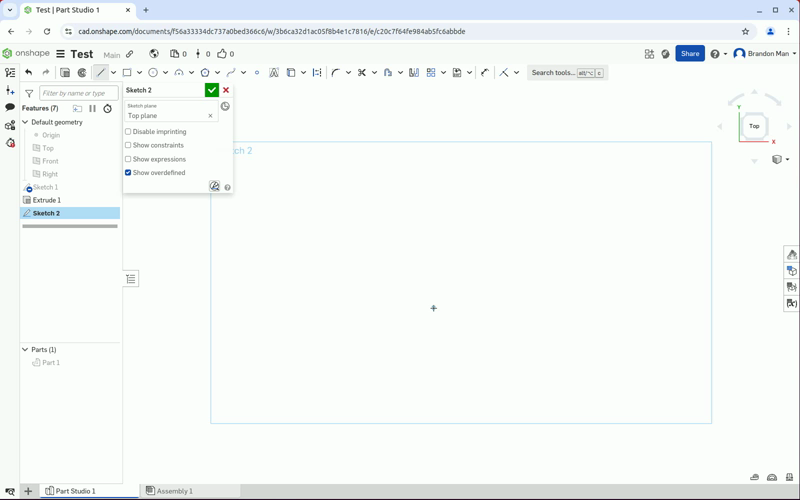
mouse_move(463, 307)
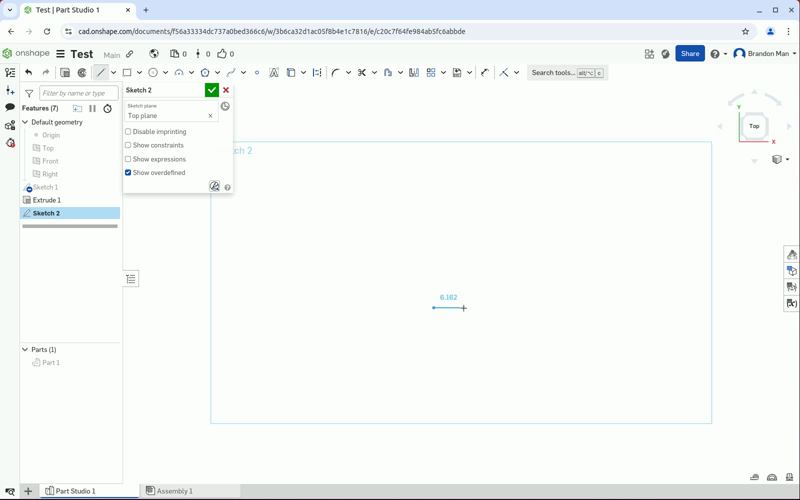
mouse_move(465, 307)
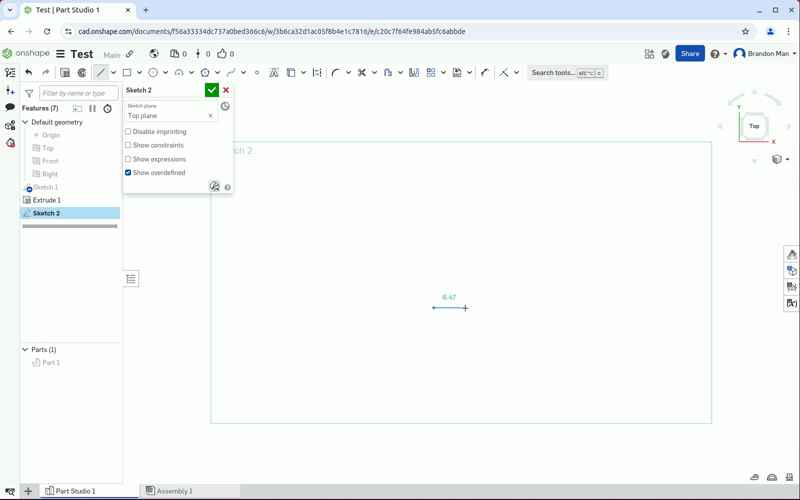
click(465, 307)
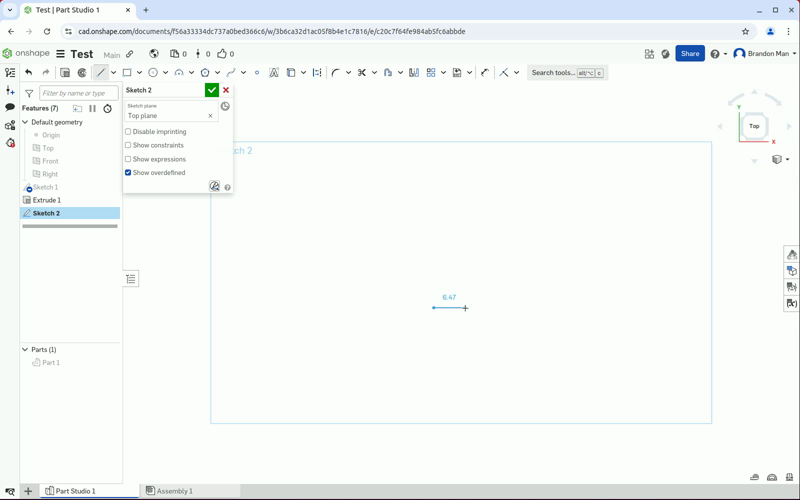
key_up(shift)
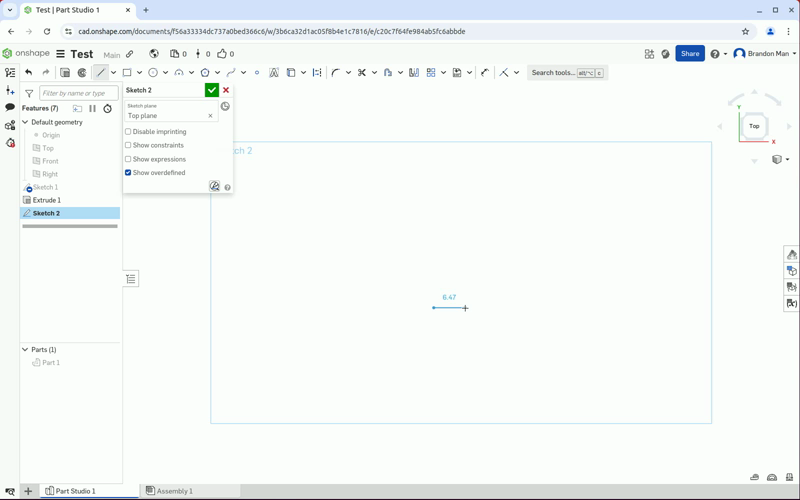
key(esc)
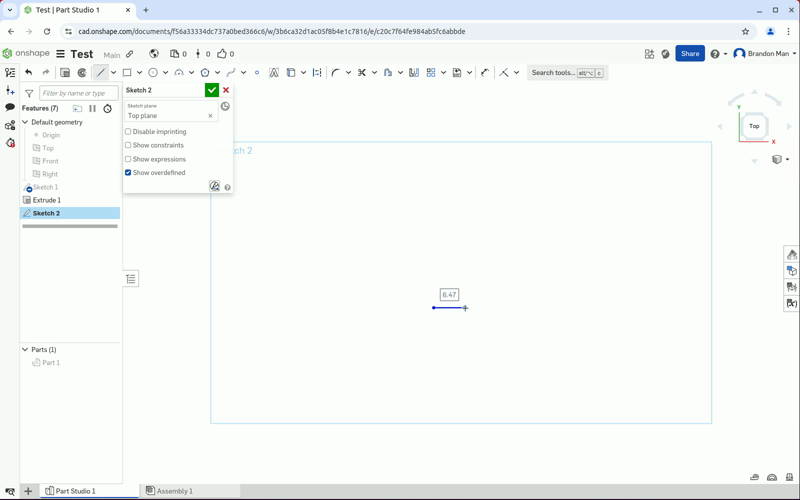
key(a)
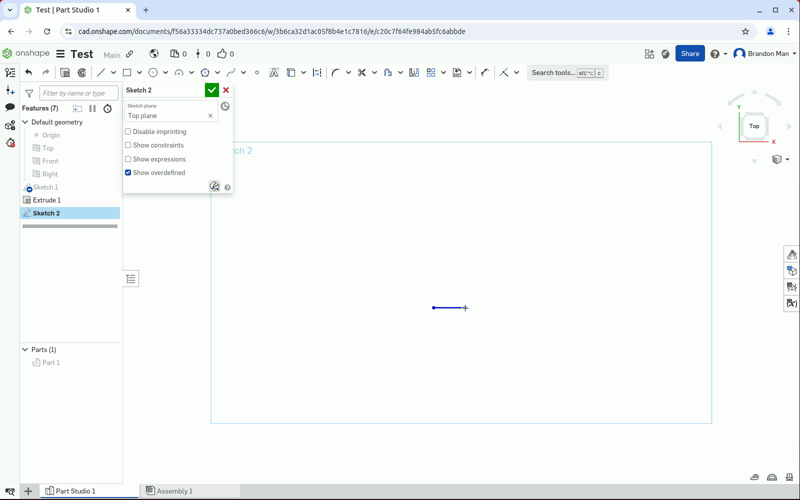
mouse_move(465, 307)
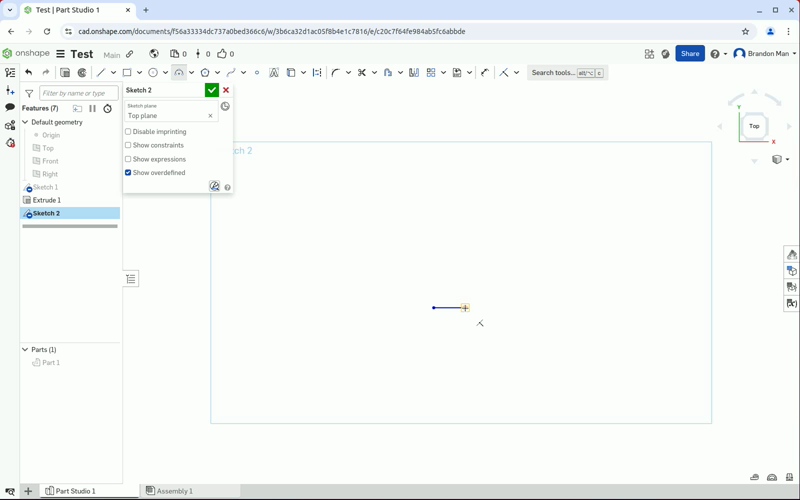
click(465, 307)
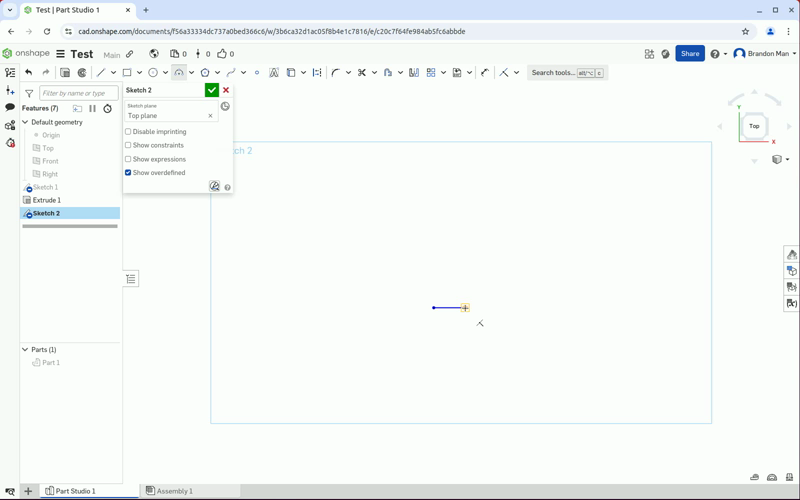
key_down(shift)
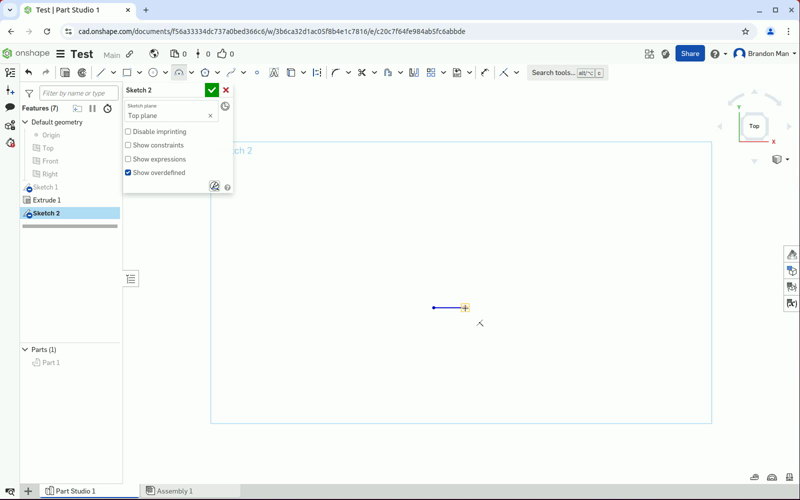
mouse_move(488, 284)
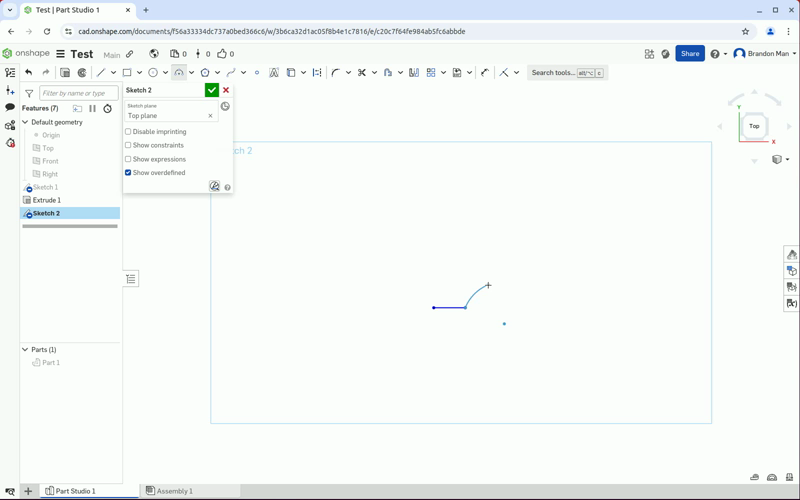
click(488, 284)
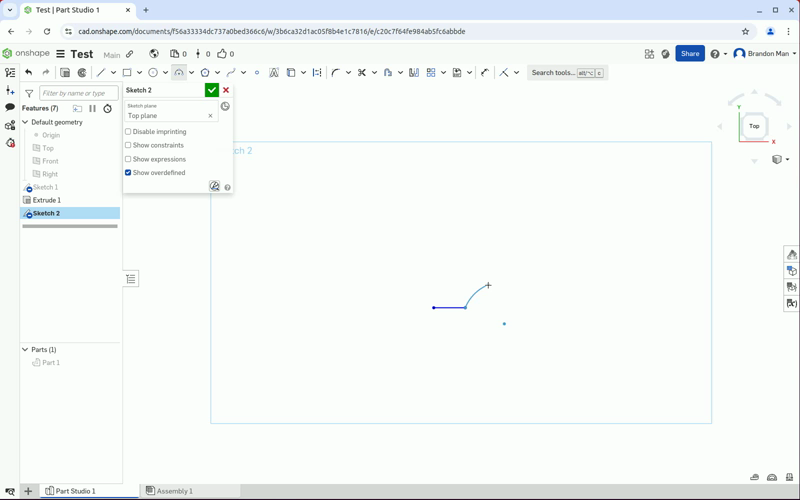
mouse_move(481, 300)
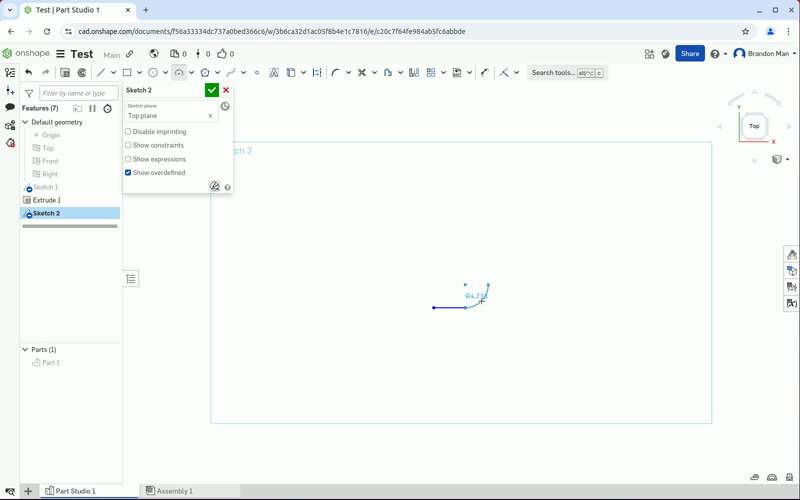
click(481, 300)
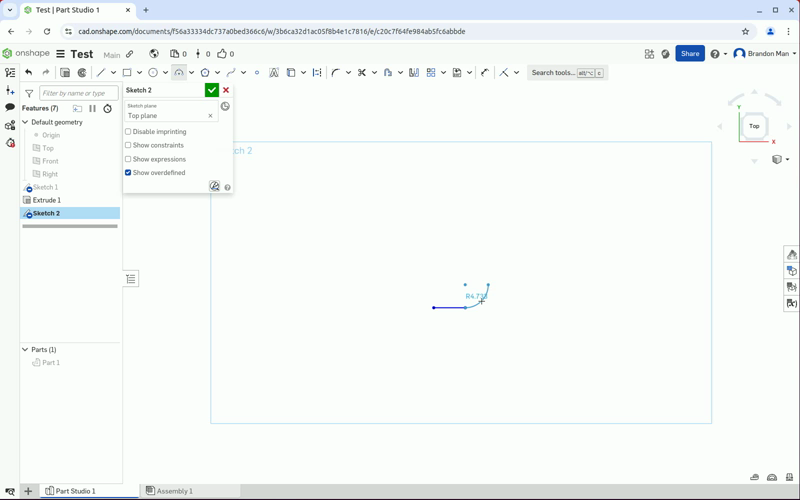
key_up(shift)
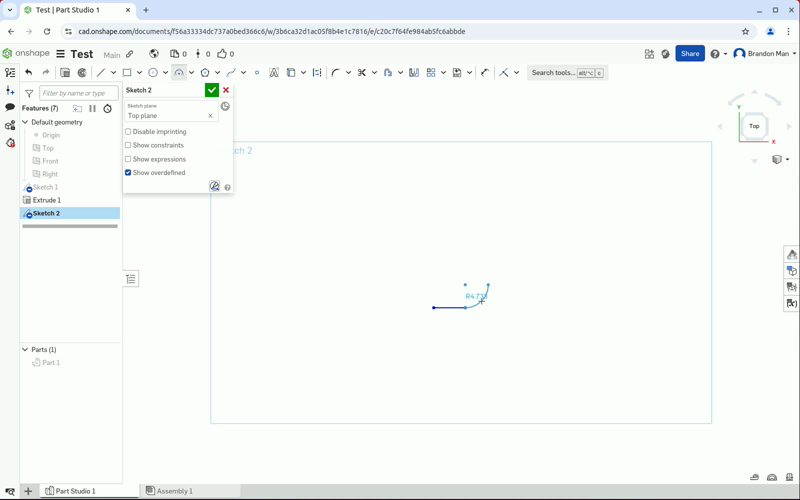
key(esc)
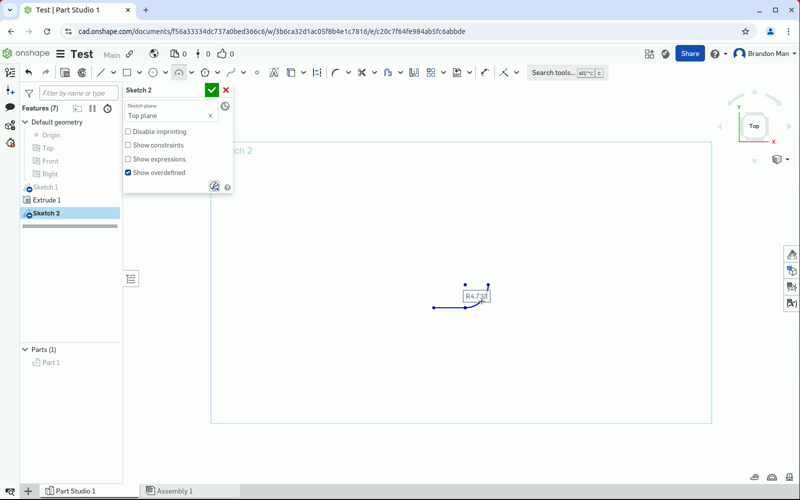
key(l)
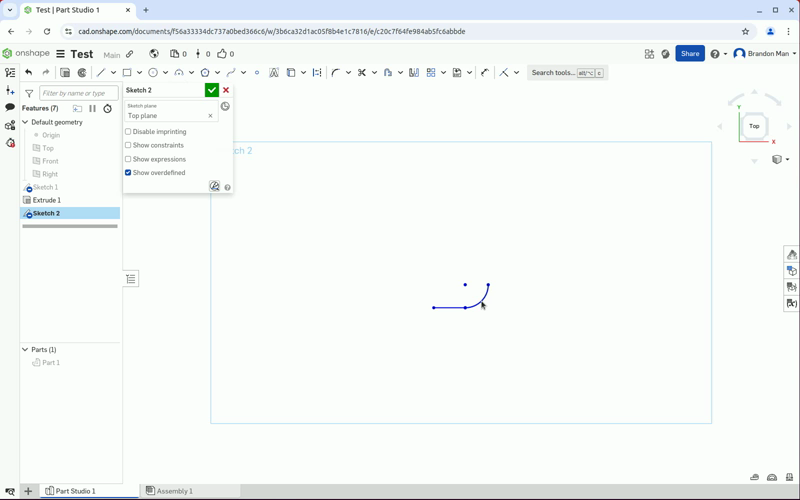
mouse_move(488, 284)
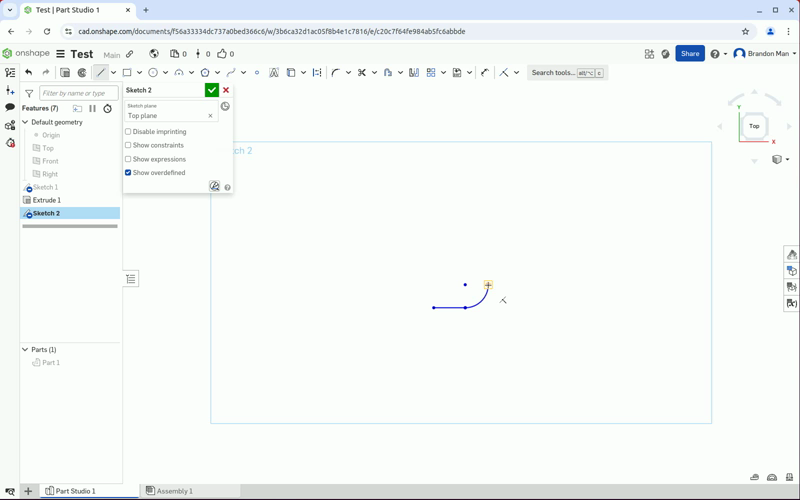
click(488, 284)
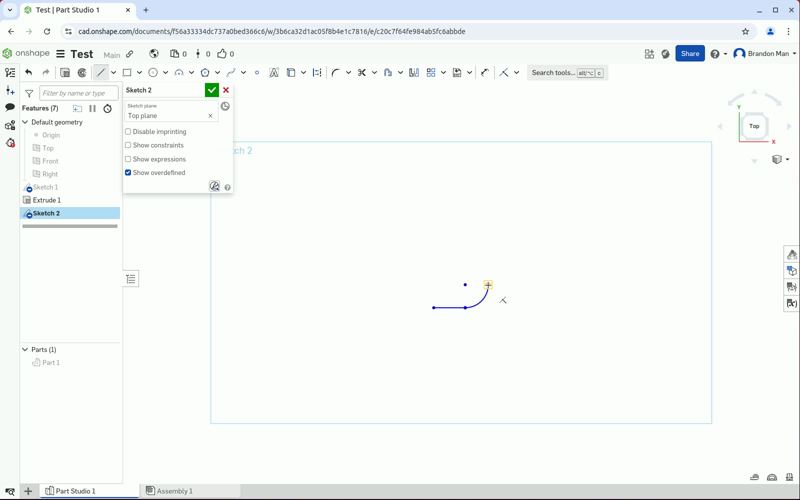
key_down(shift)
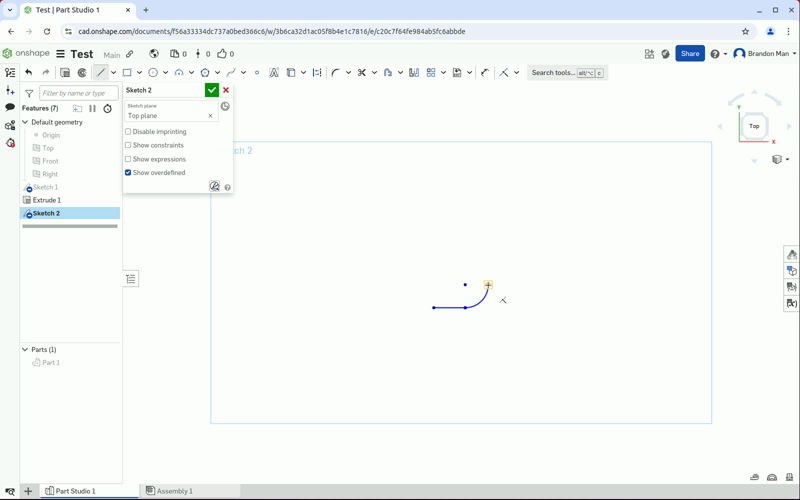
mouse_move(518, 284)
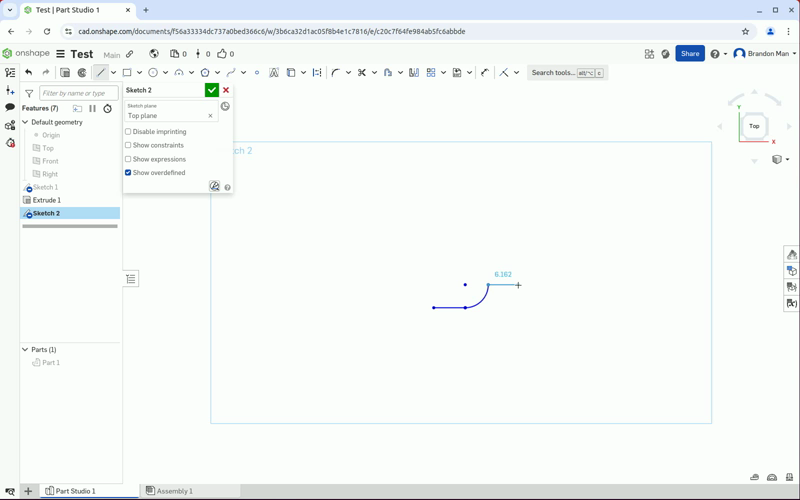
mouse_move(488, 257)
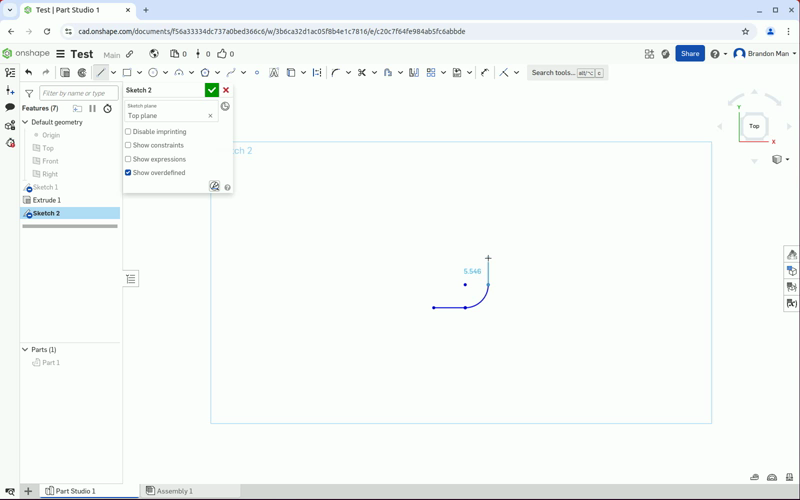
click(488, 257)
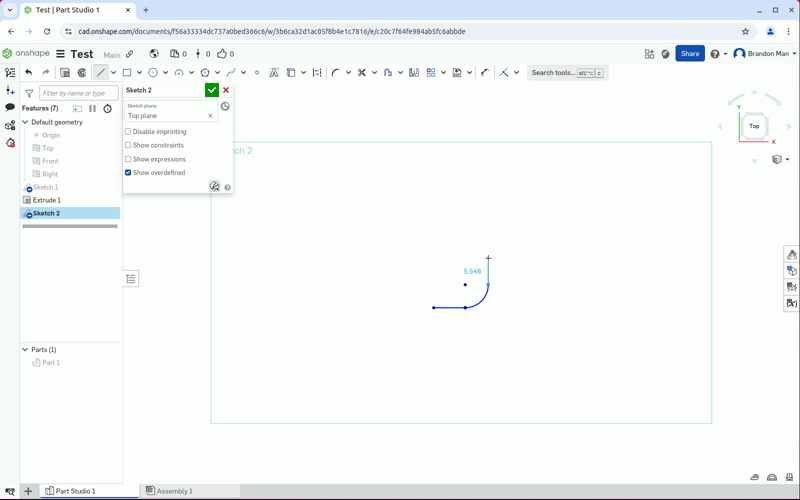
key_up(shift)
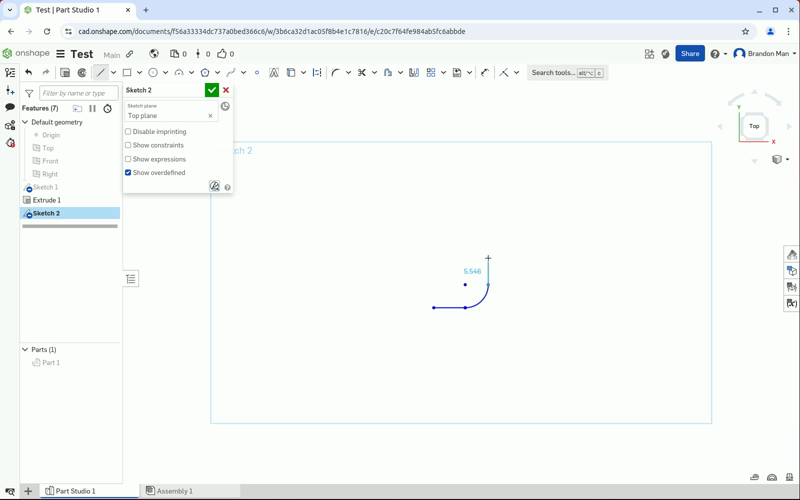
key_down(shift)
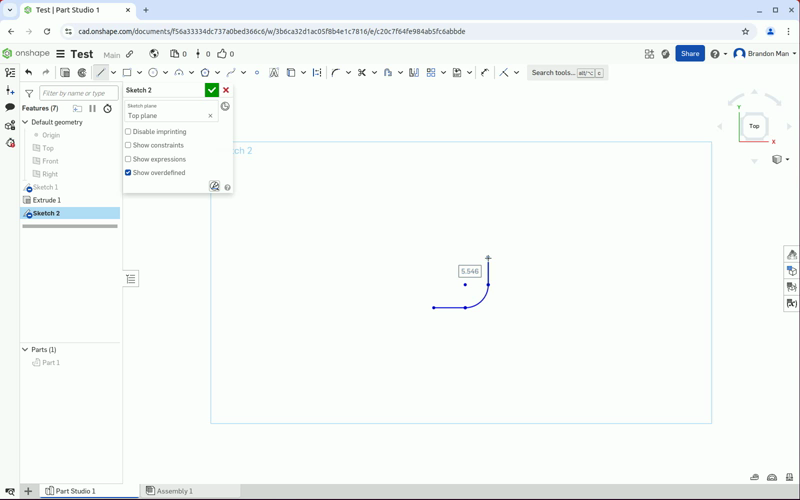
mouse_move(518, 257)
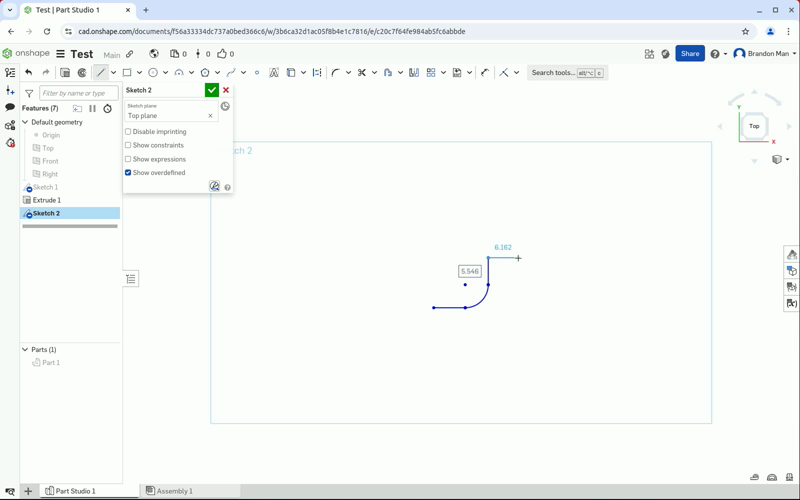
mouse_move(436, 257)
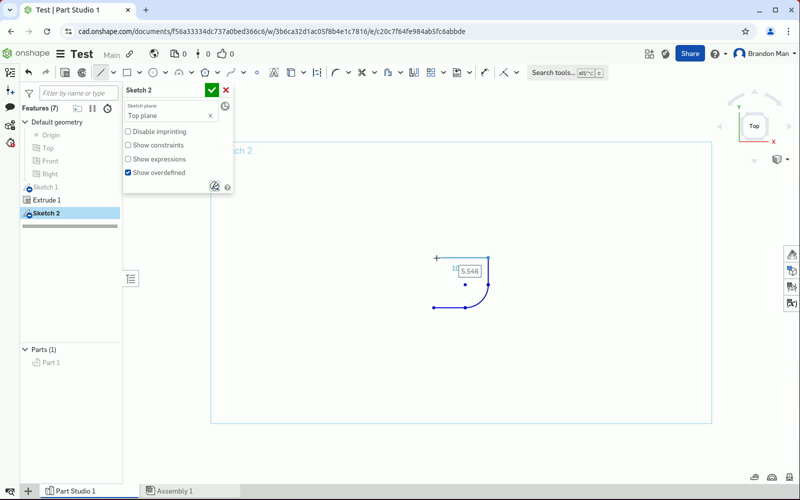
click(436, 257)
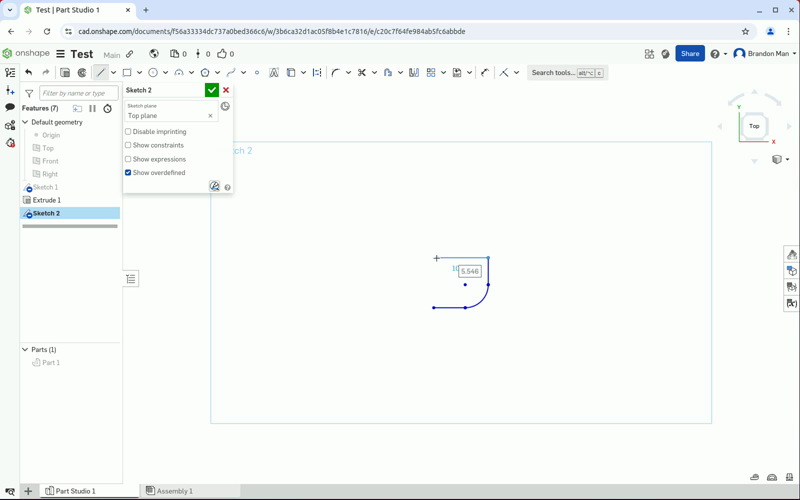
key_up(shift)
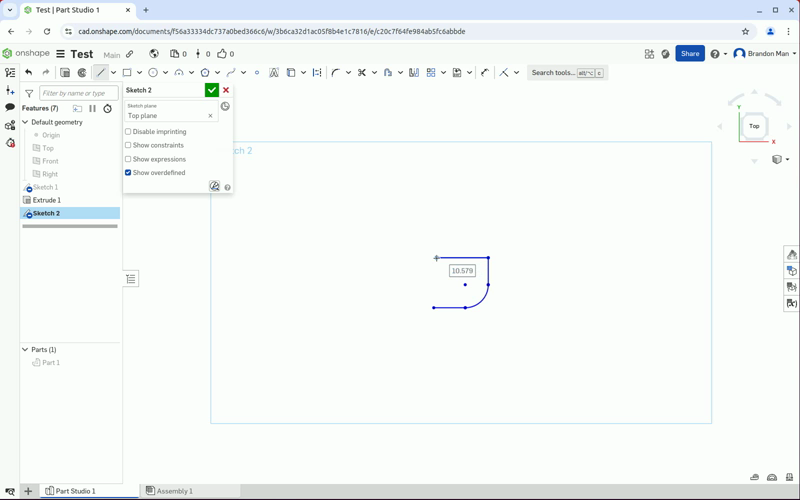
key(esc)
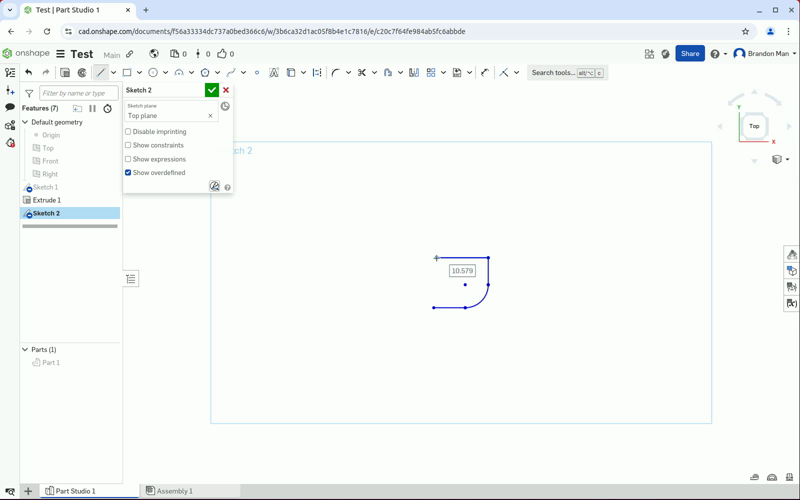
key(a)
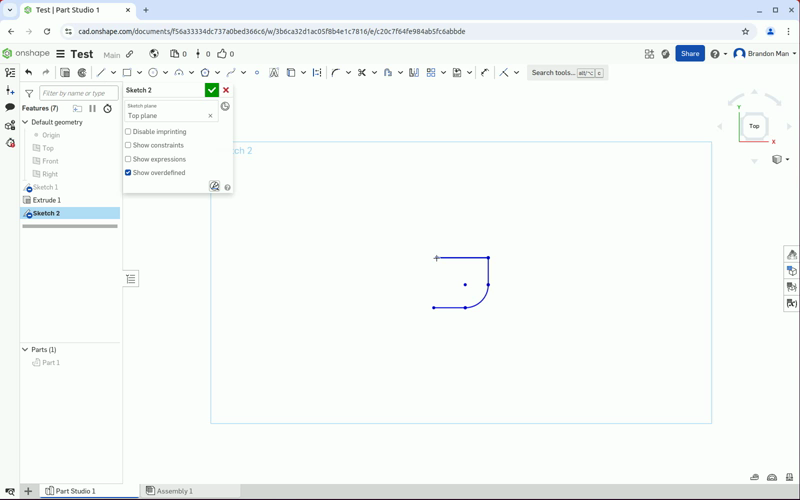
mouse_move(436, 257)
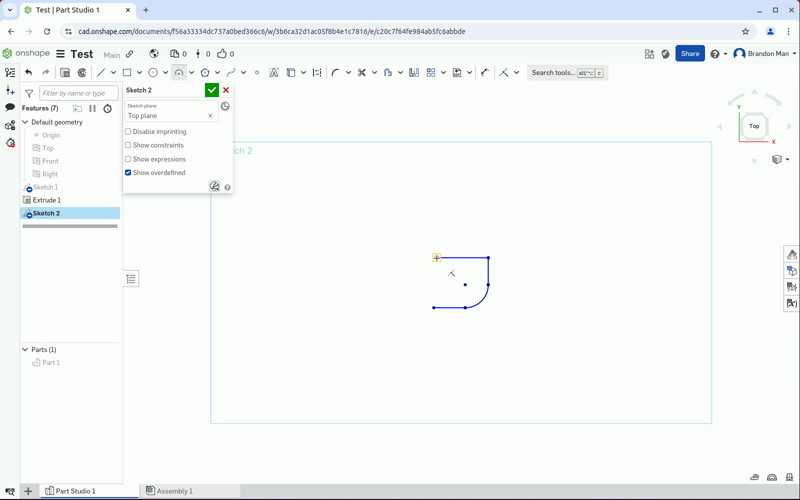
click(436, 257)
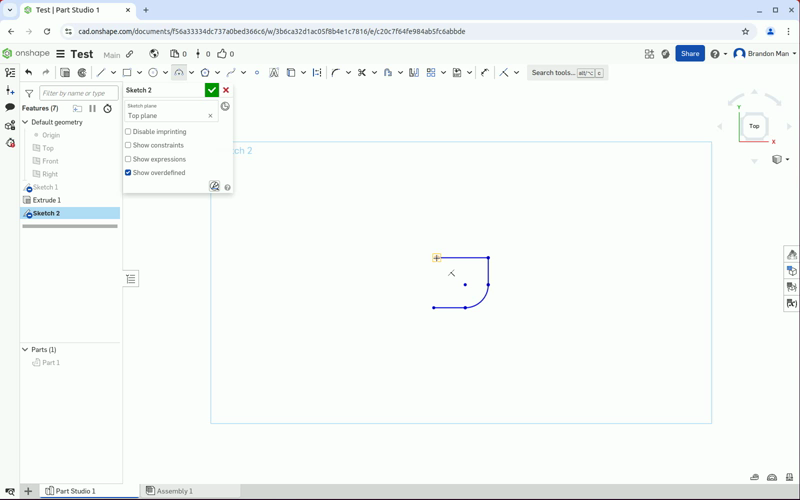
key_down(shift)
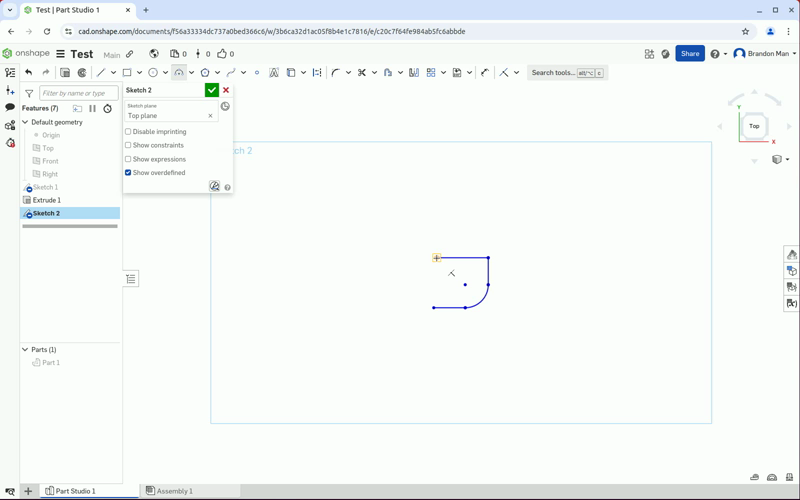
mouse_move(433, 260)
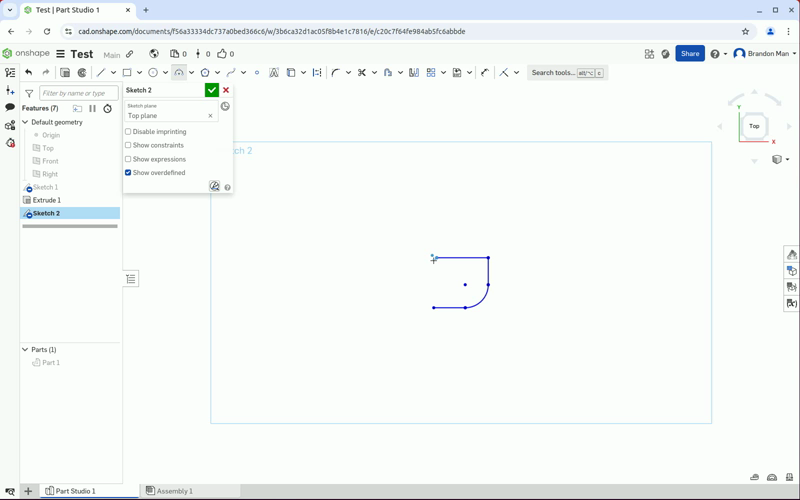
scroll(6)
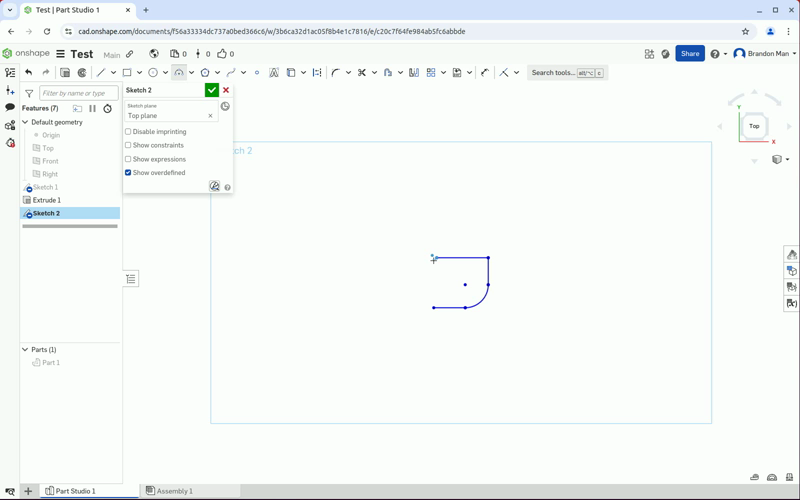
scroll(6)
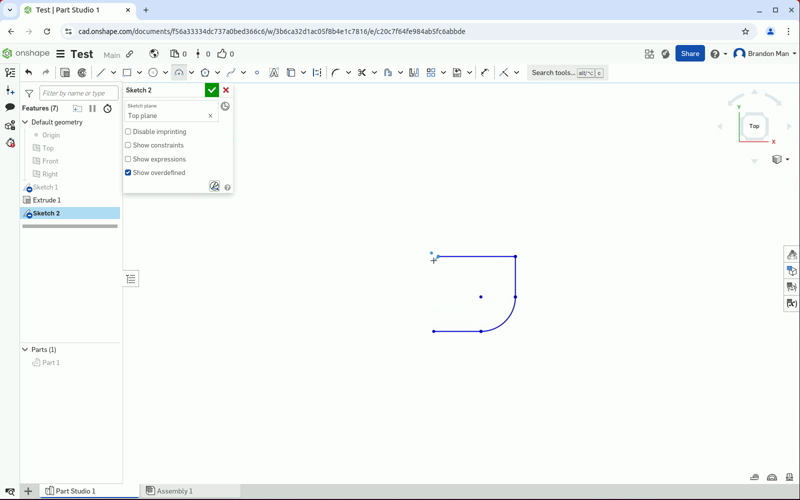
scroll(6)
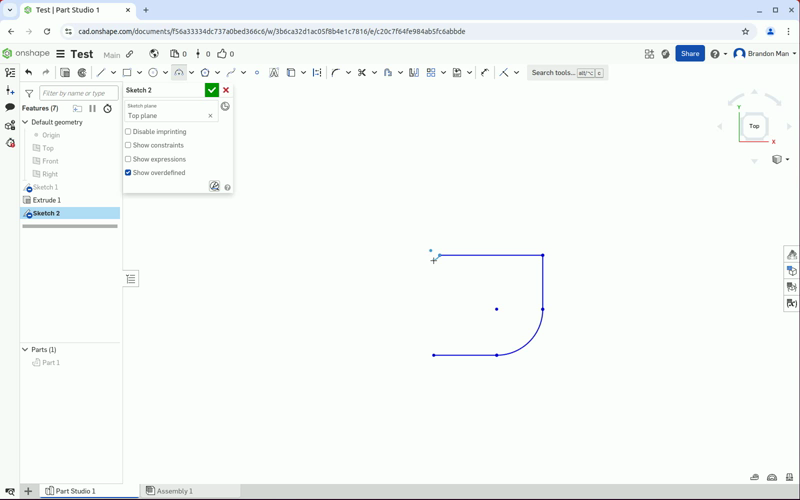
scroll(6)
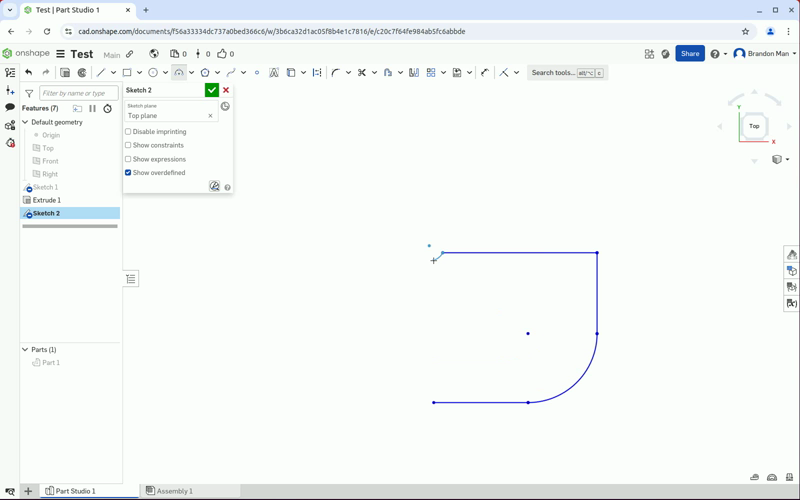
scroll(6)
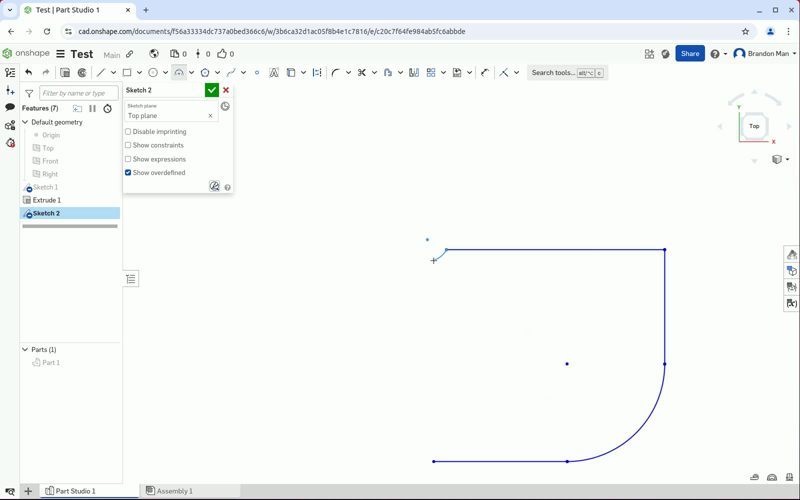
scroll(6)
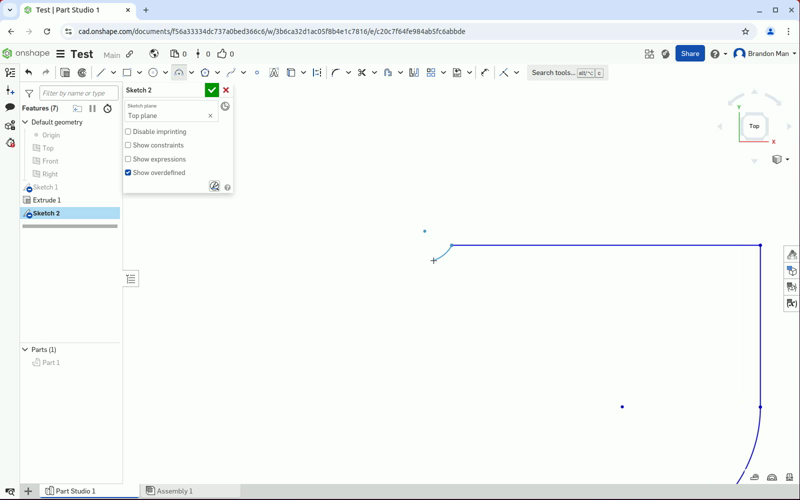
scroll(6)
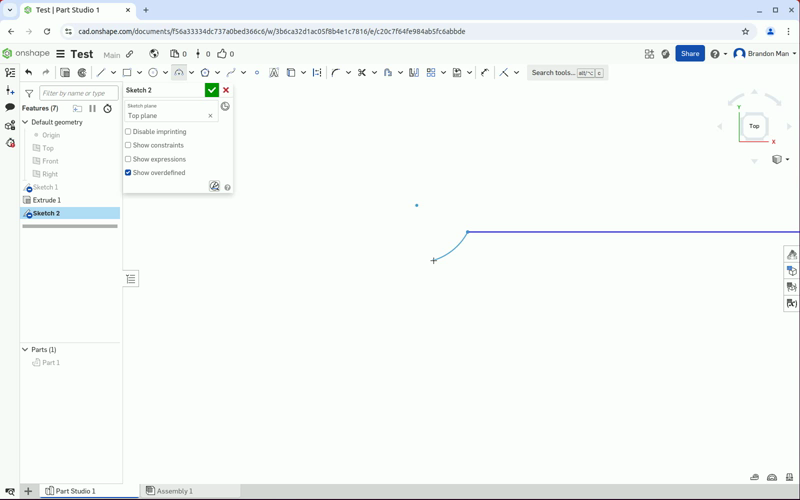
click(433, 260)
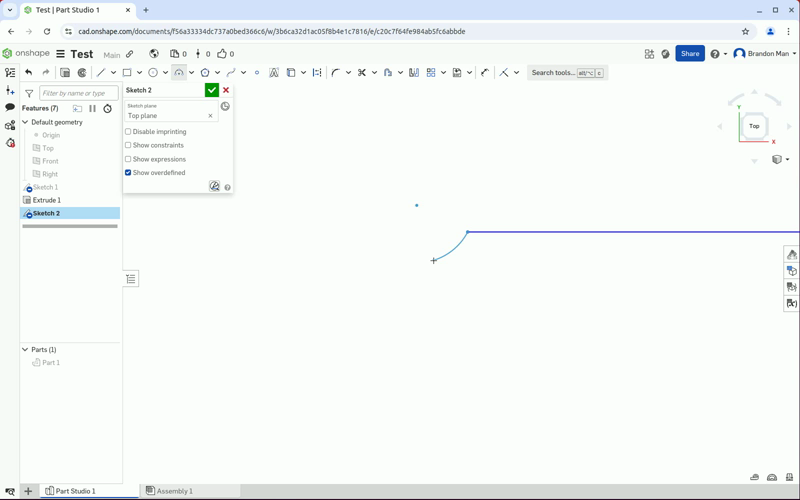
scroll(-6)
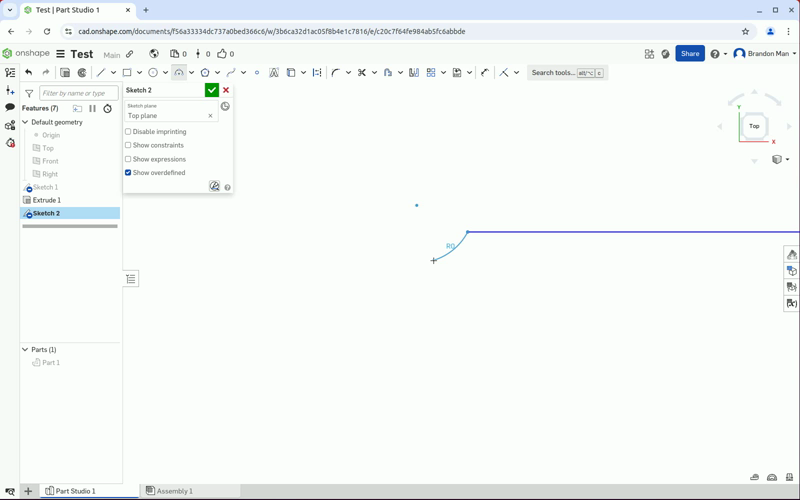
scroll(-6)
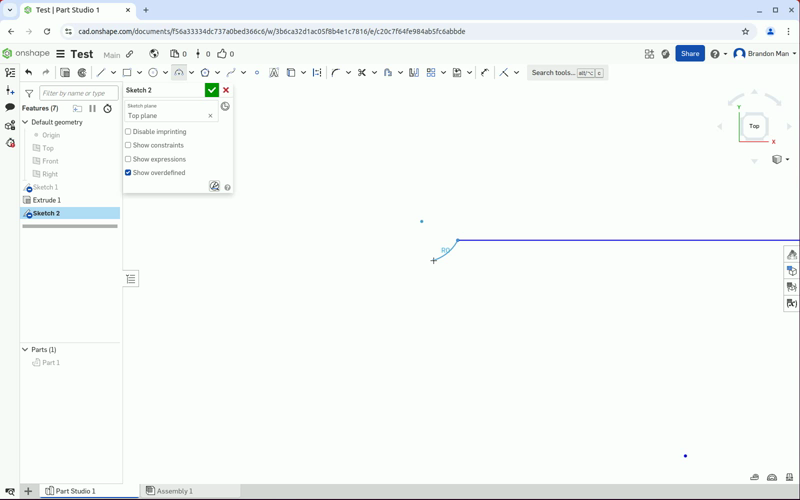
scroll(-6)
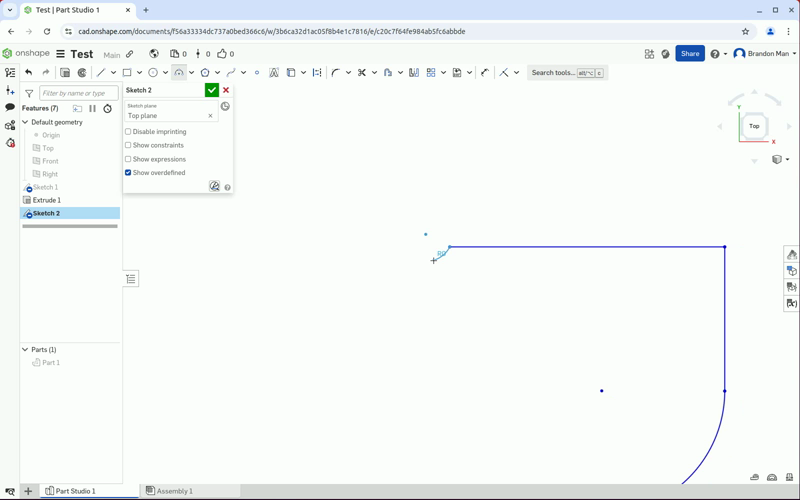
scroll(-6)
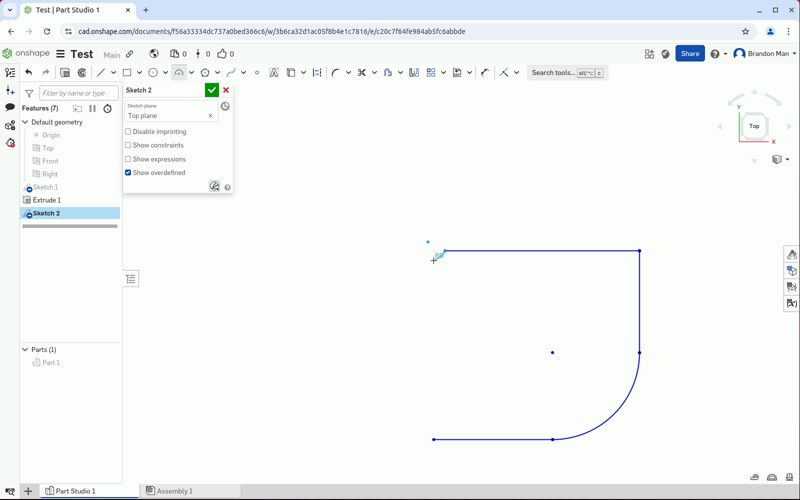
scroll(-6)
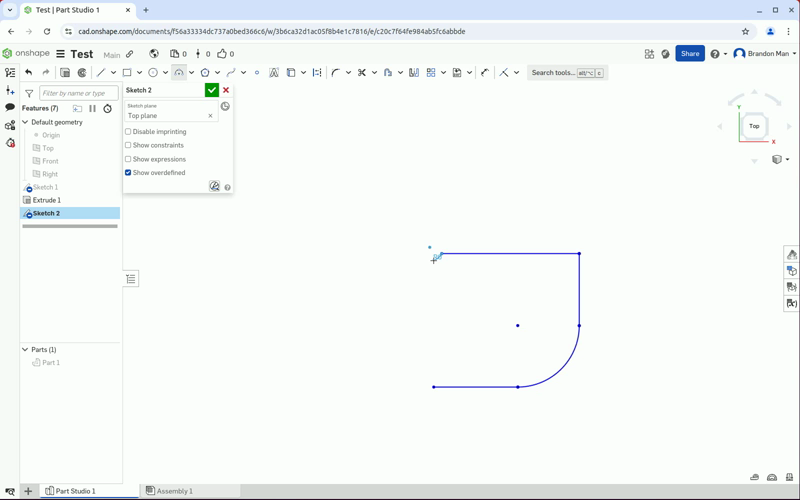
scroll(-6)
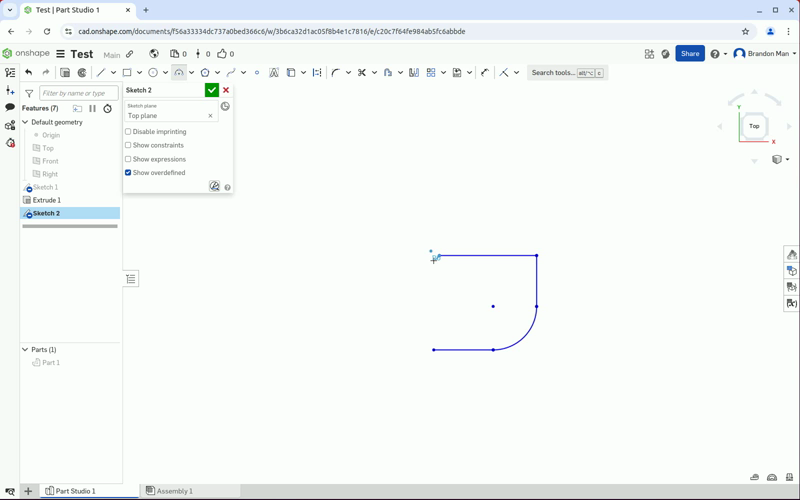
scroll(-6)
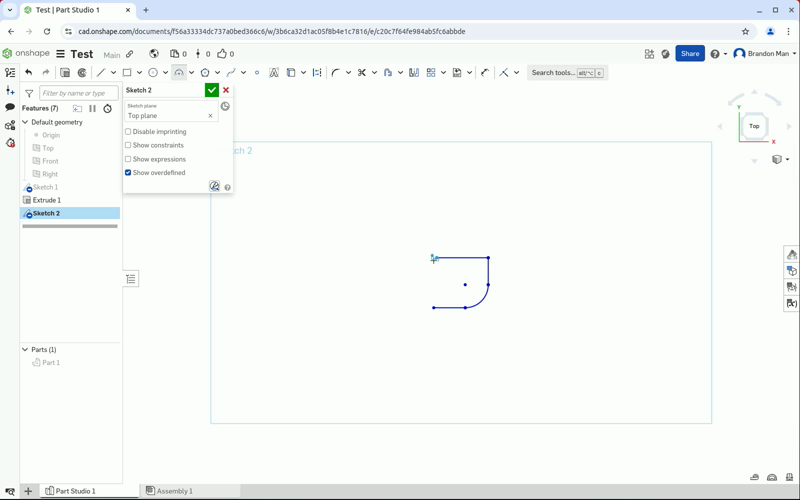
mouse_move(434, 258)
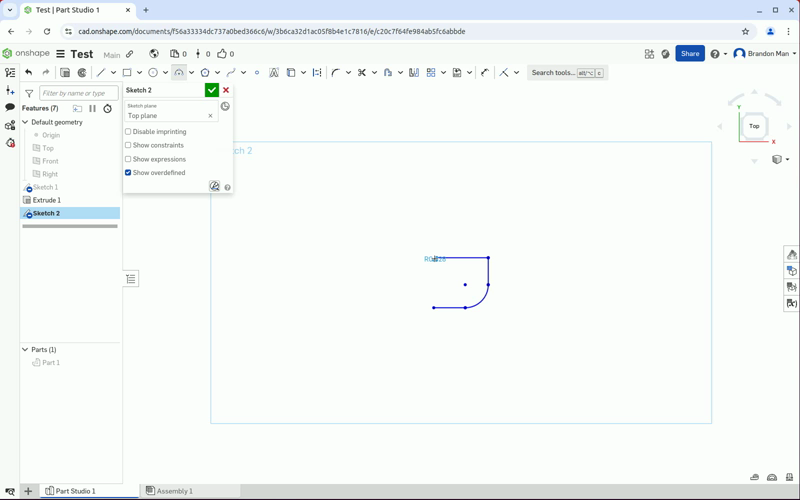
scroll(6)
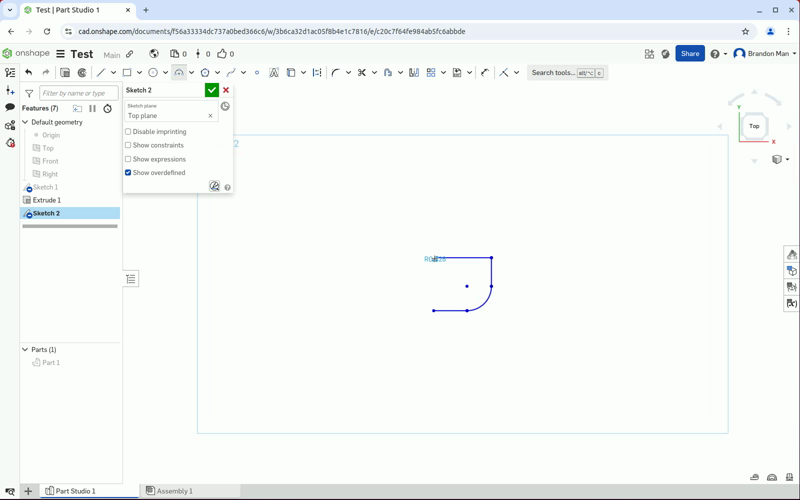
scroll(6)
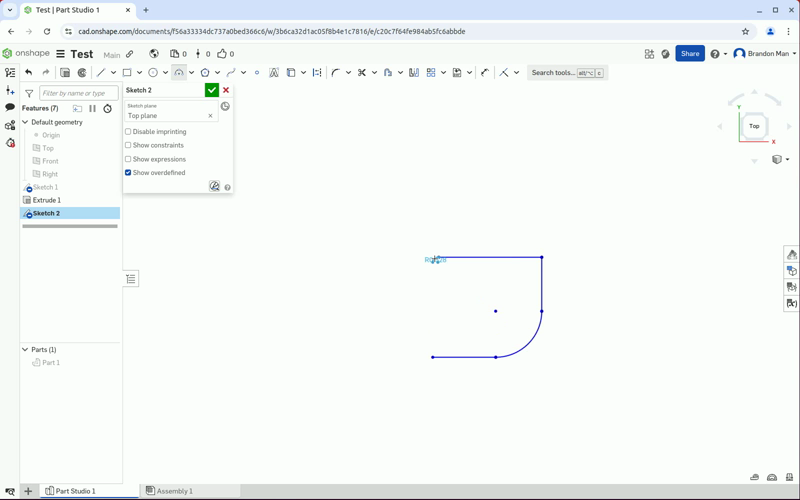
scroll(6)
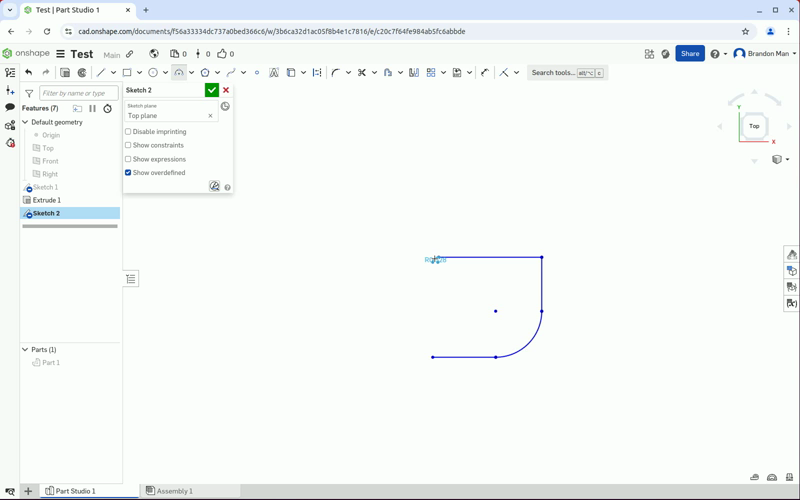
scroll(6)
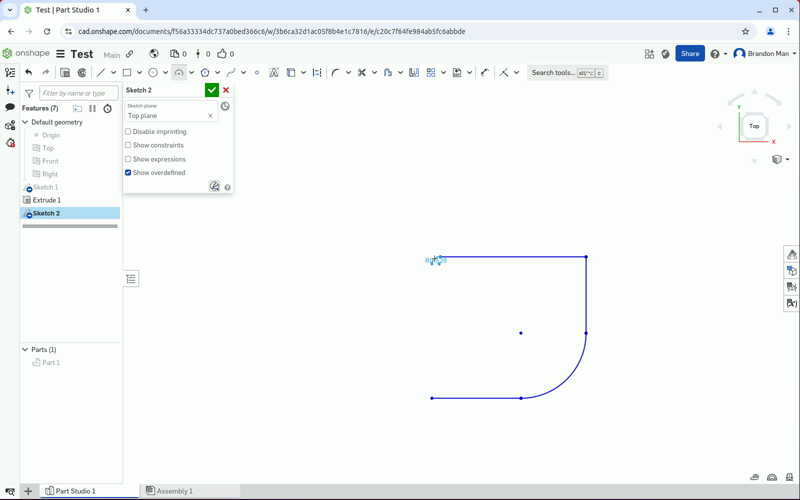
scroll(6)
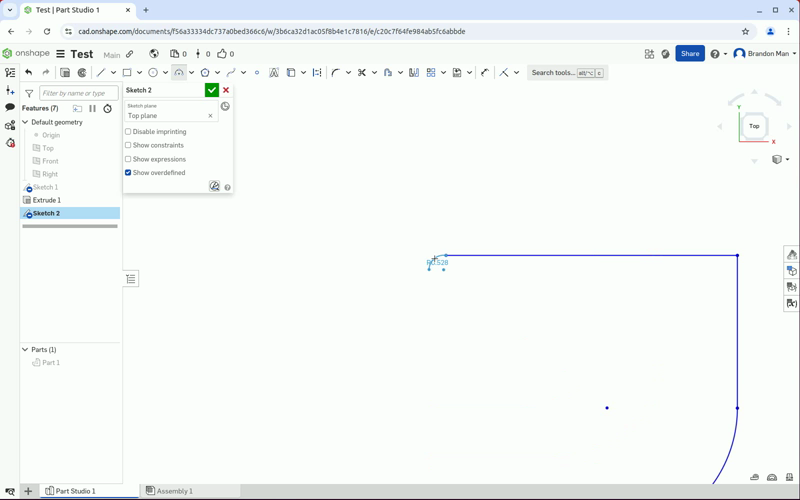
scroll(6)
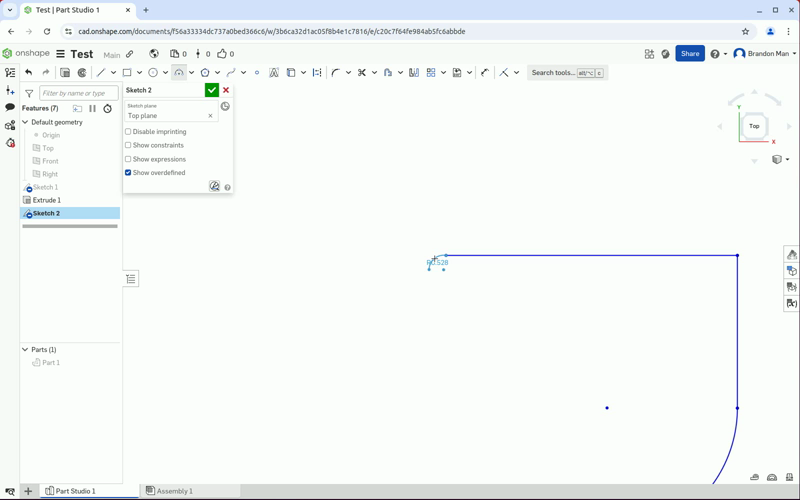
scroll(6)
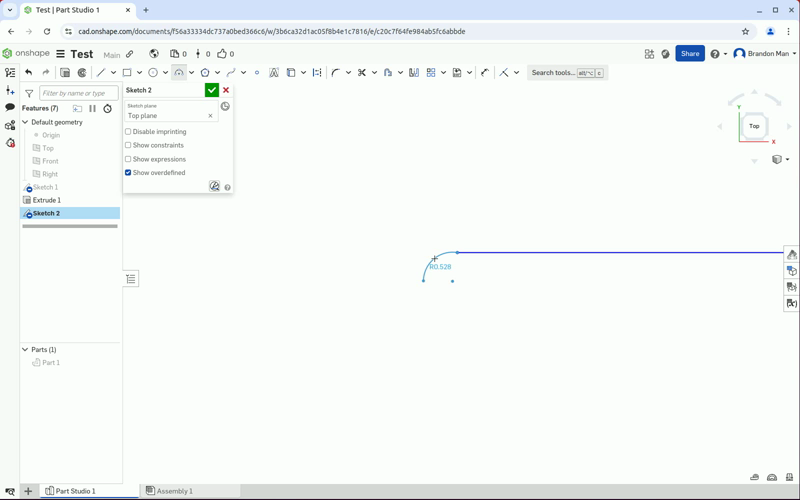
click(434, 258)
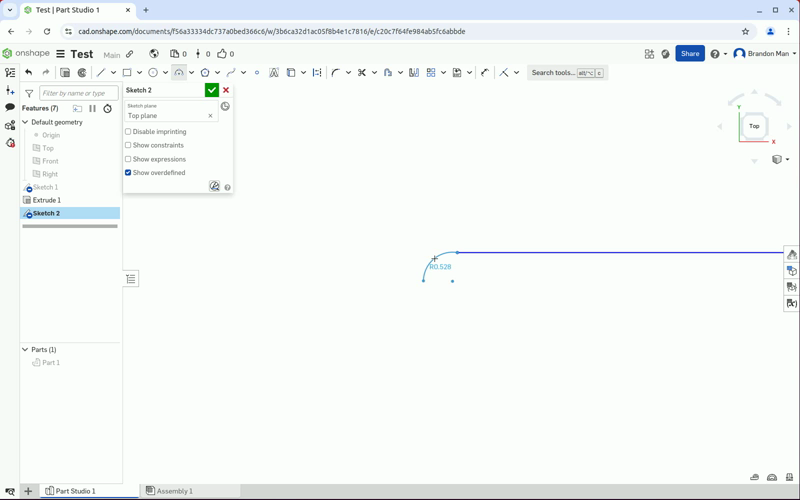
scroll(-6)
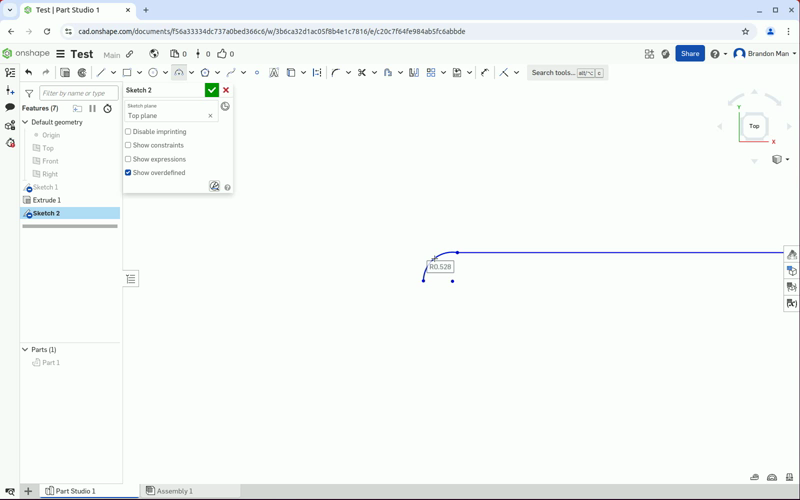
scroll(-6)
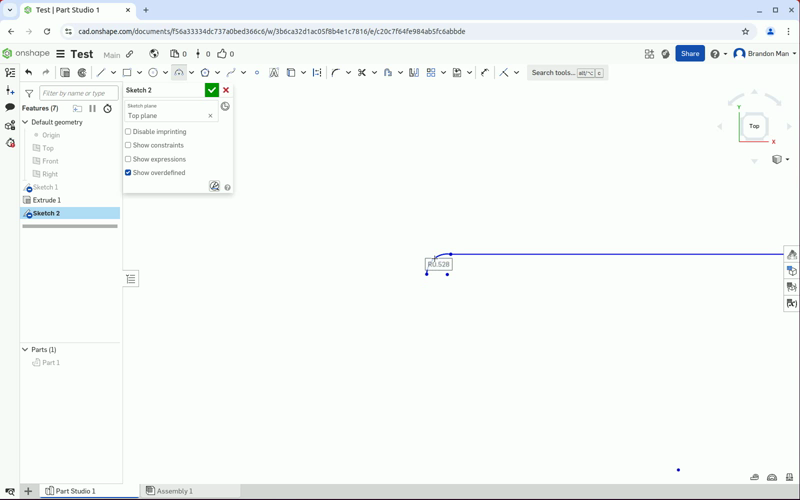
scroll(-6)
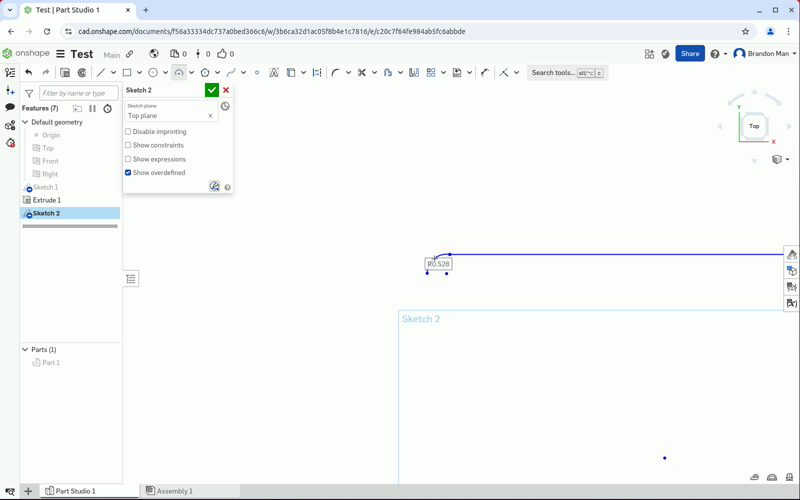
scroll(-6)
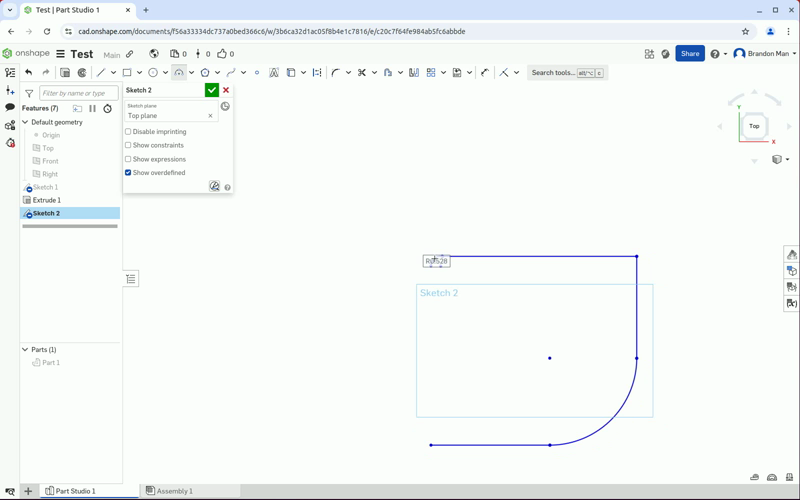
scroll(-6)
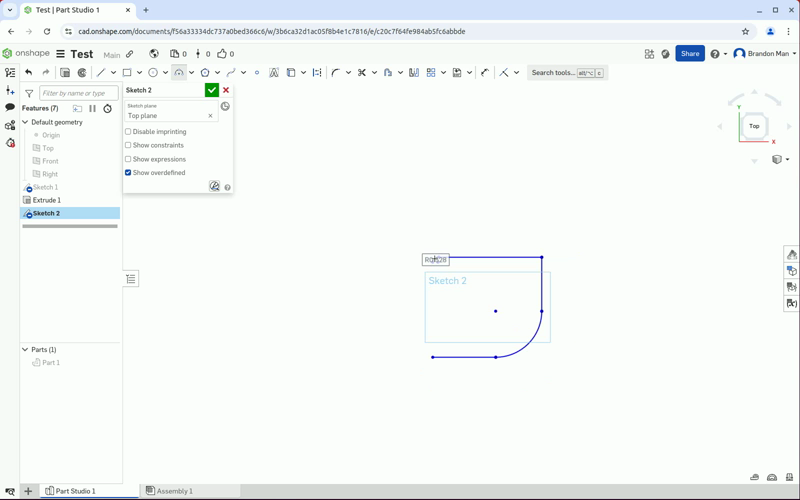
scroll(-6)
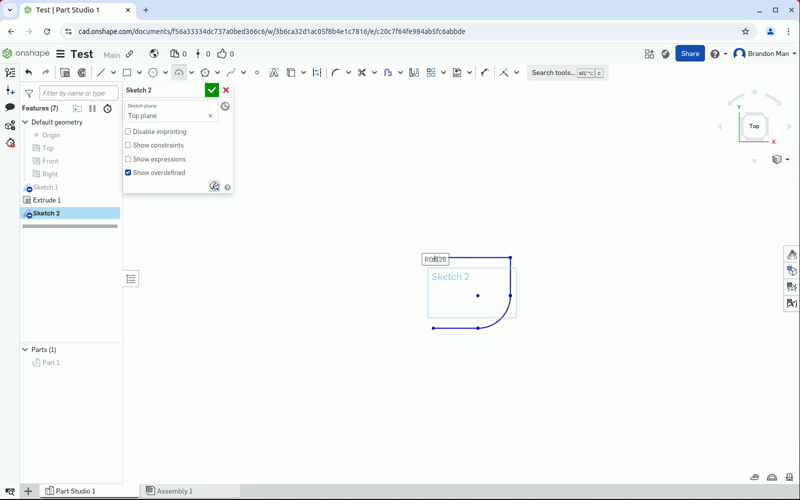
scroll(-6)
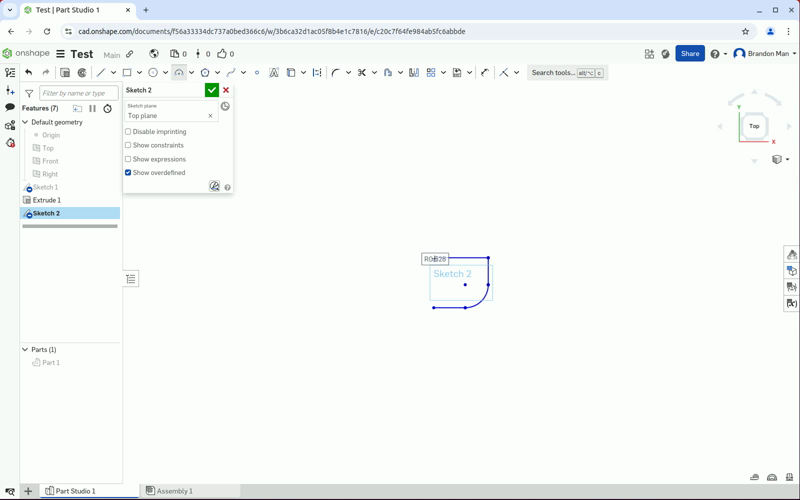
key_up(shift)
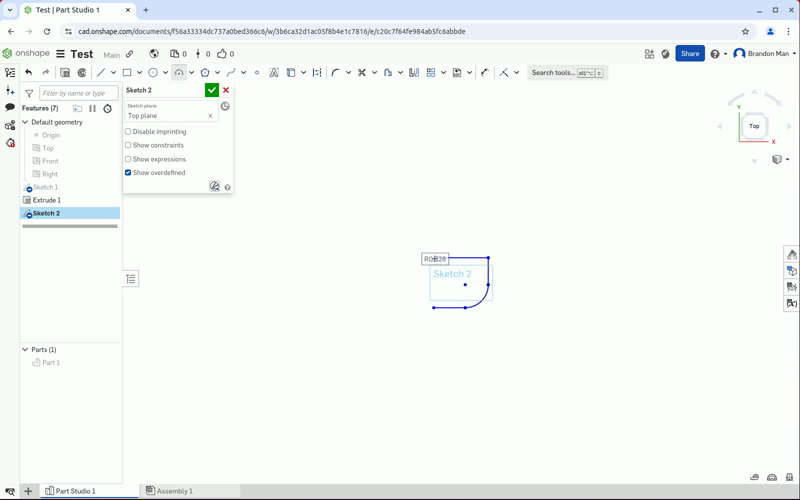
key(esc)
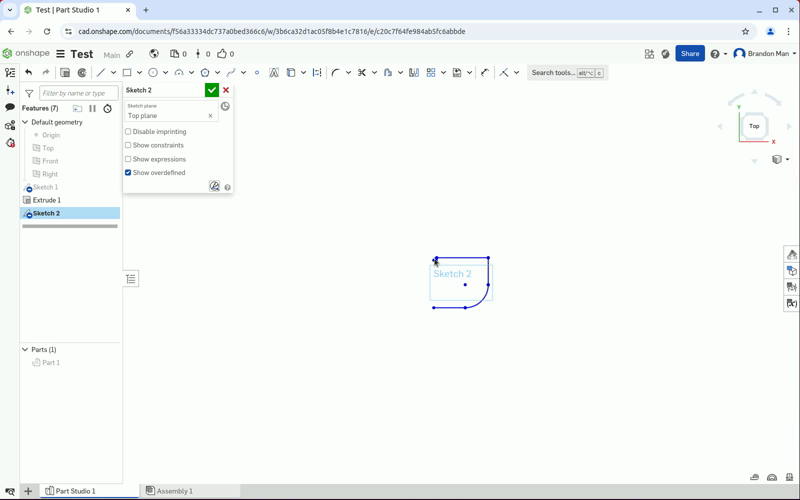
key(l)
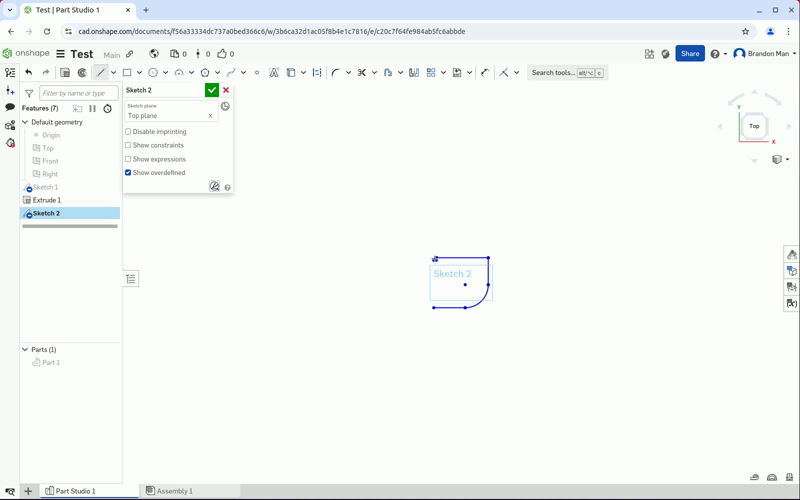
mouse_move(433, 260)
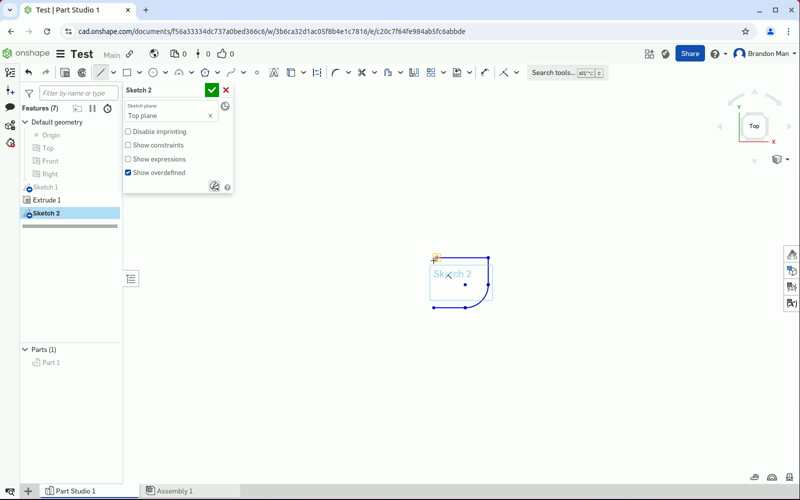
scroll(6)
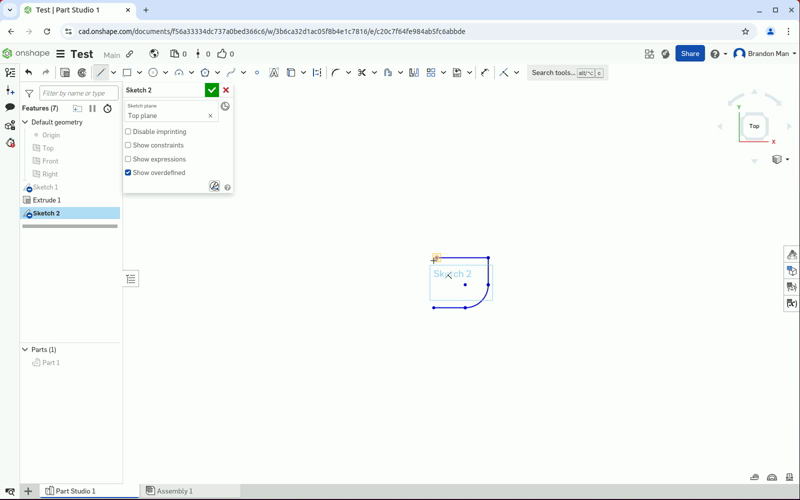
scroll(6)
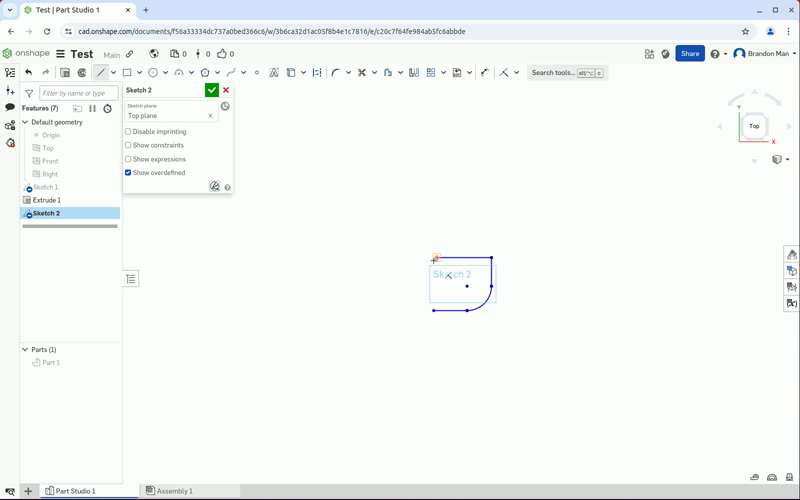
scroll(6)
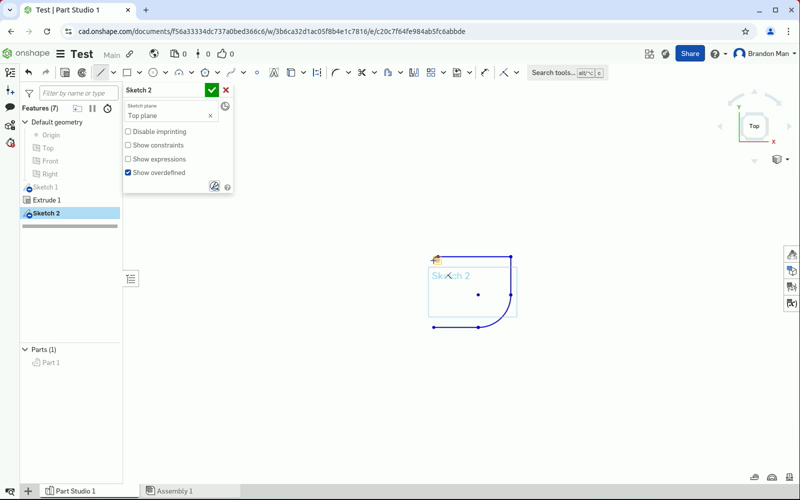
scroll(6)
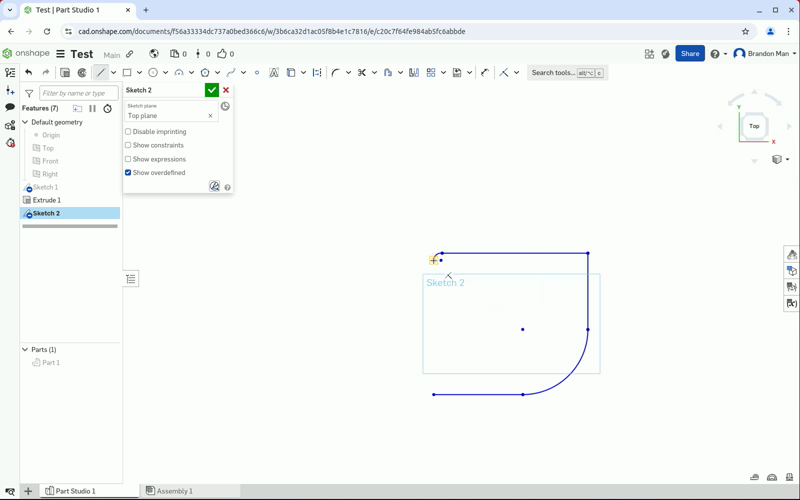
scroll(6)
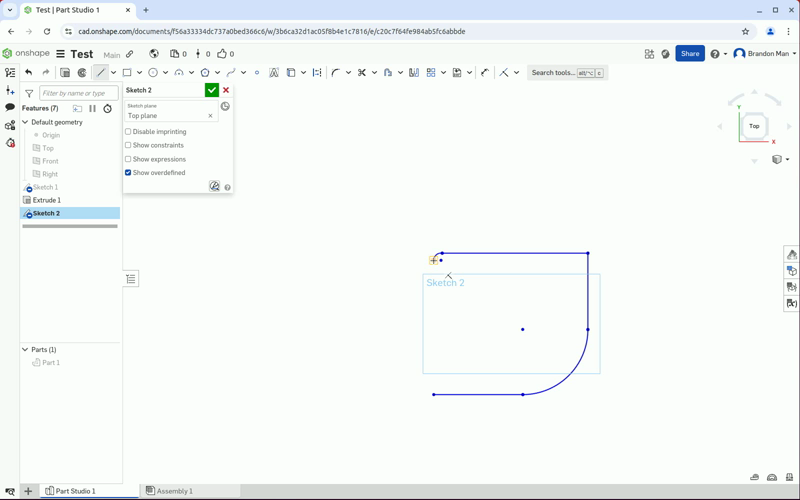
scroll(6)
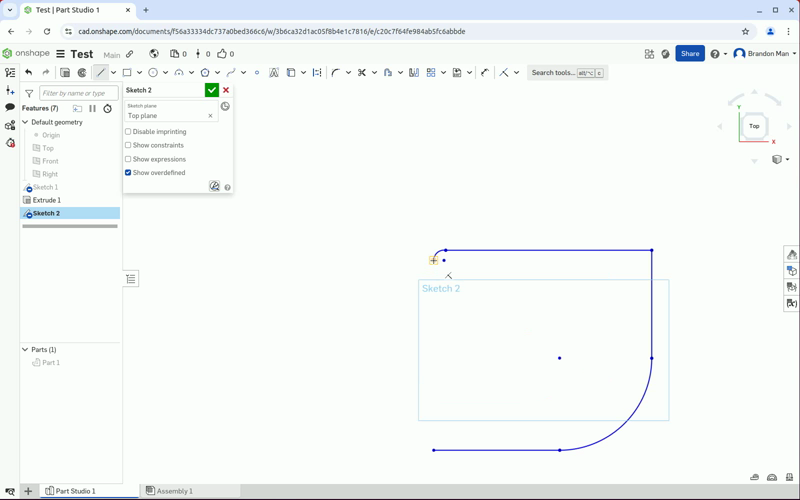
scroll(6)
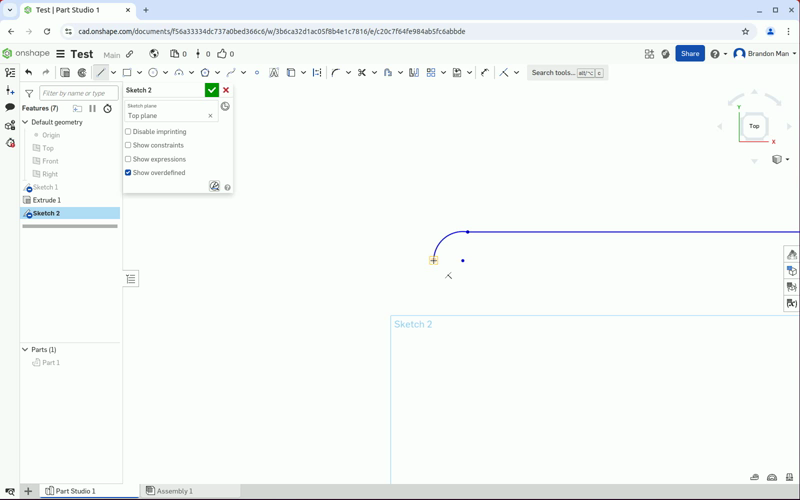
click(433, 260)
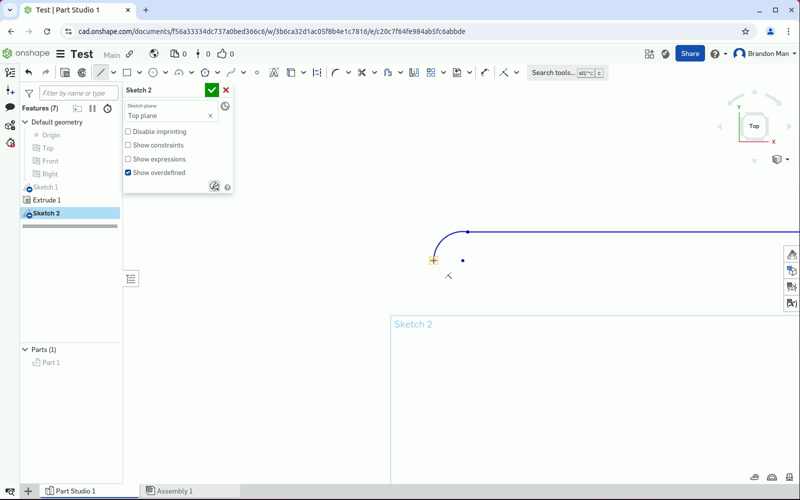
scroll(-6)
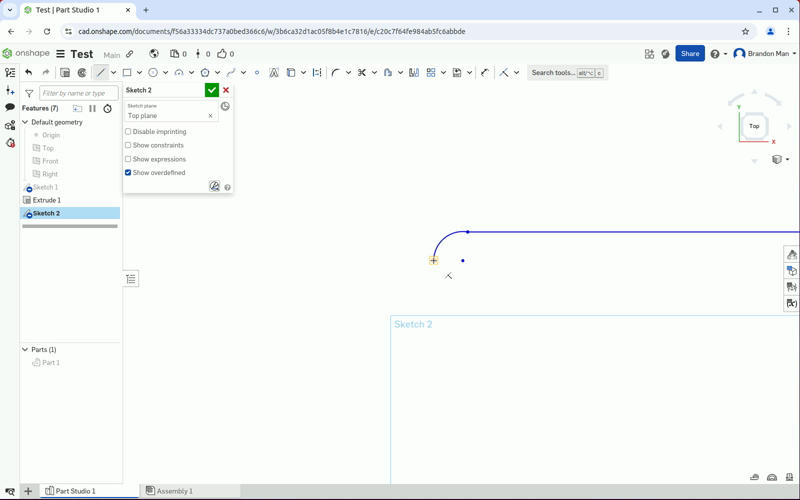
scroll(-6)
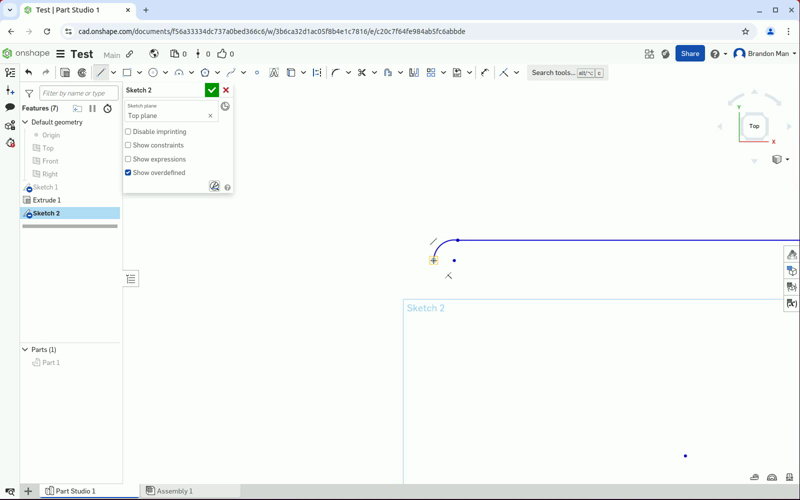
scroll(-6)
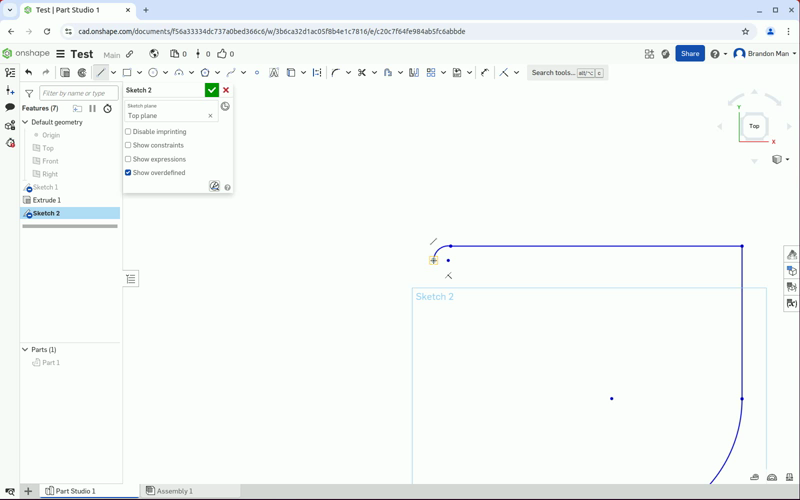
scroll(-6)
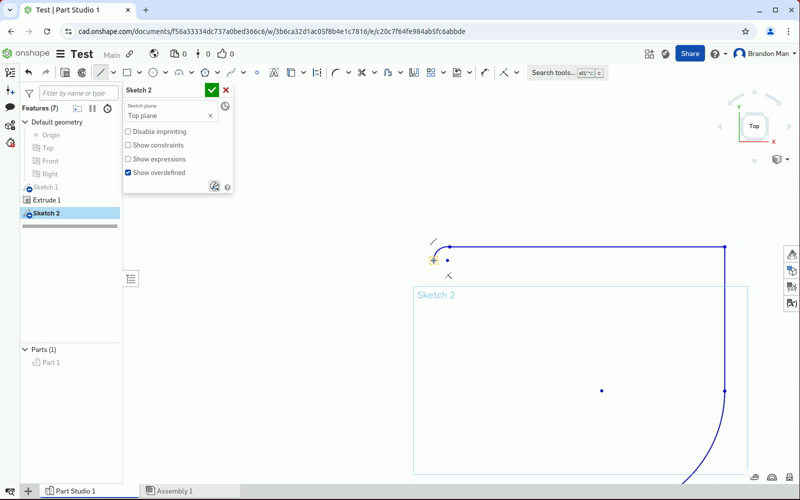
scroll(-6)
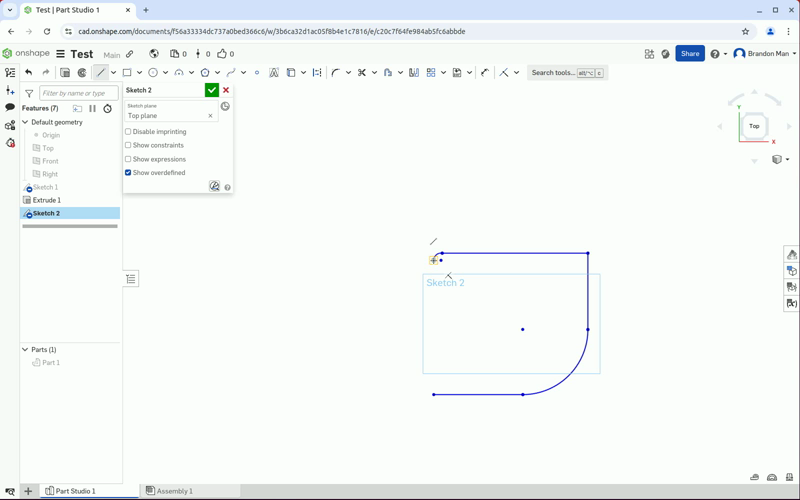
scroll(-6)
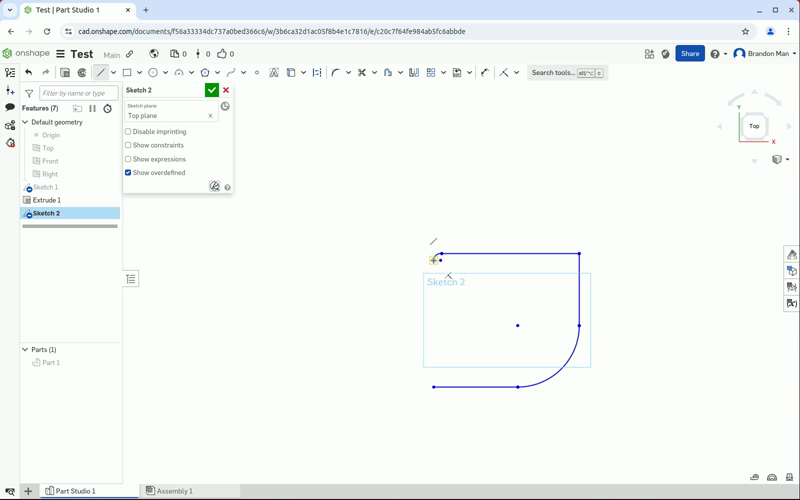
scroll(-6)
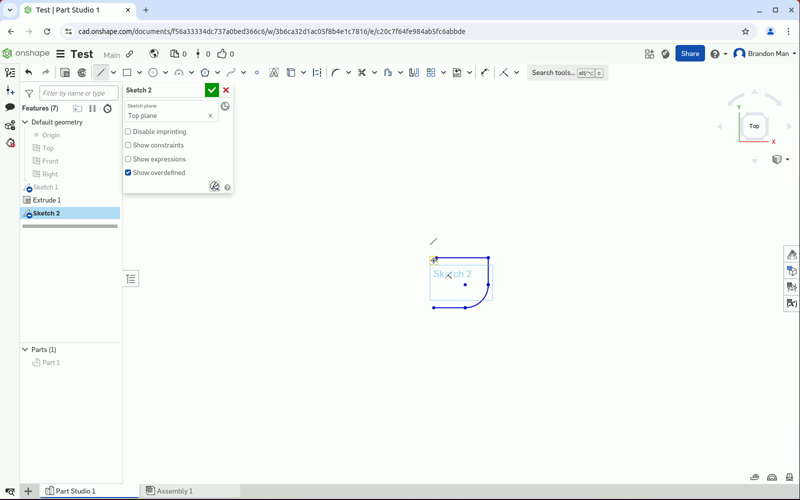
mouse_move(463, 260)
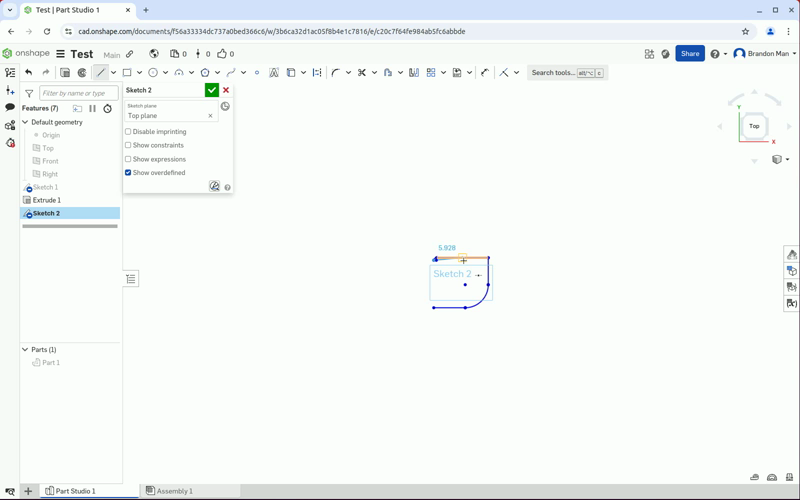
key_down(shift)
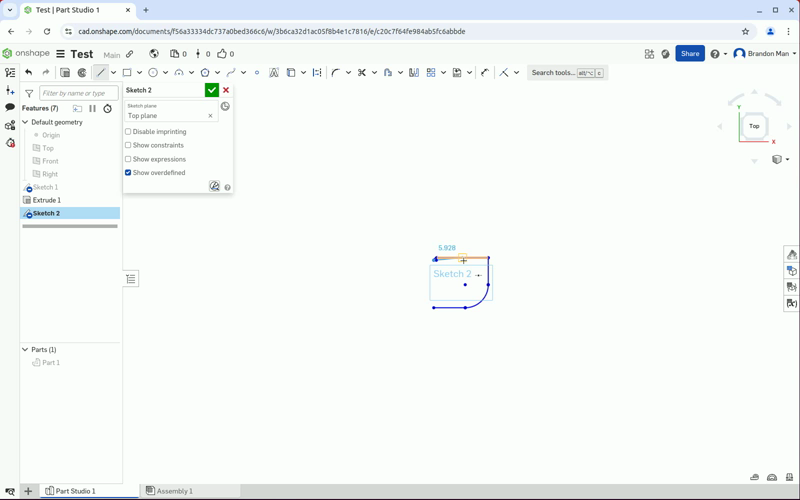
mouse_move(433, 307)
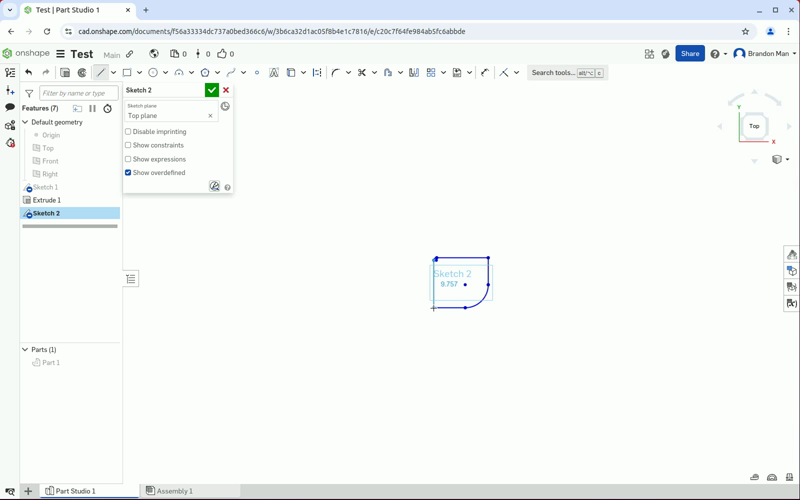
key_up(shift)
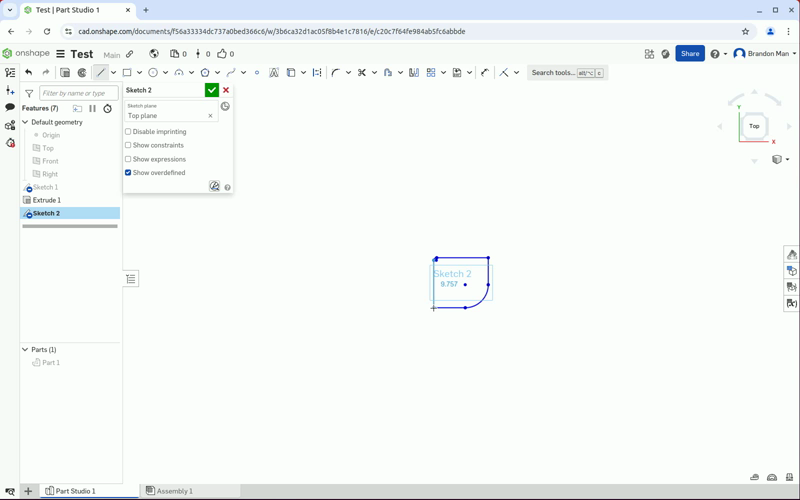
click(433, 307)
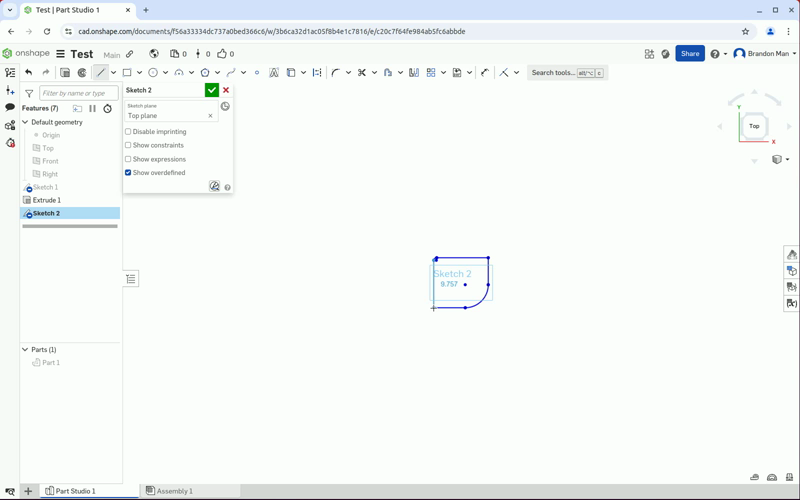
key(esc)
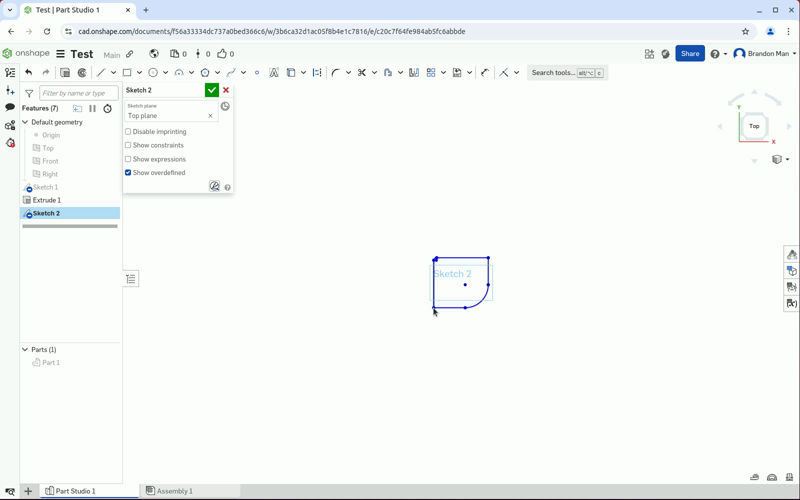
key(c)
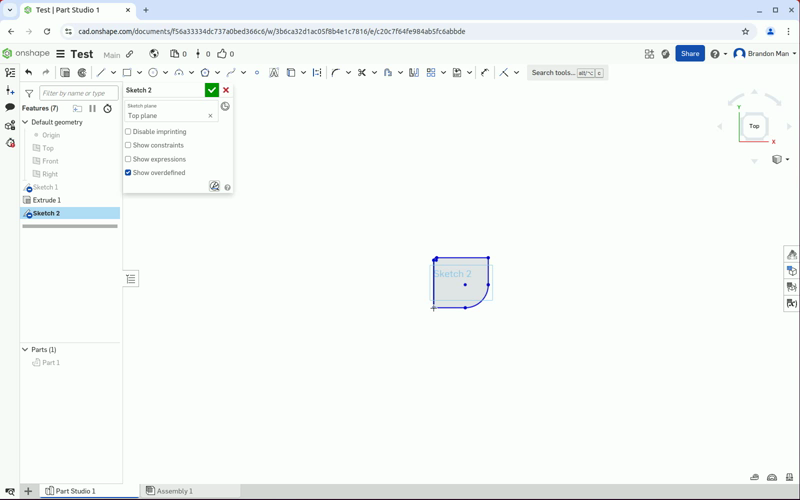
key_down(shift)
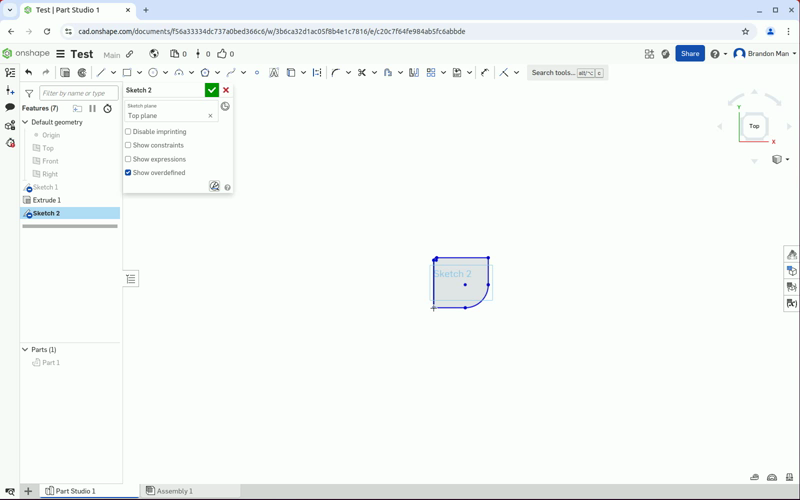
mouse_move(451, 292)
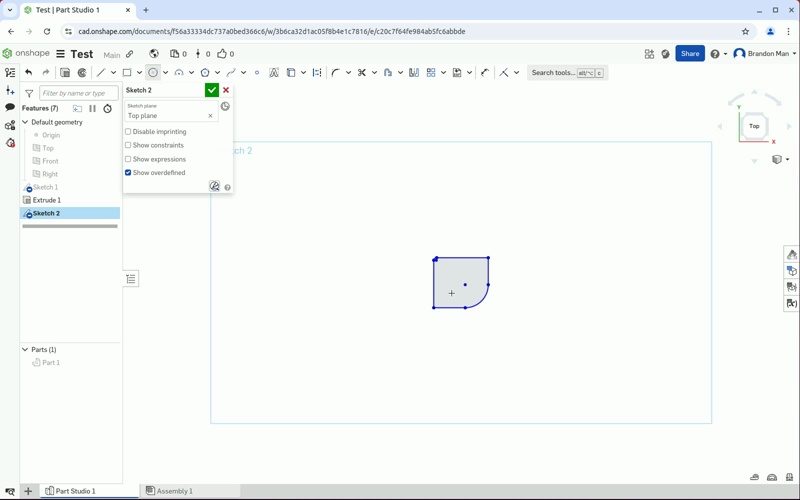
click(451, 292)
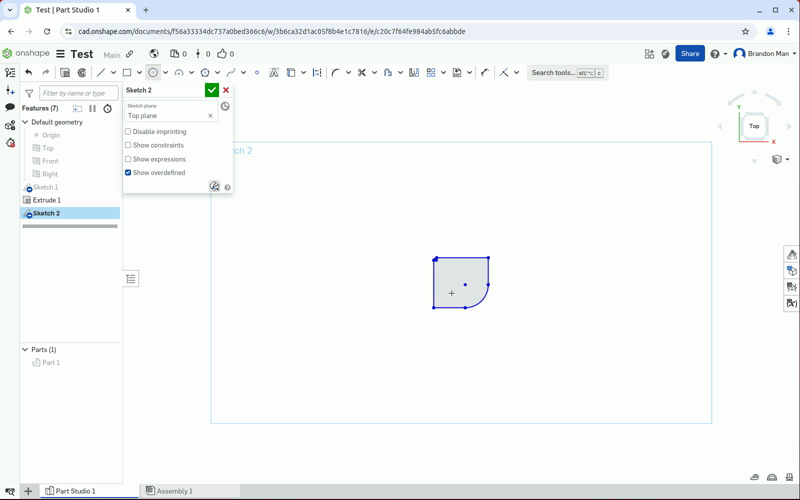
key_up(shift)
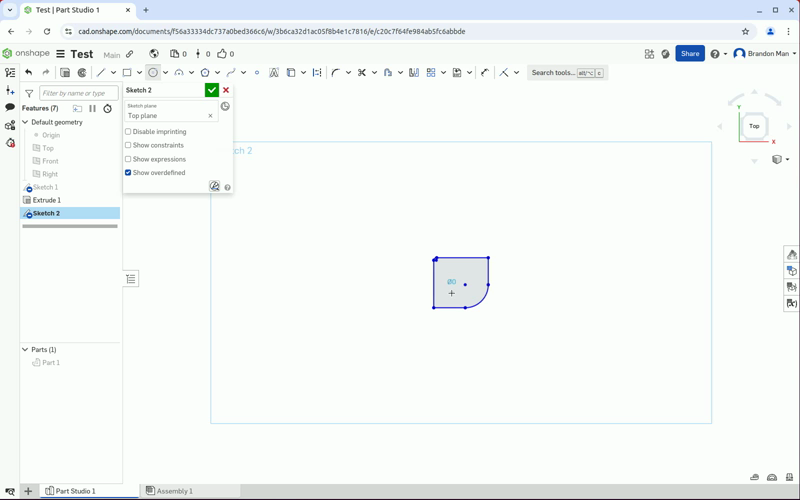
mouse_move(454, 292)
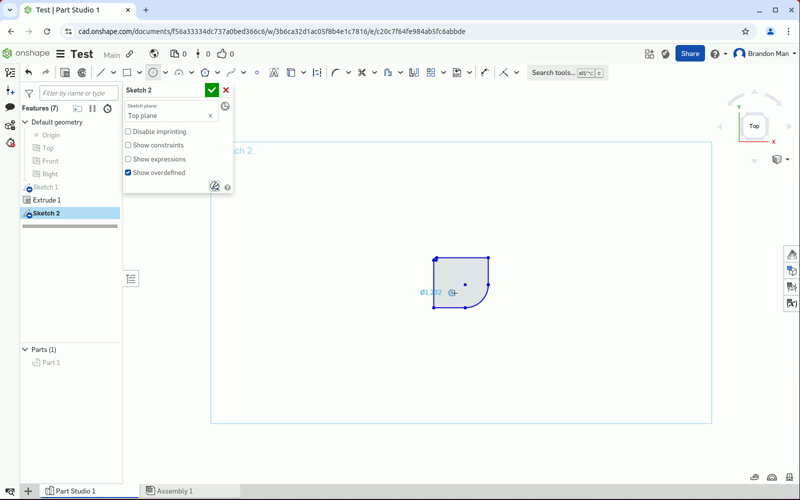
click(454, 292)
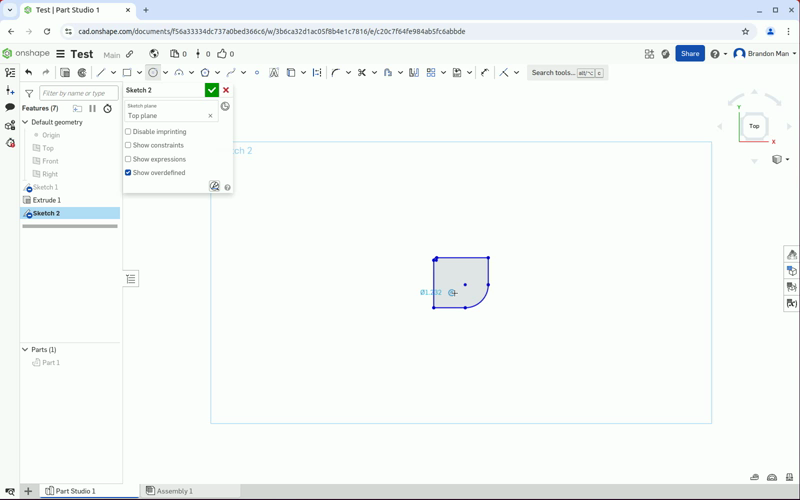
key(esc)
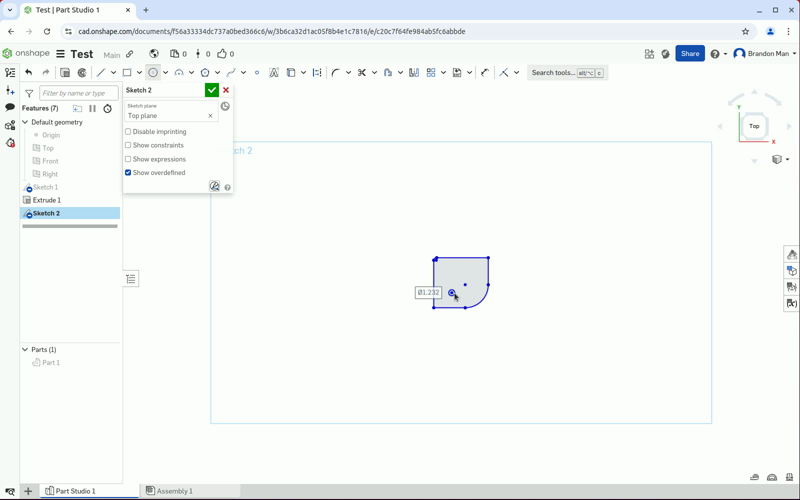
key(c)
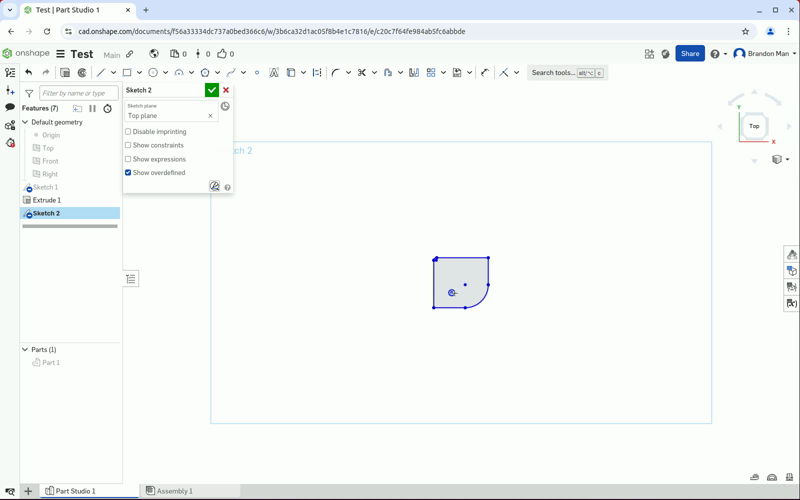
key_down(shift)
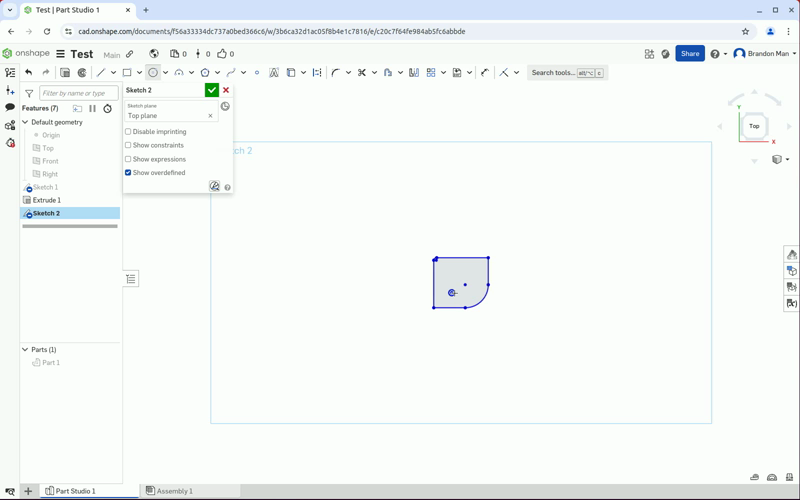
mouse_move(469, 271)
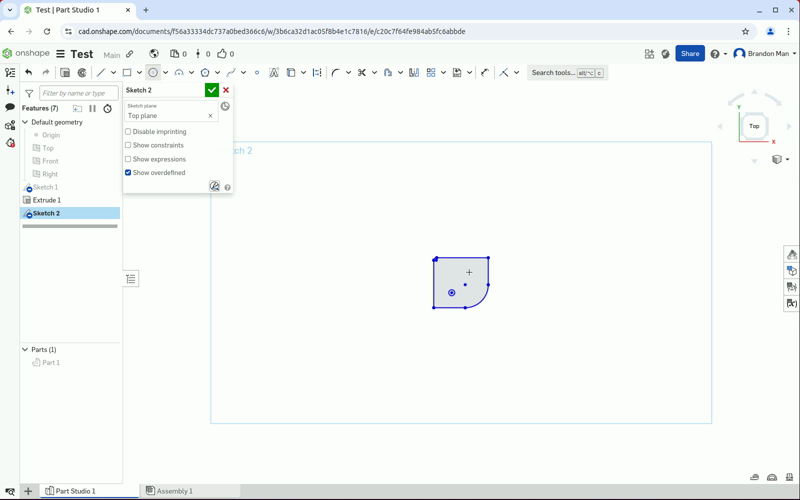
click(469, 271)
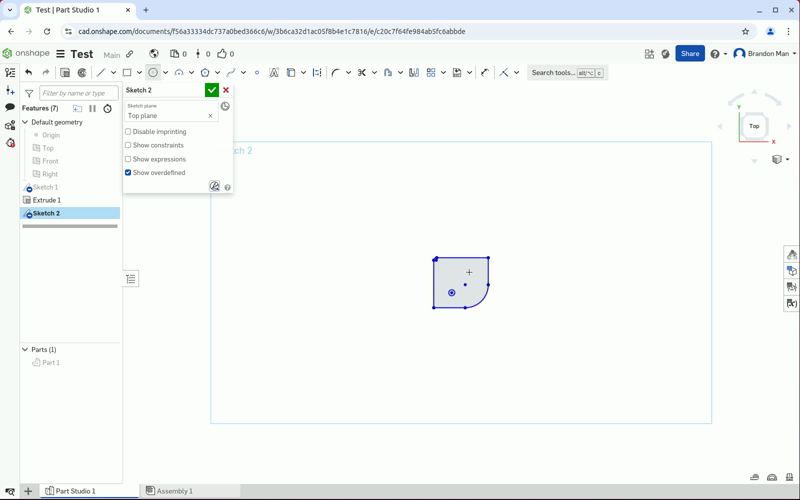
key_up(shift)
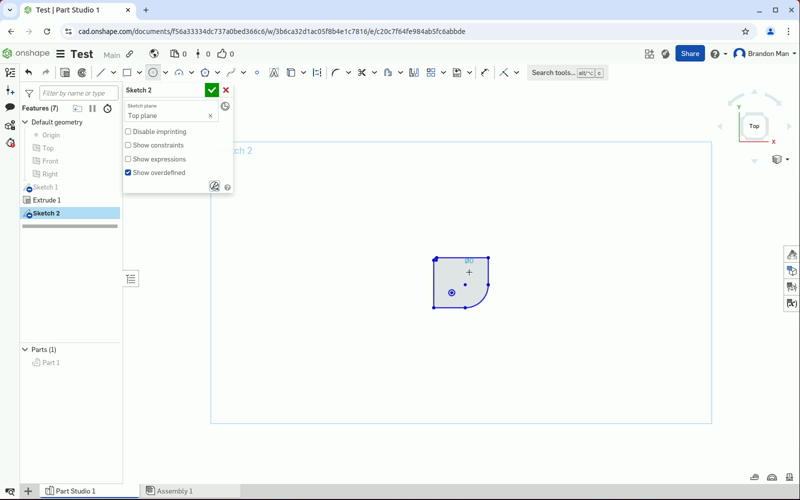
mouse_move(474, 271)
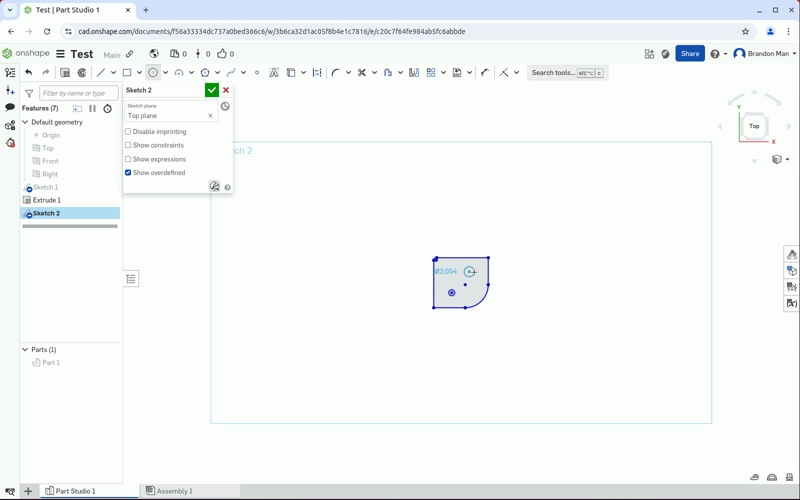
click(474, 271)
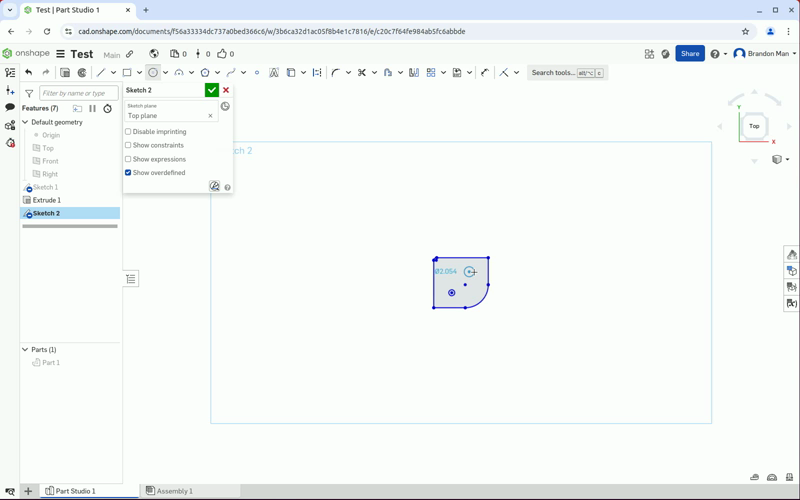
key(esc)
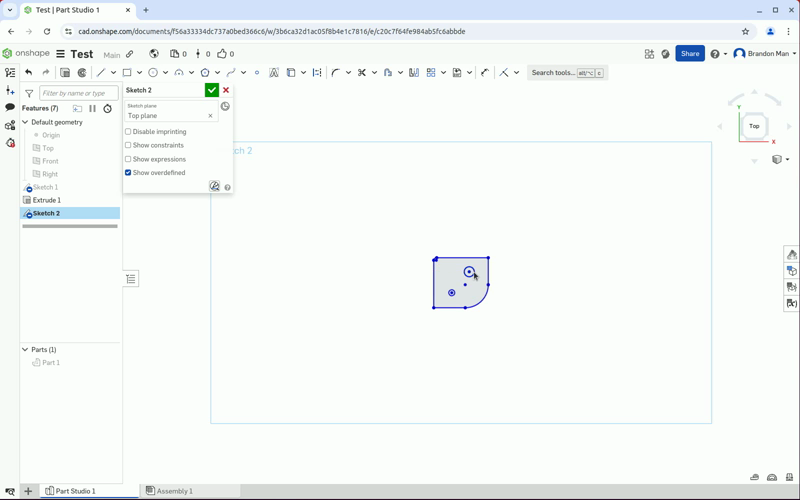
mouse_move(457, 276)
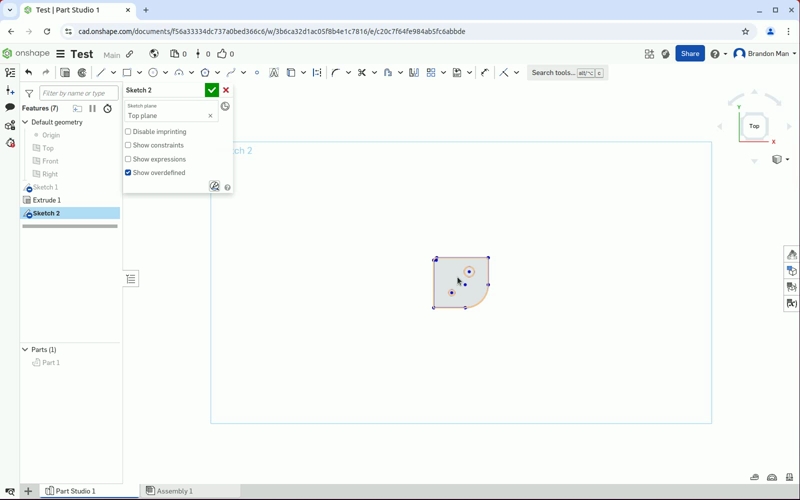
click(457, 276)
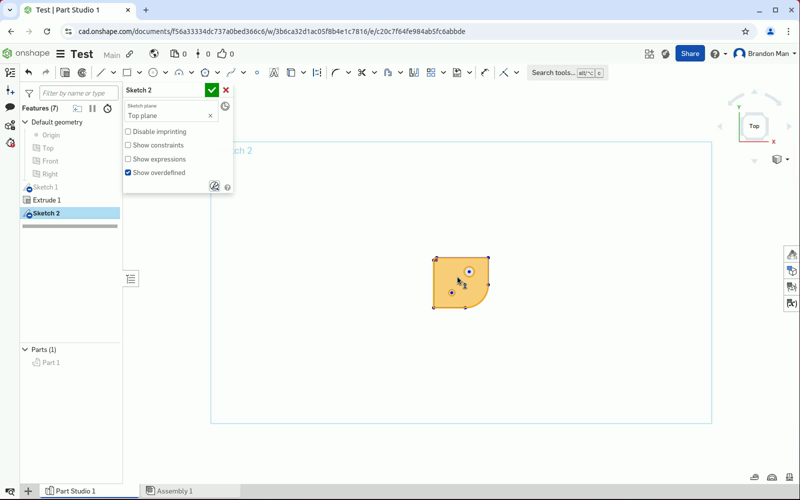
mouse_move(73, 352)
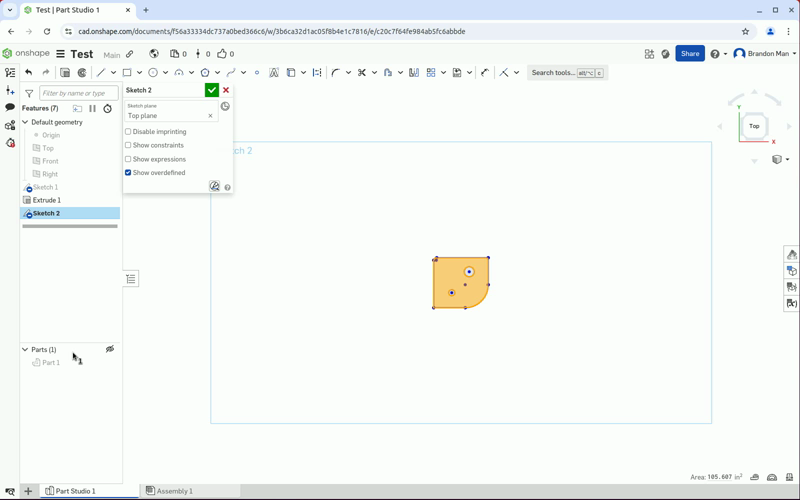
key(shift+y)
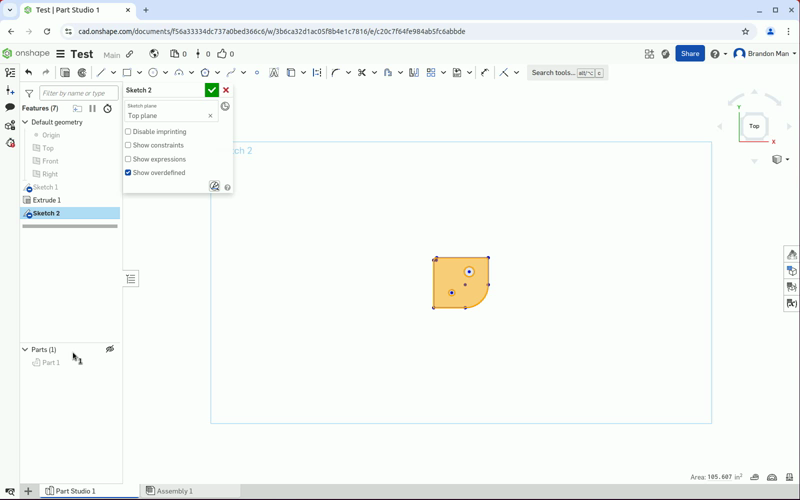
key(shift+e)
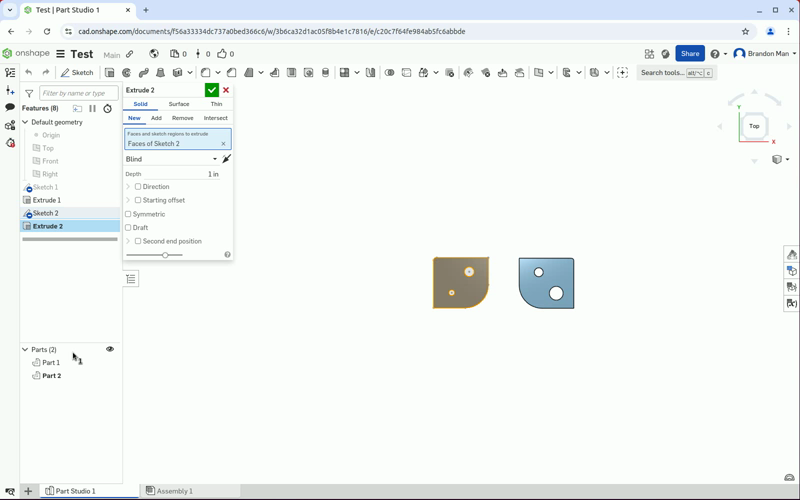
mouse_move(143, 106)
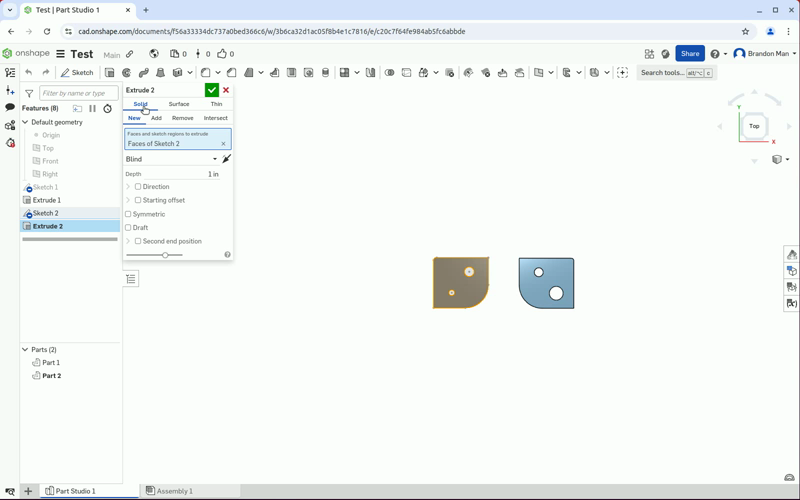
click(143, 106)
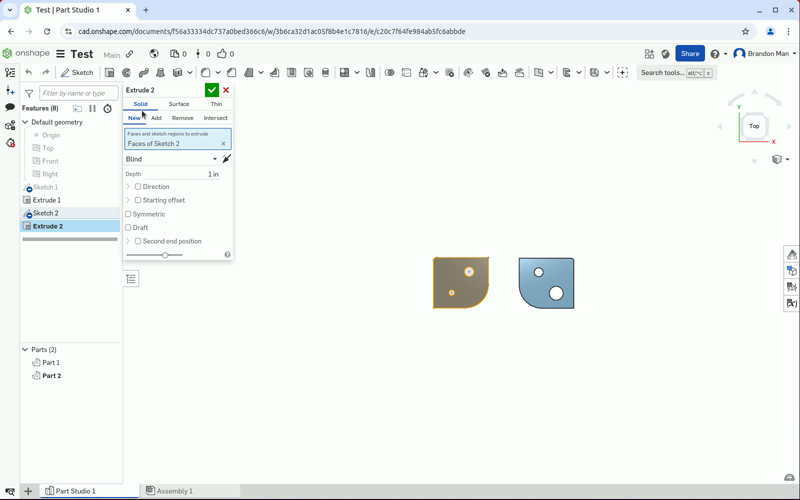
mouse_move(137, 120)
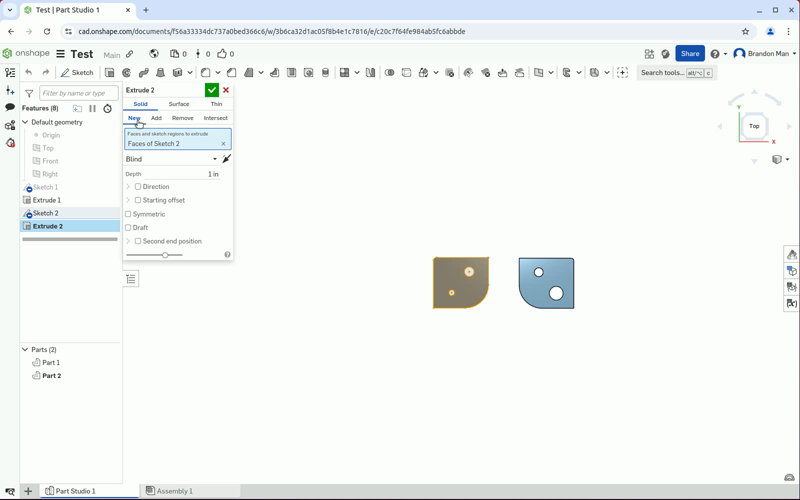
click(137, 120)
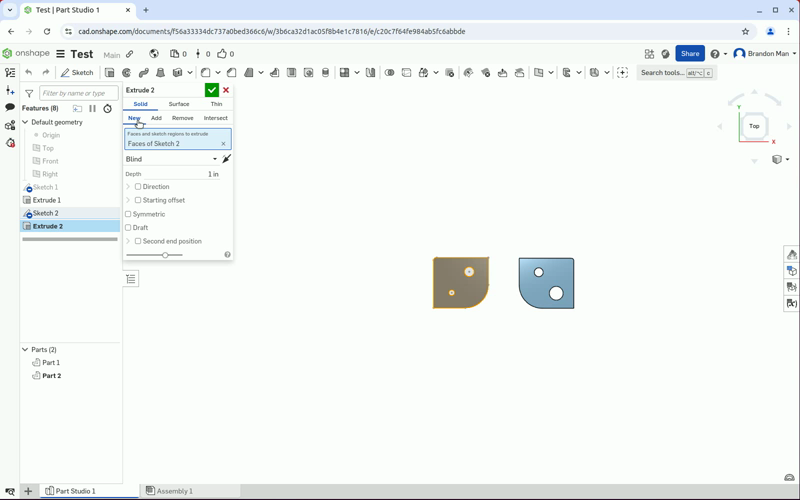
key(tab, 4)
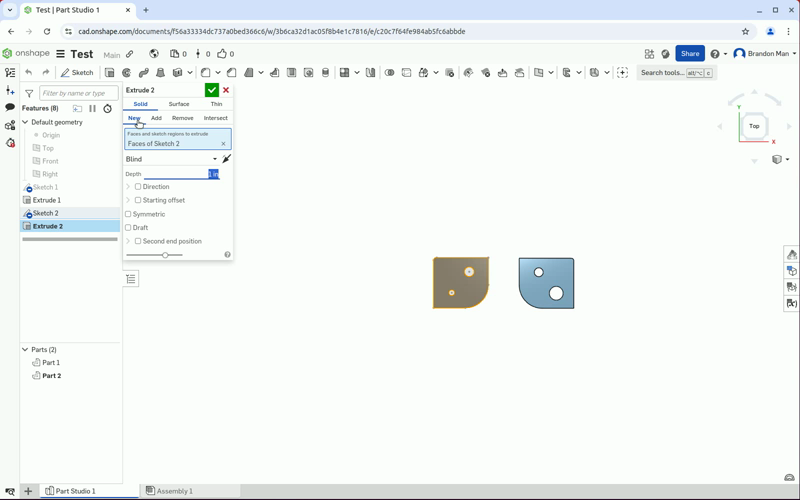
text(8.184)
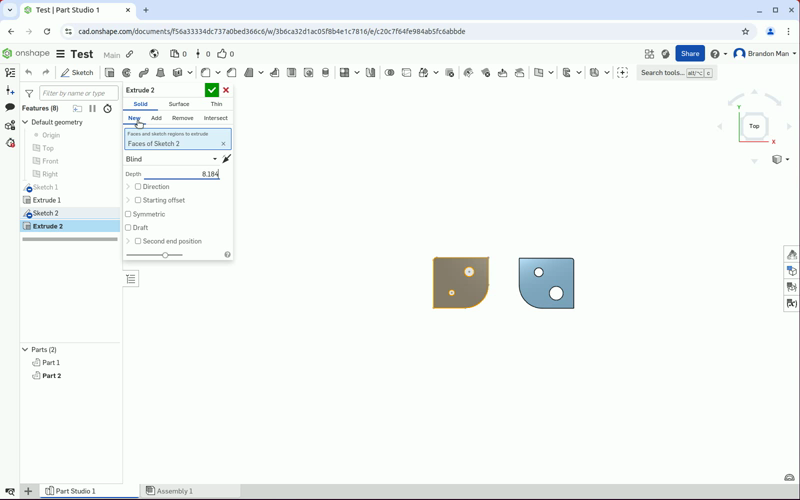
key(enter)
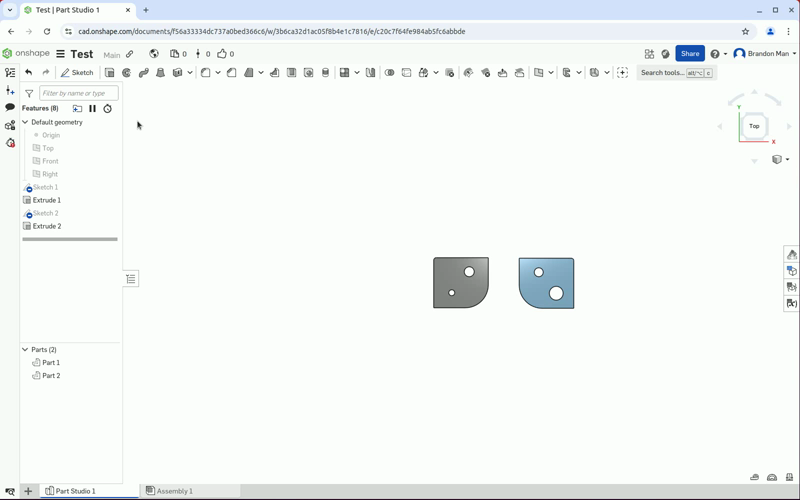
key(shift+h)
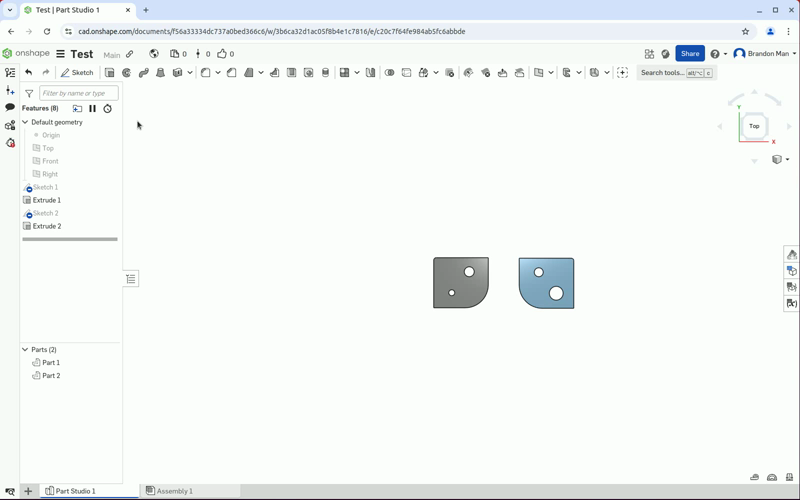
key(shift+h)
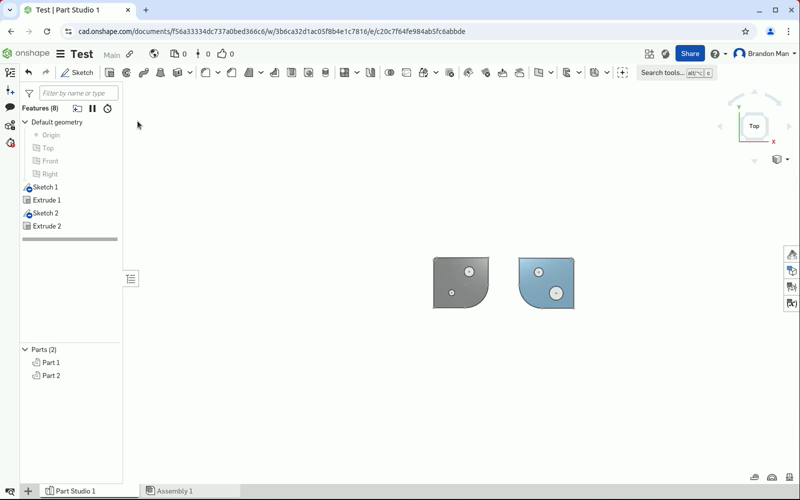
key(shift+7)
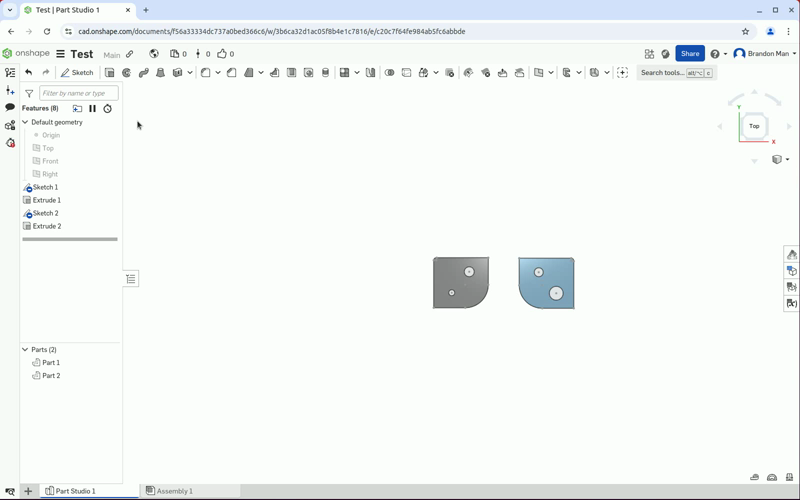
key(up, 3)
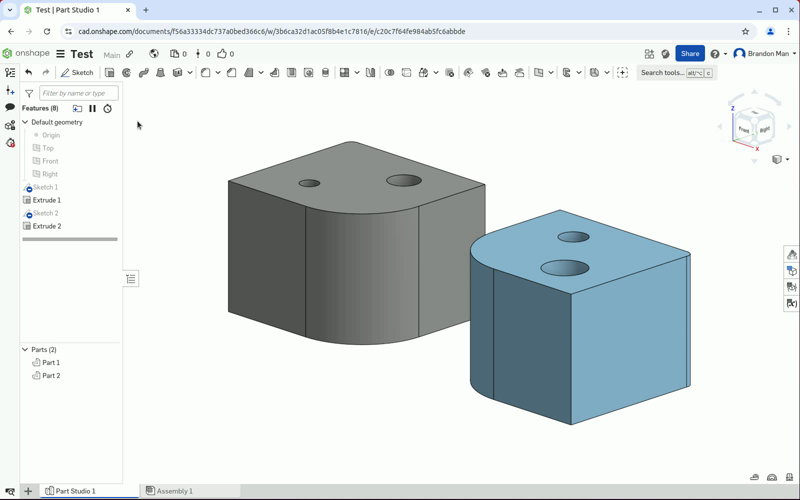
key(left, 3)
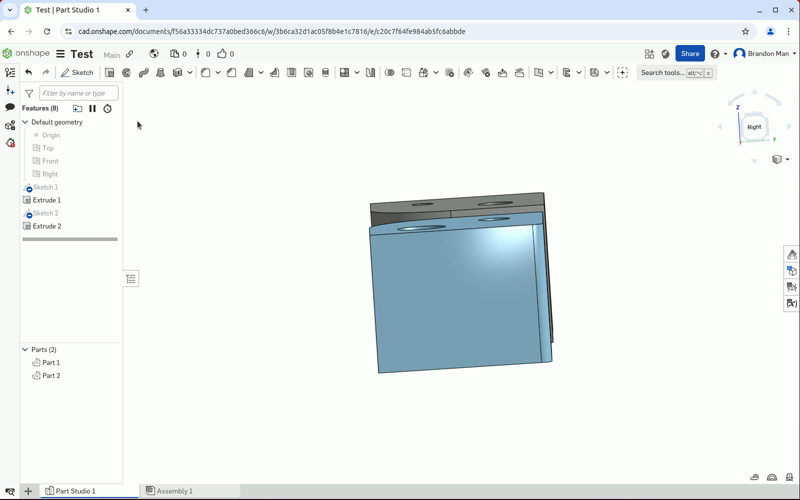
key(right, 3)
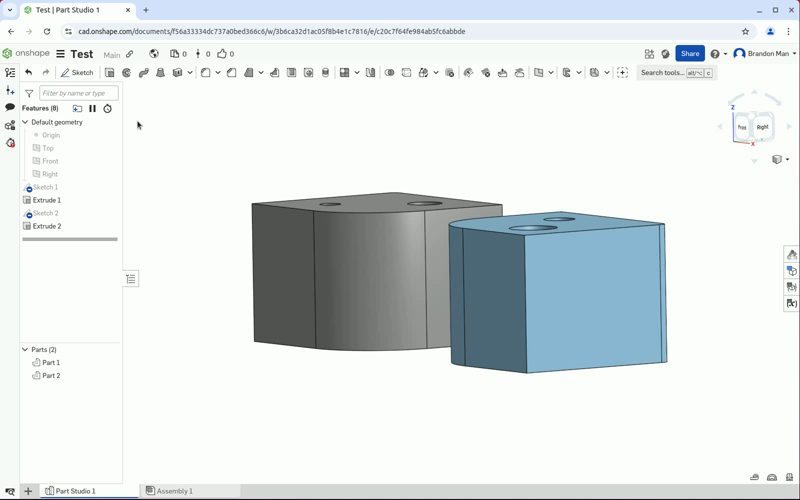
key(down, 3)
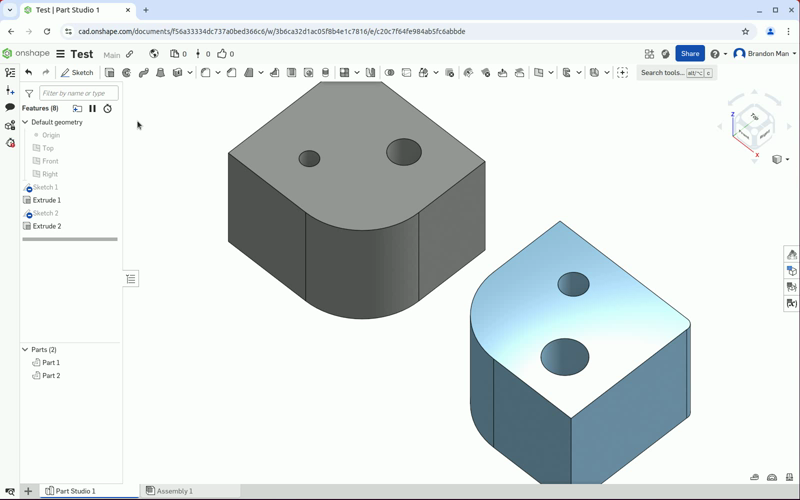
mouse_move(73, 189)
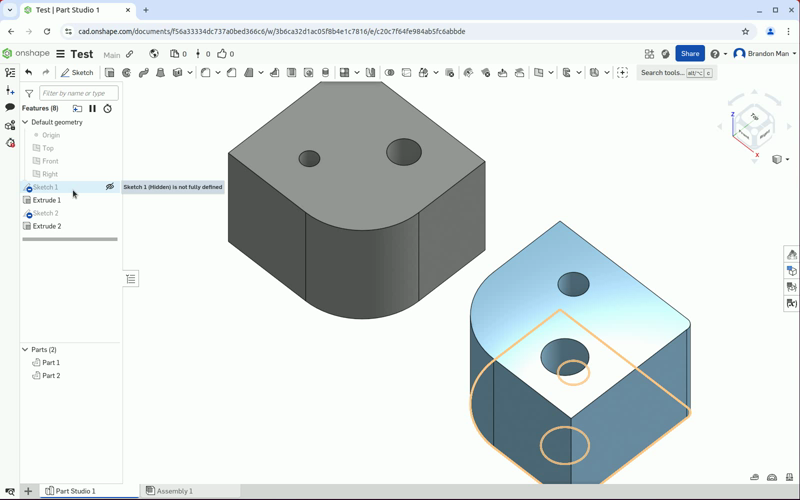
click(73, 189)